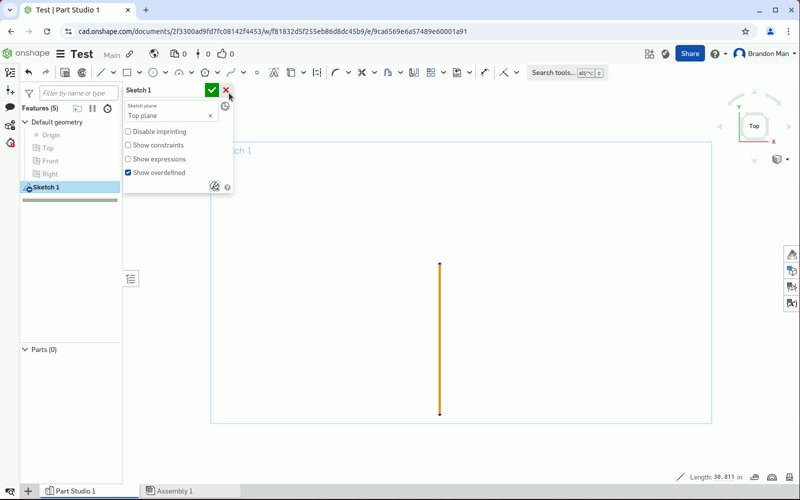
key(shift+h)
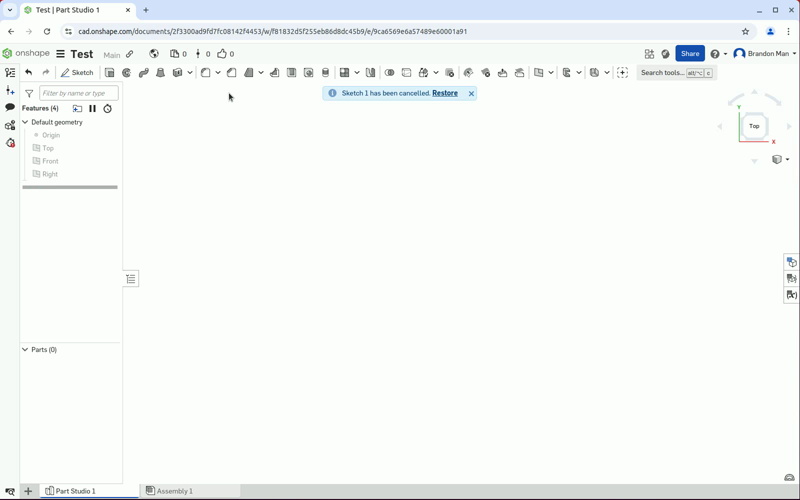
mouse_move(73, 352)
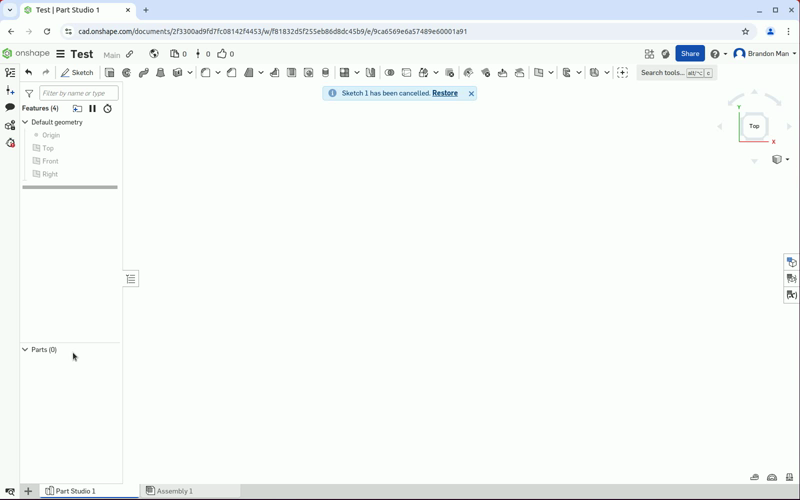
key(y)
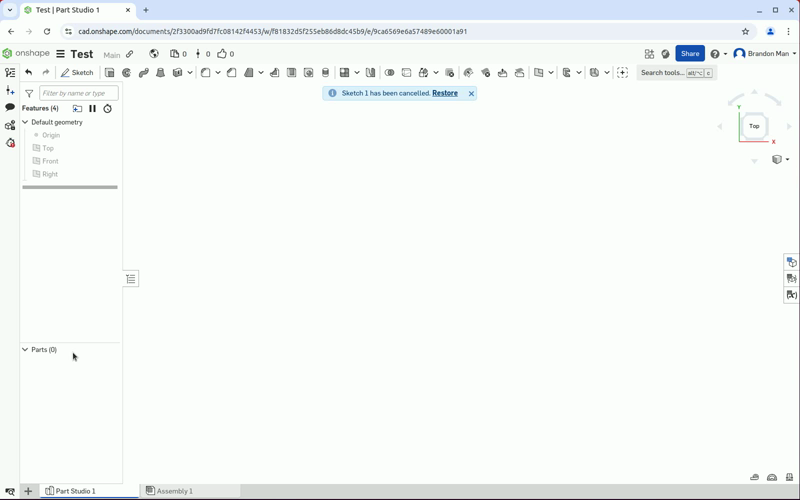
key(shift+p)
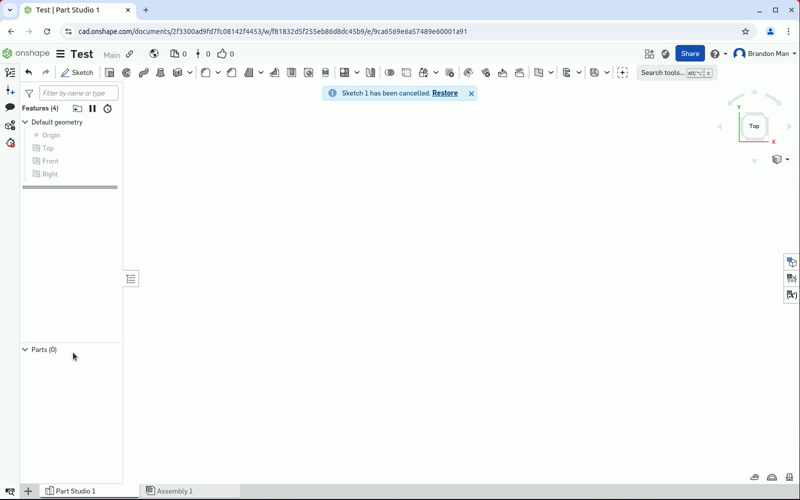
key(space)
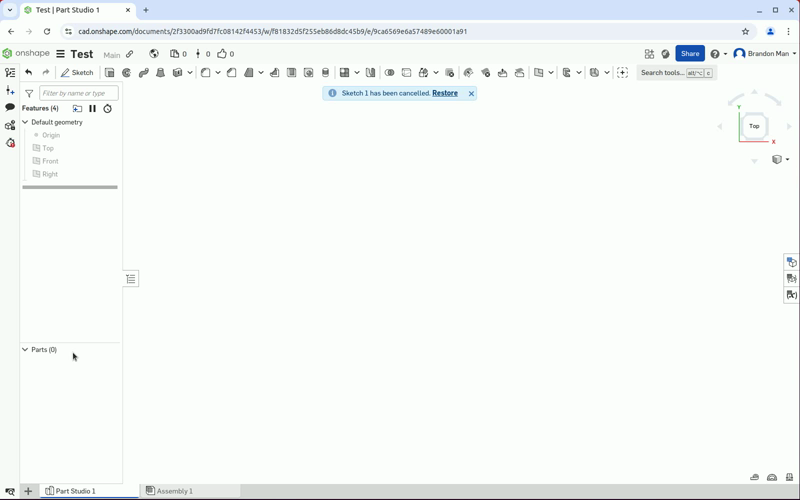
key_down(shift)
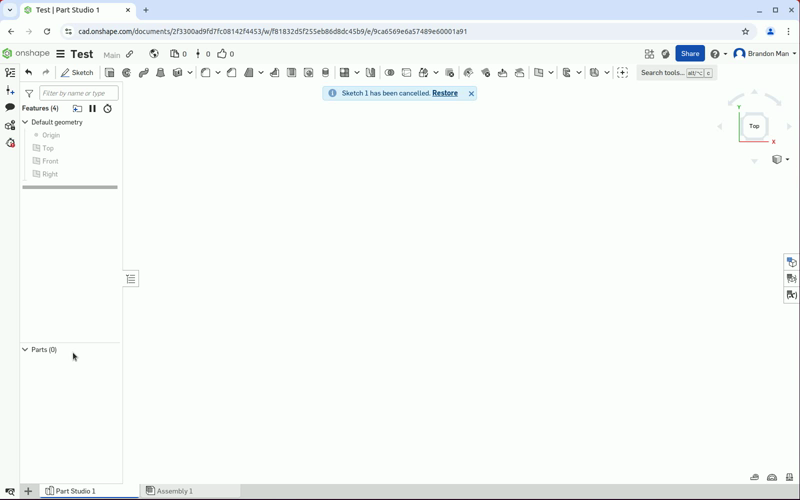
key(up)
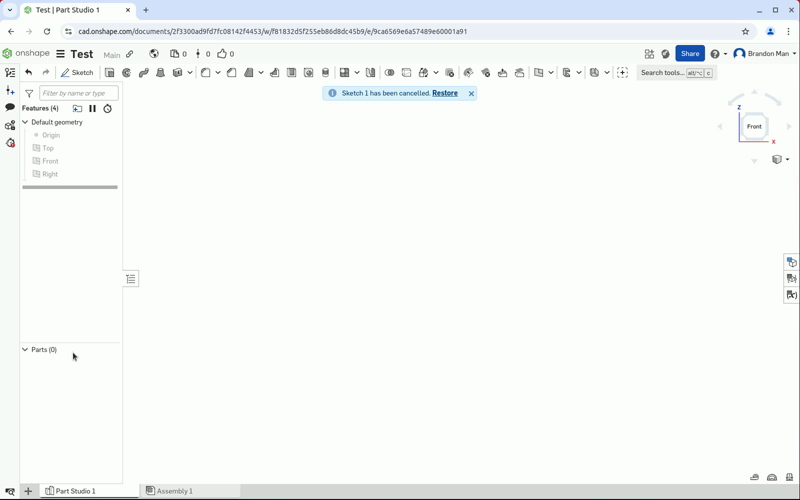
key_up(shift)
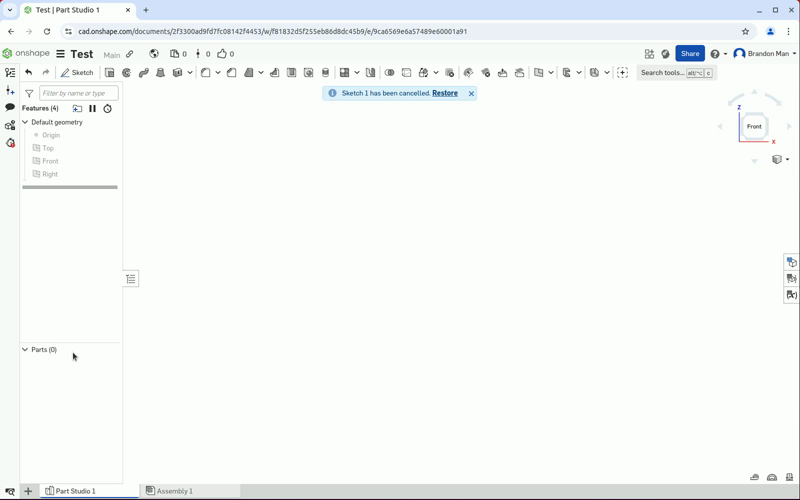
mouse_move(73, 352)
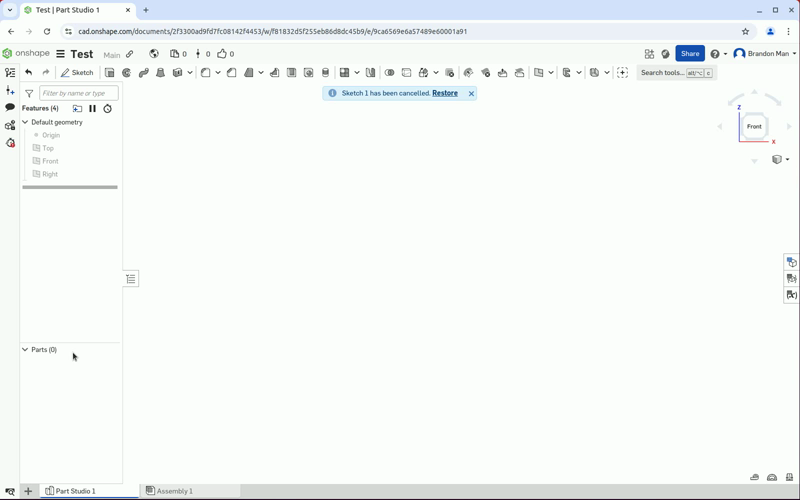
key(shift+y)
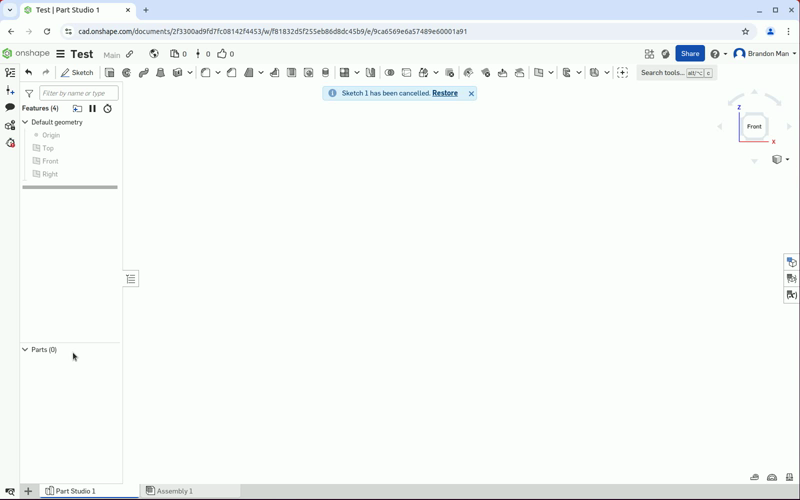
key(shift+s)
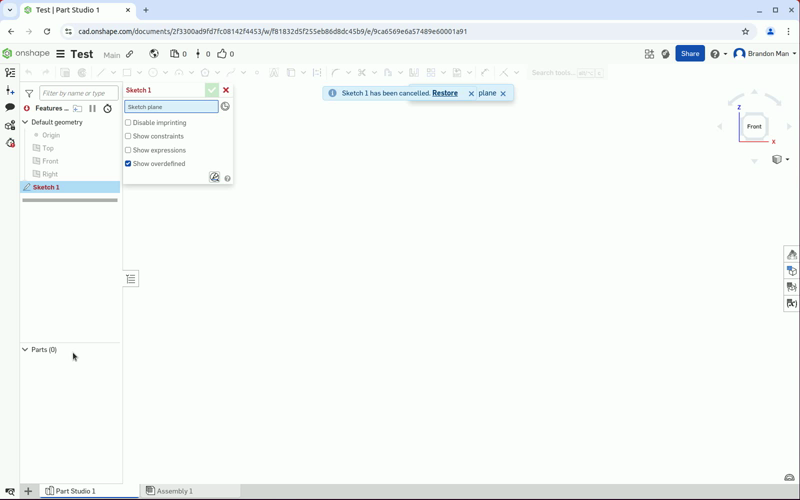
mouse_move(73, 163)
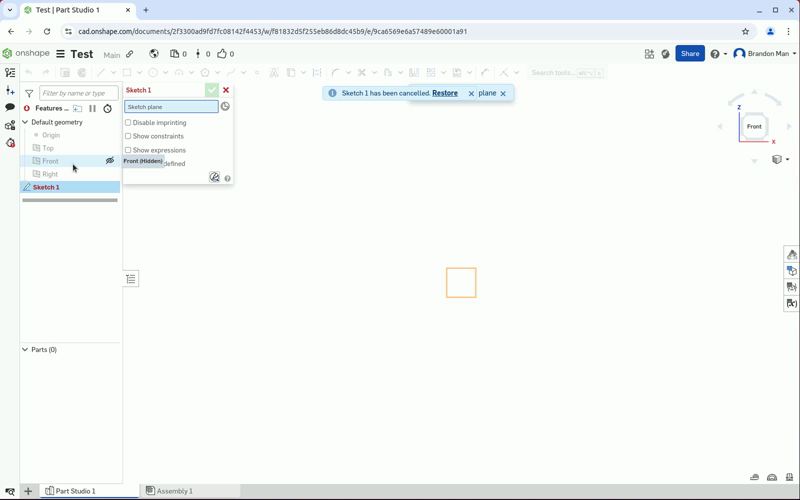
click(73, 163)
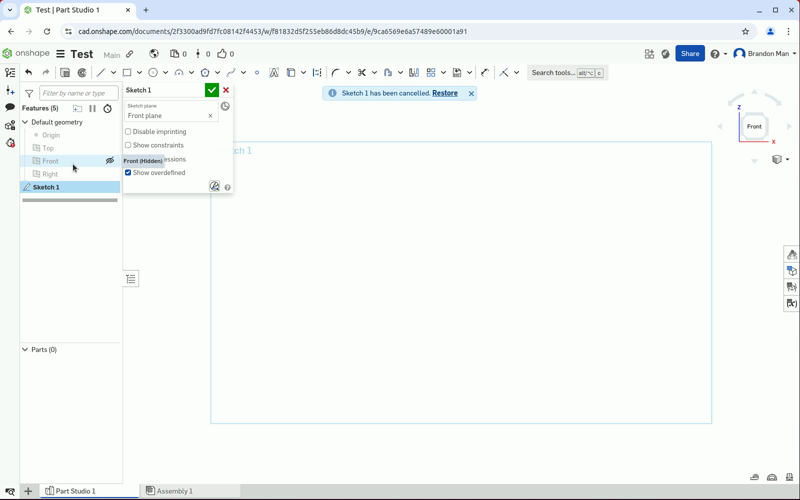
mouse_move(73, 352)
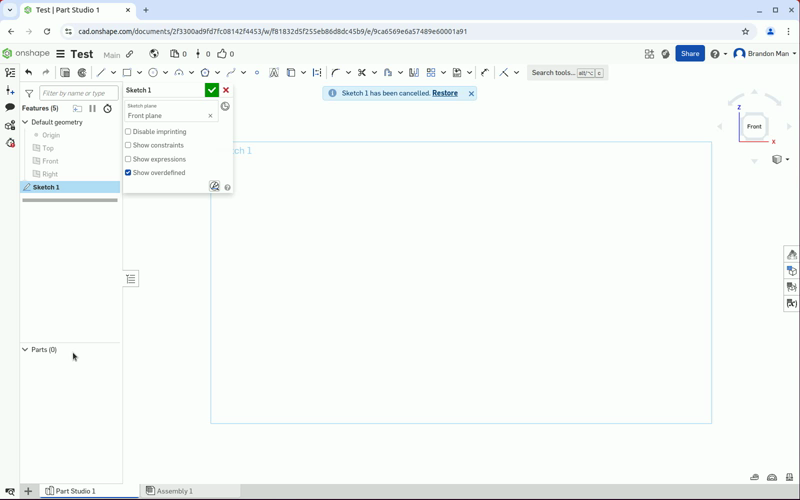
key(y)
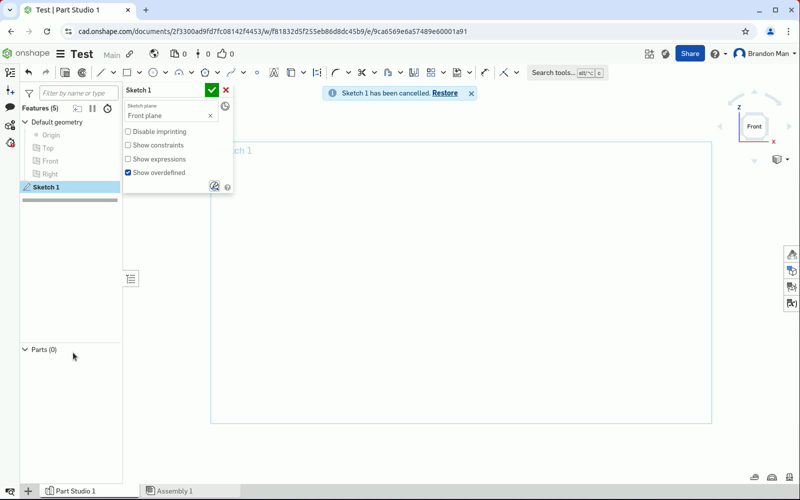
key(c)
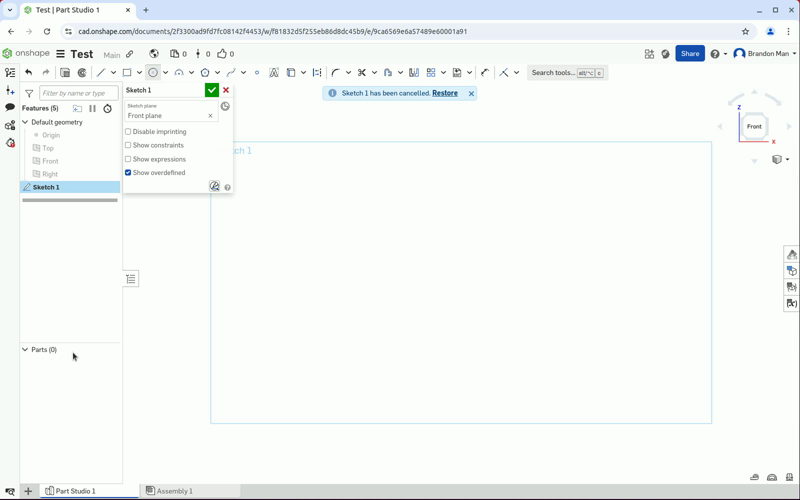
key_down(shift)
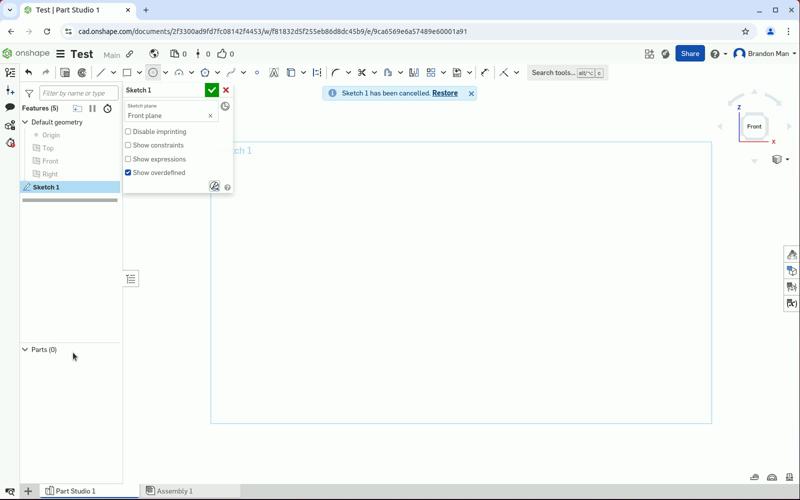
mouse_move(389, 282)
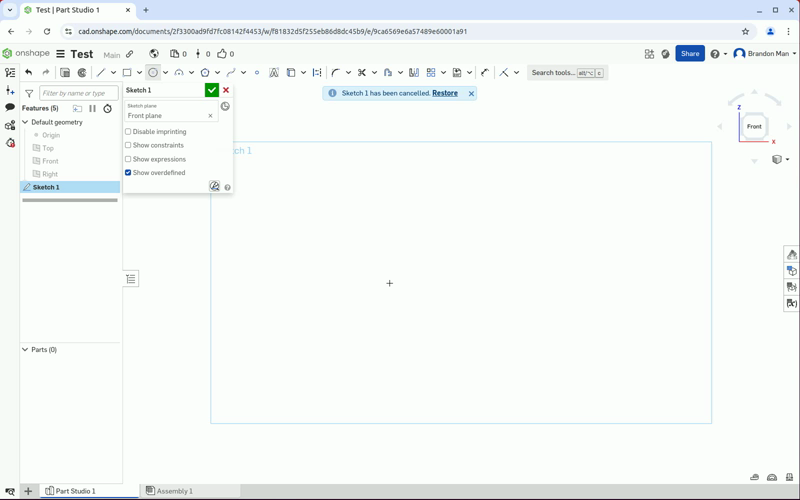
click(389, 282)
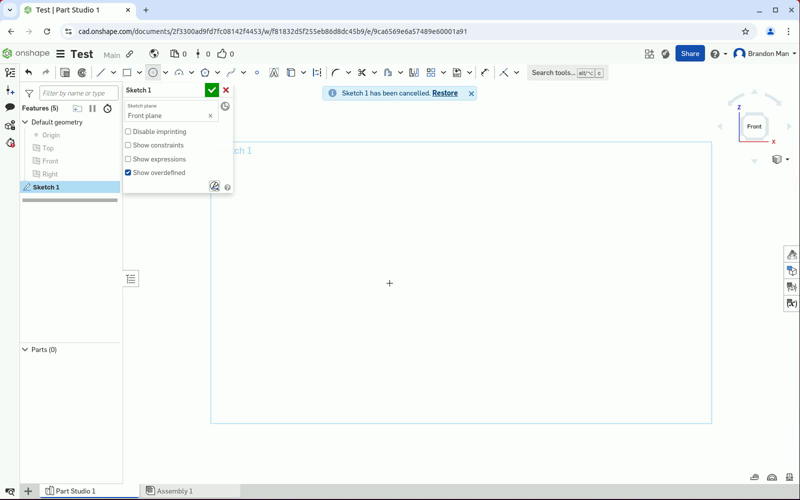
key_up(shift)
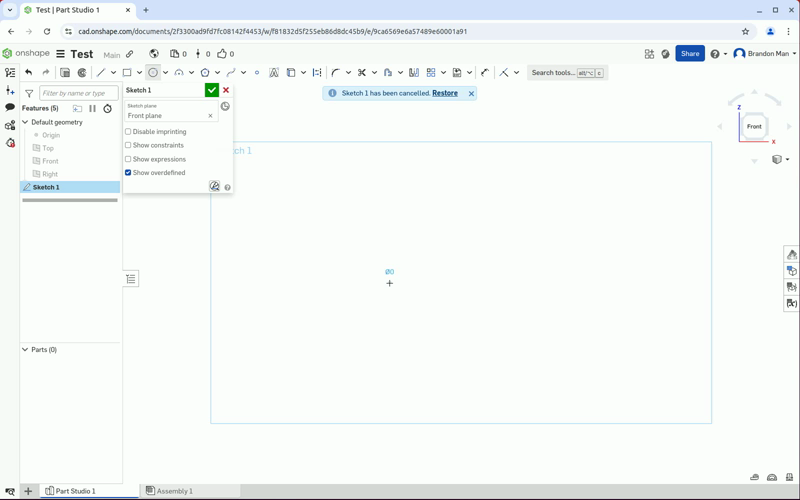
mouse_move(431, 282)
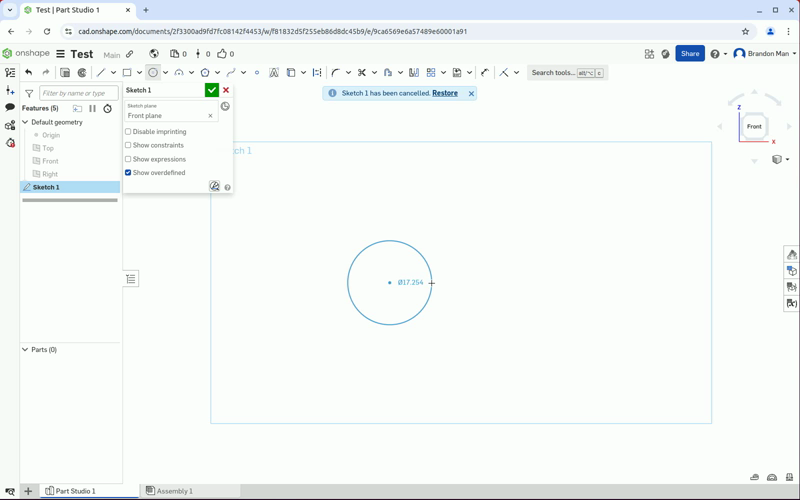
click(431, 282)
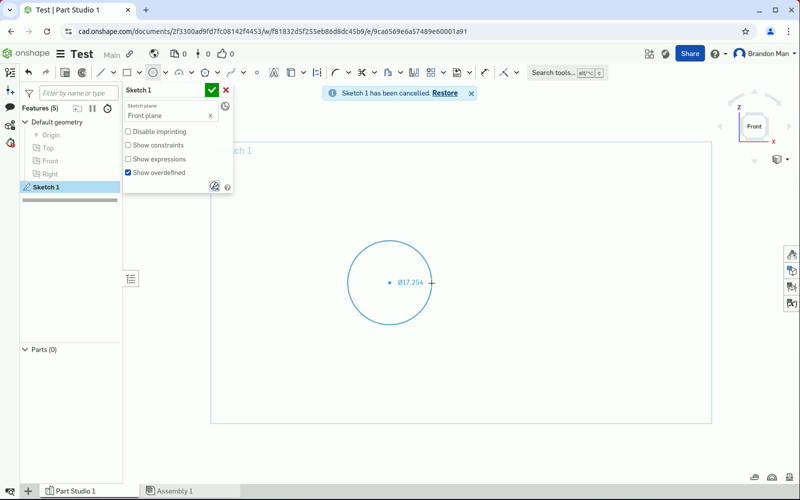
key(esc)
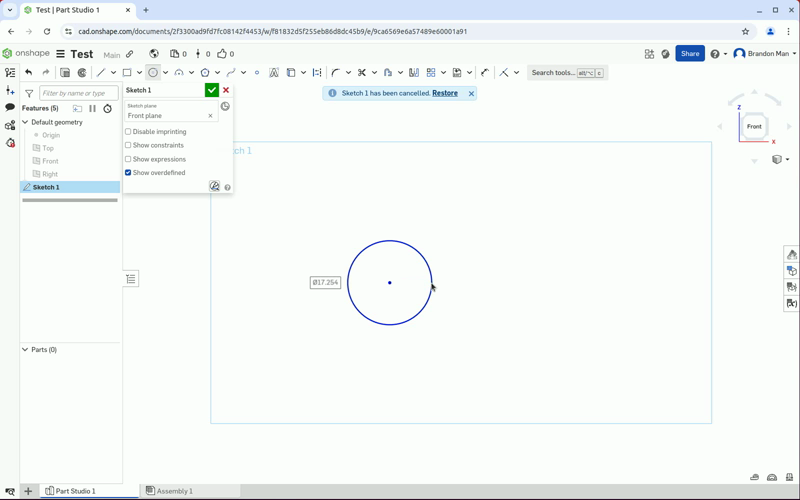
mouse_move(360, 268)
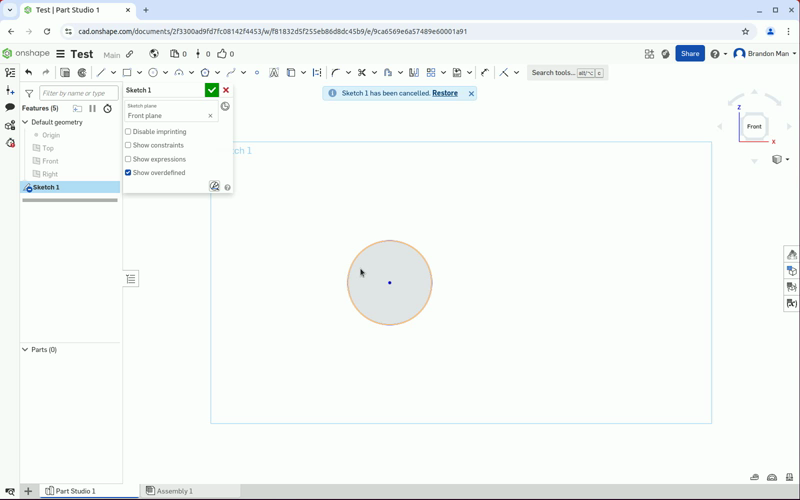
click(360, 268)
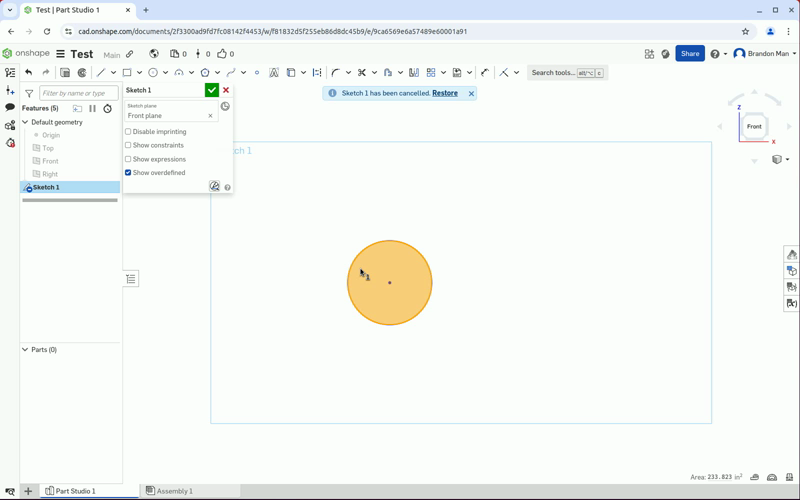
mouse_move(73, 352)
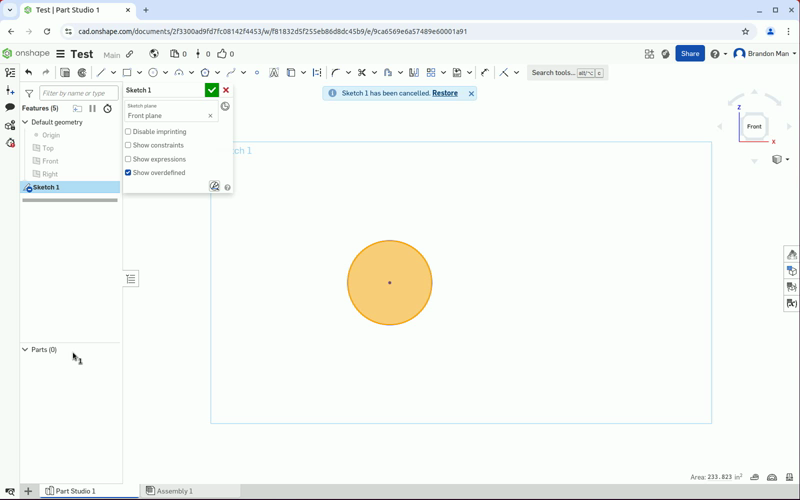
key(shift+y)
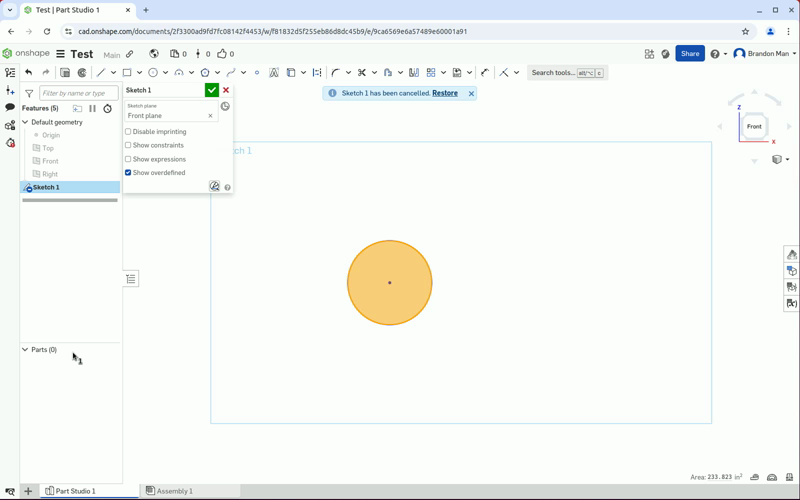
key(shift+e)
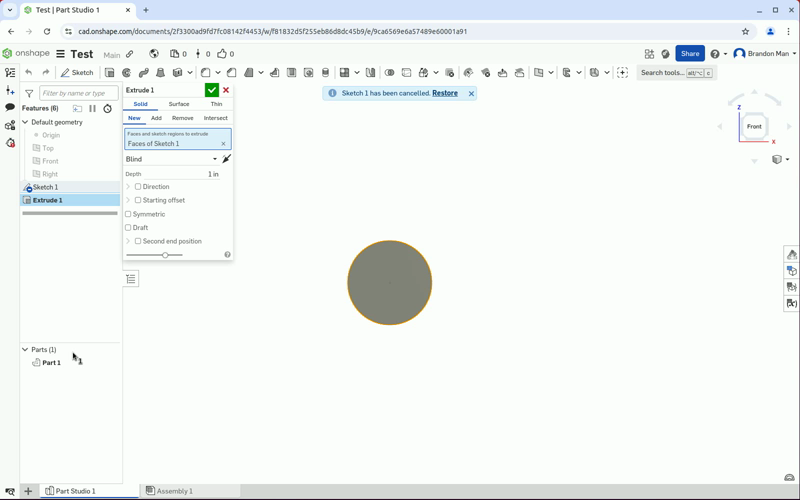
mouse_move(143, 106)
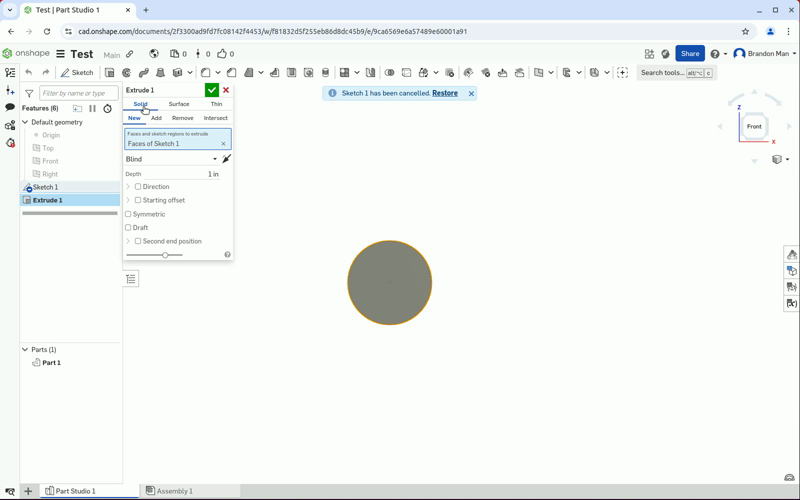
click(143, 106)
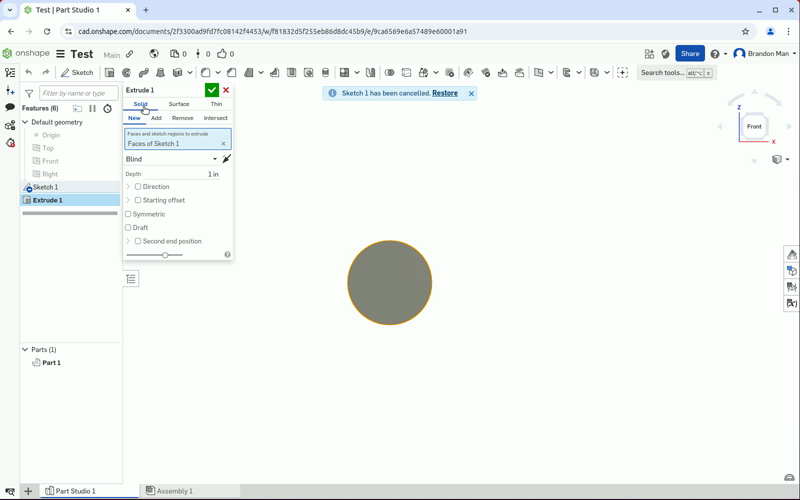
mouse_move(137, 120)
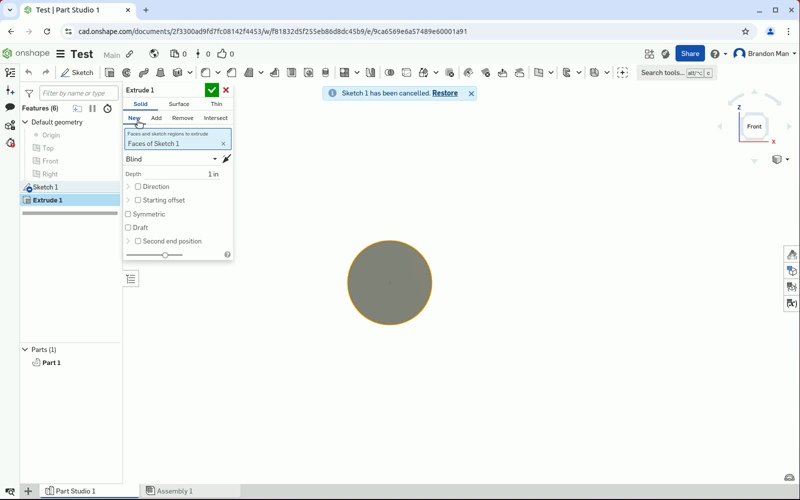
click(137, 120)
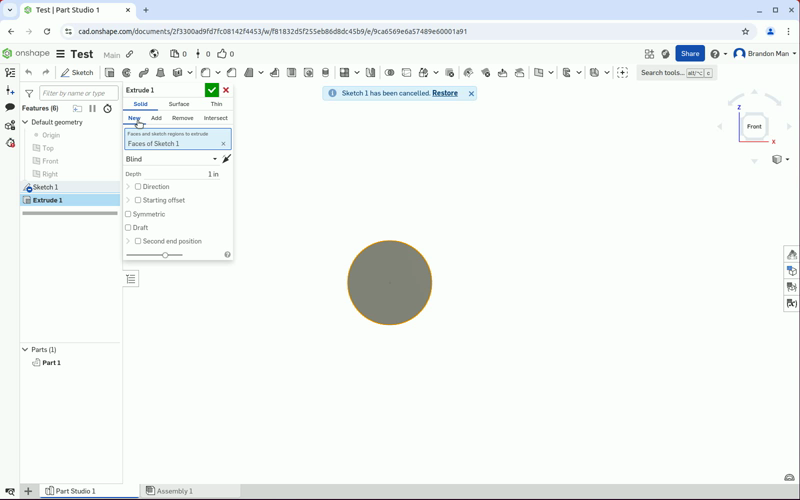
key(tab, 4)
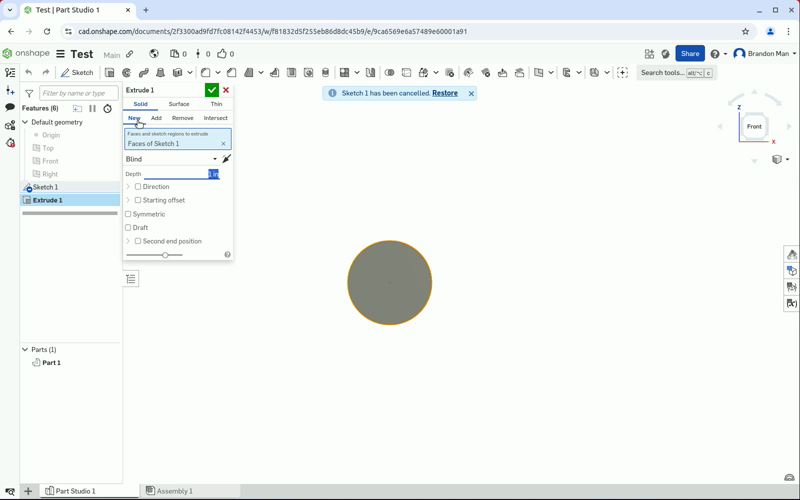
text(1.685)
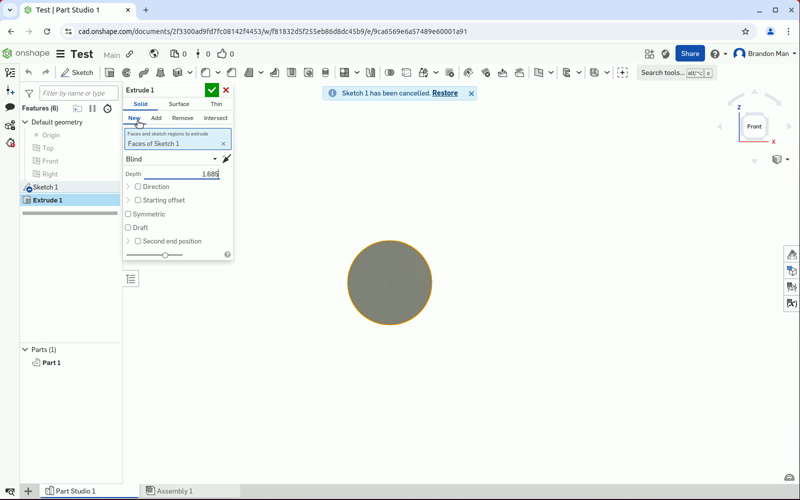
key(enter)
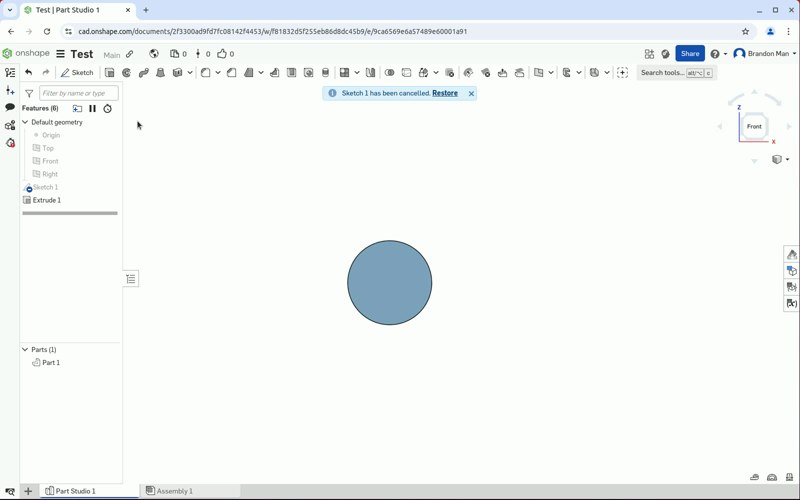
key(shift+h)
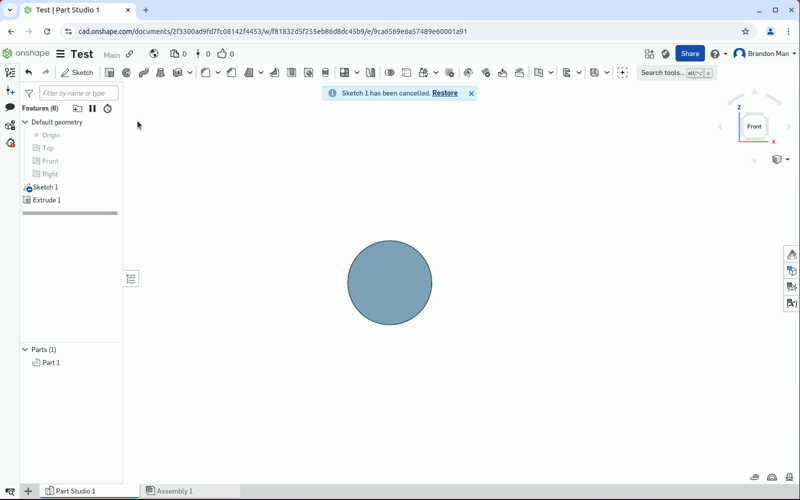
key(shift+h)
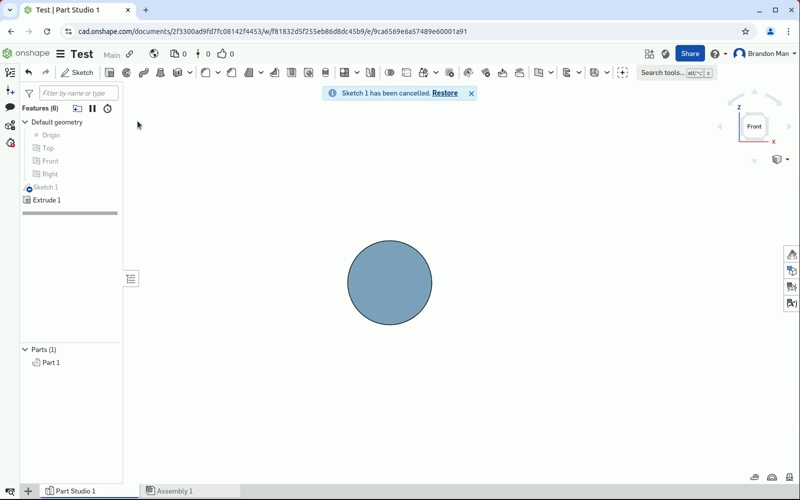
mouse_move(73, 189)
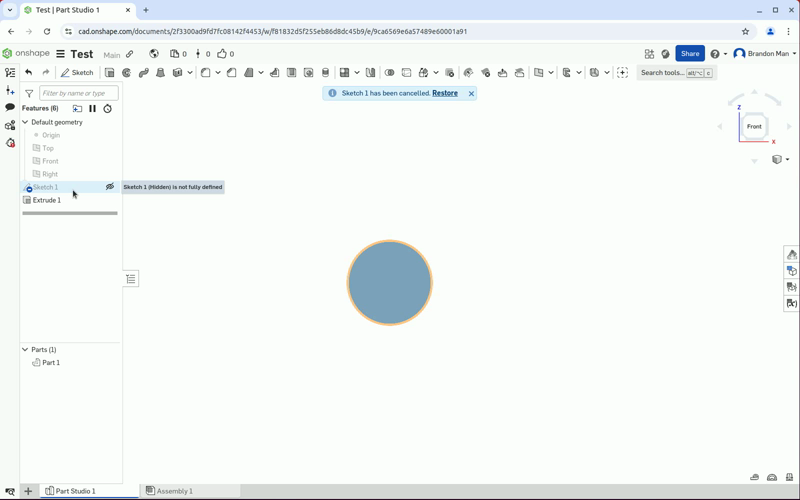
click(73, 189)
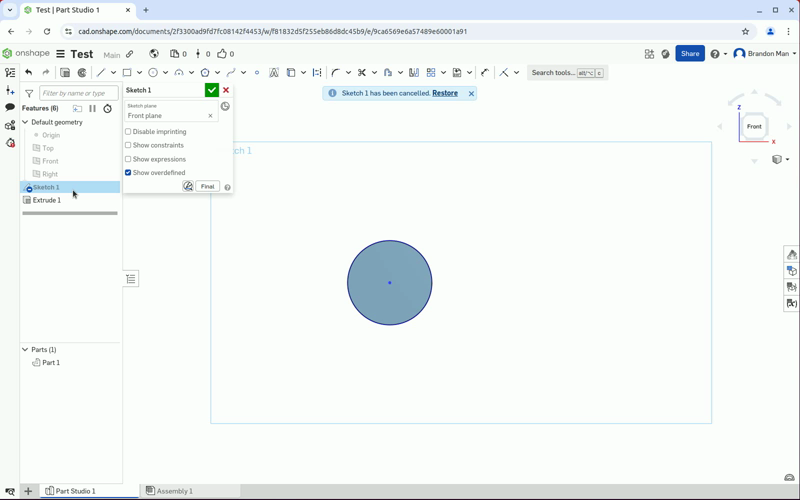
mouse_move(229, 92)
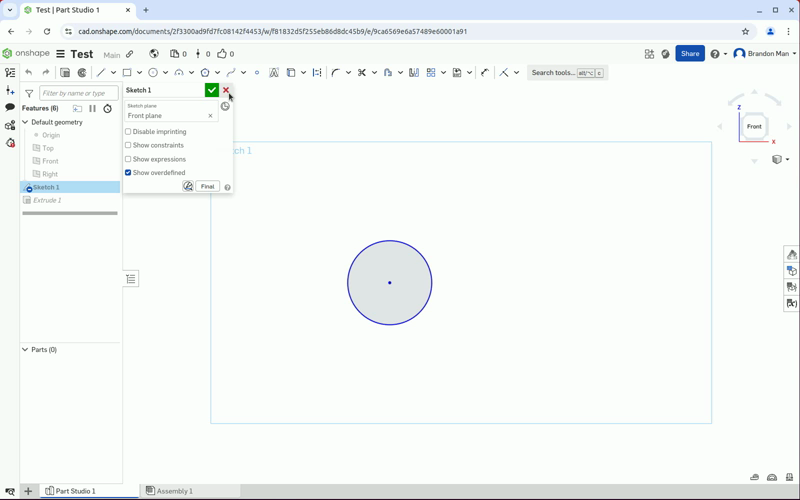
click(229, 92)
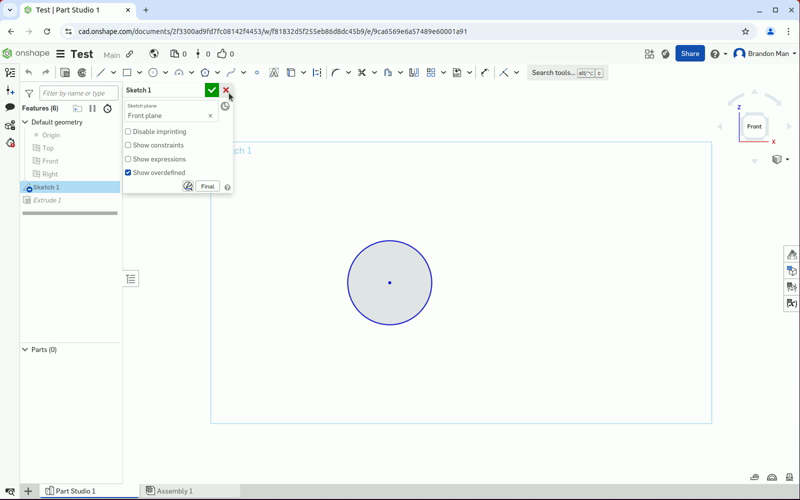
key(shift+s)
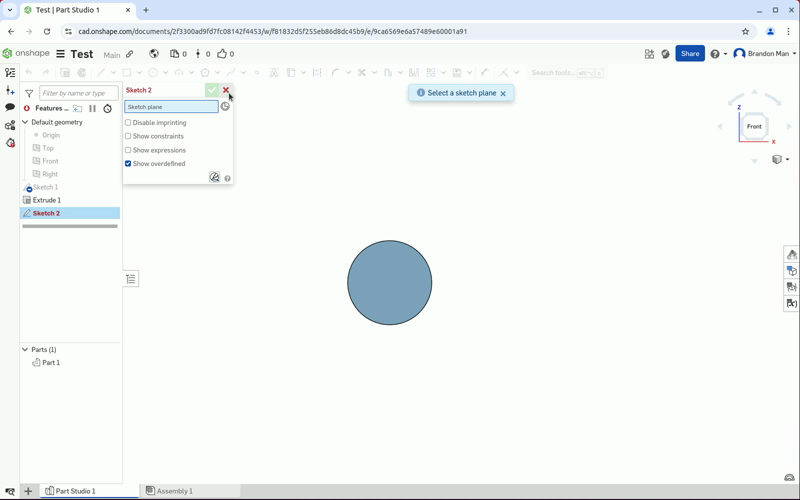
mouse_move(73, 163)
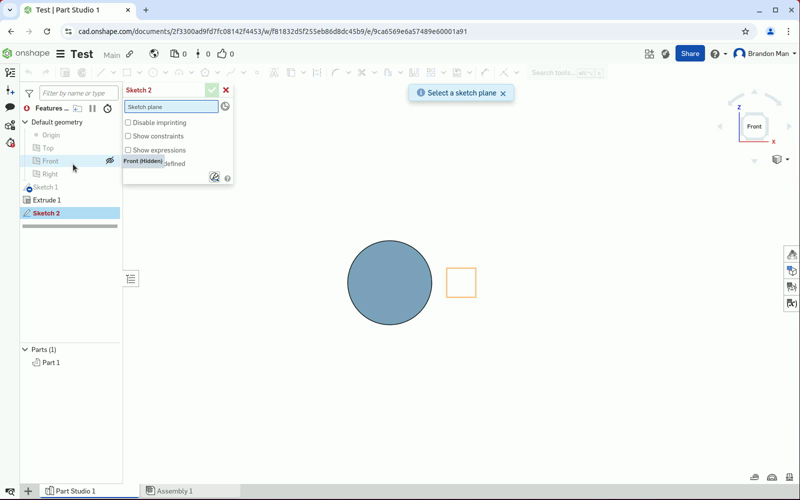
click(73, 163)
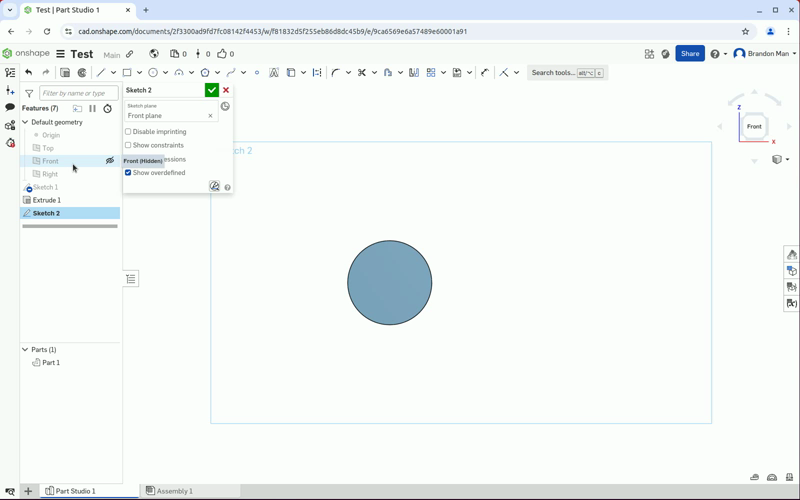
mouse_move(73, 352)
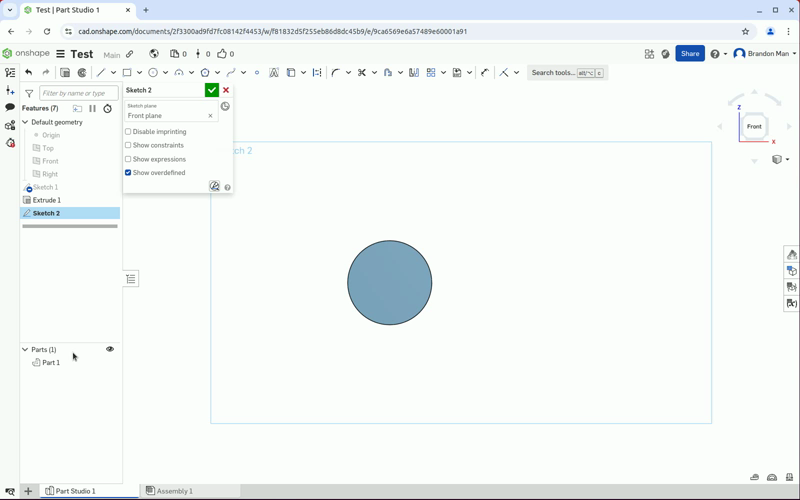
key(y)
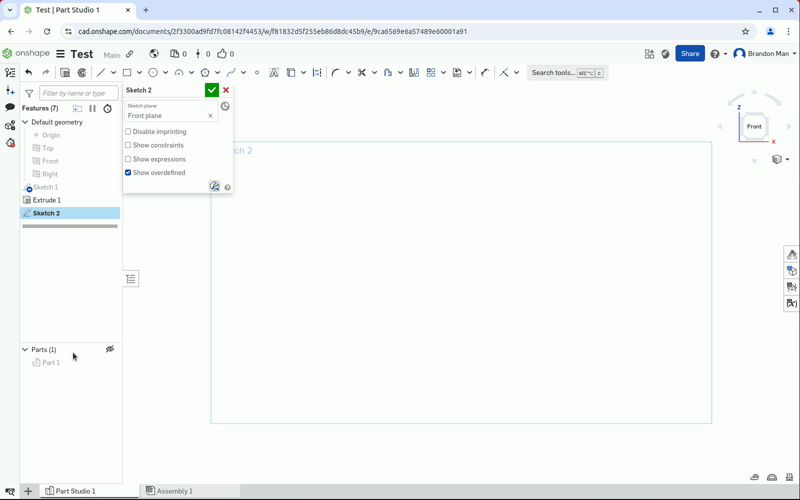
key(l)
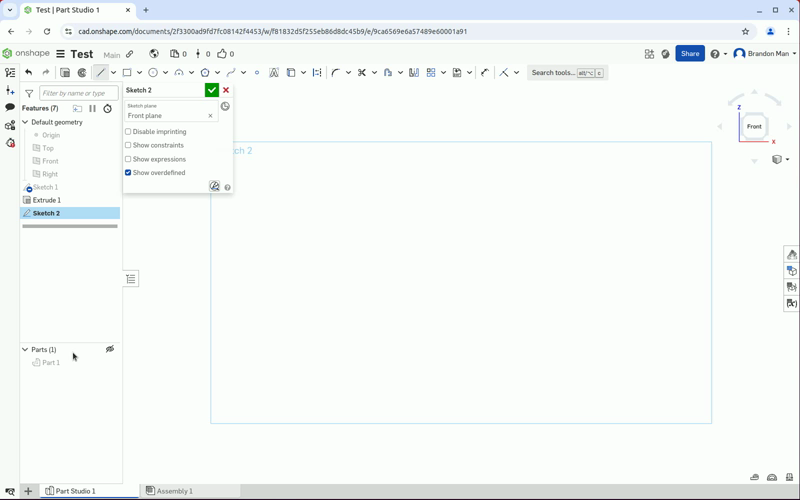
key_down(shift)
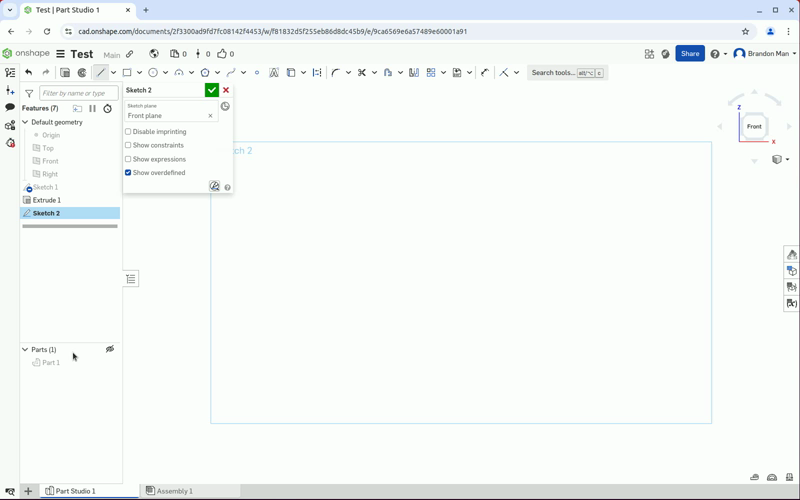
mouse_move(398, 322)
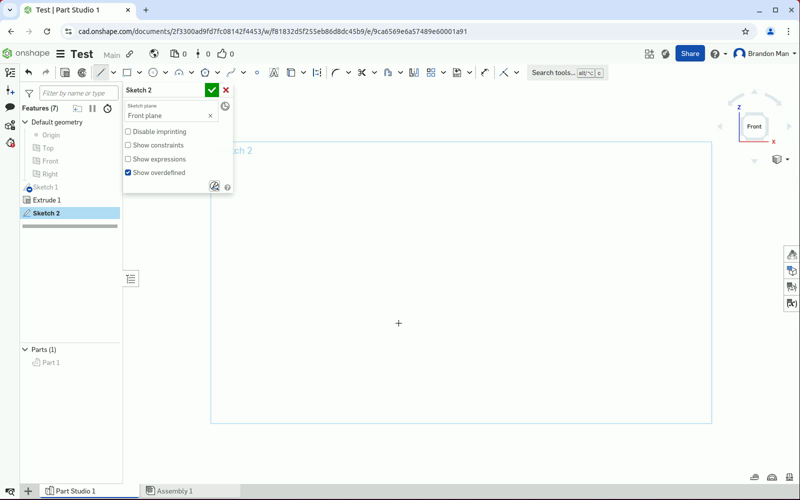
click(398, 322)
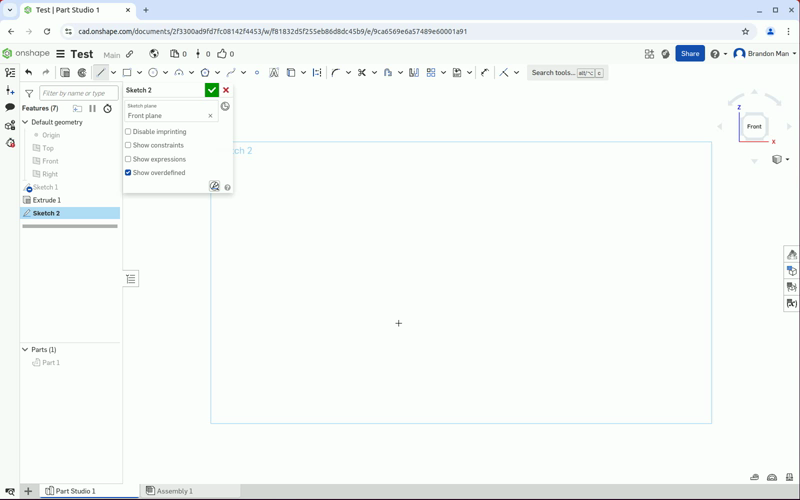
key_up(shift)
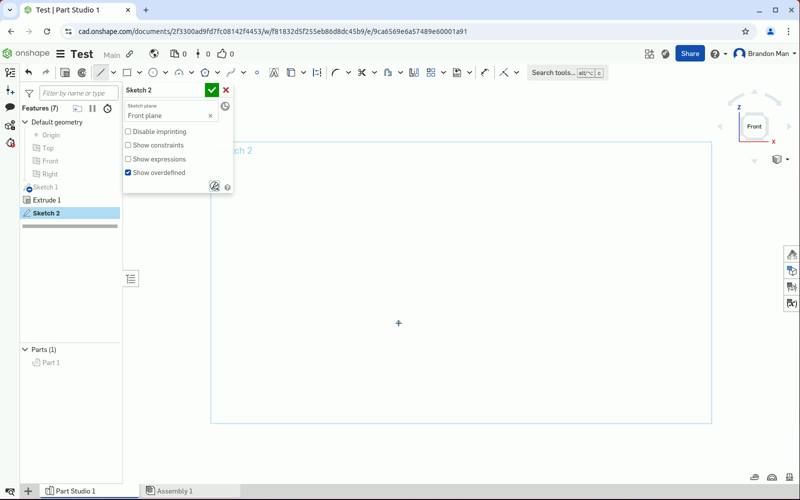
key_down(shift)
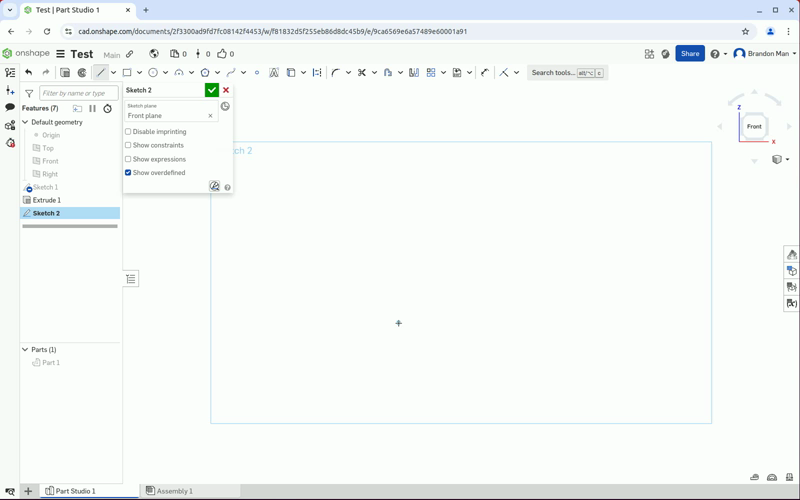
mouse_move(496, 299)
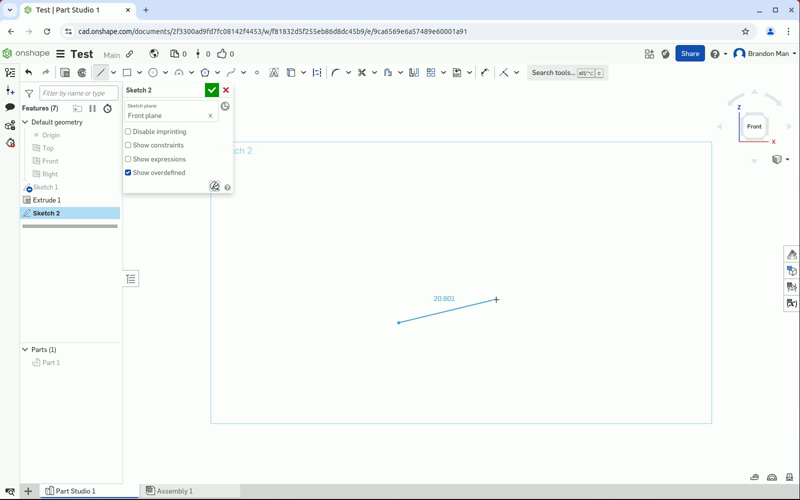
click(496, 299)
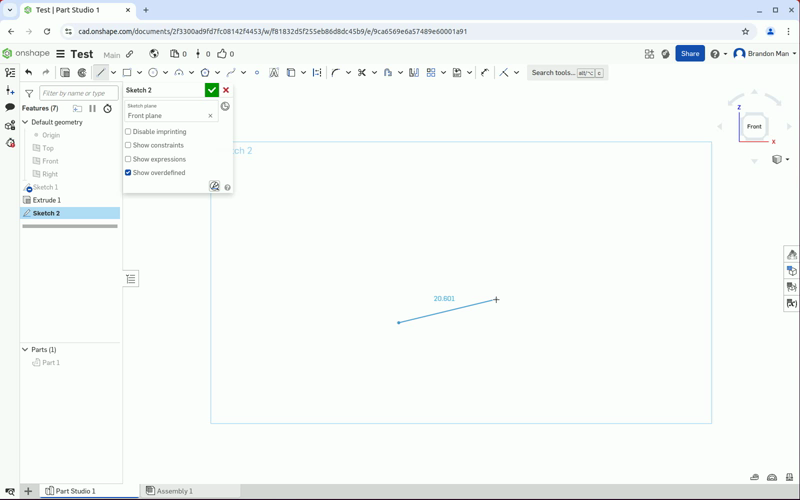
key_up(shift)
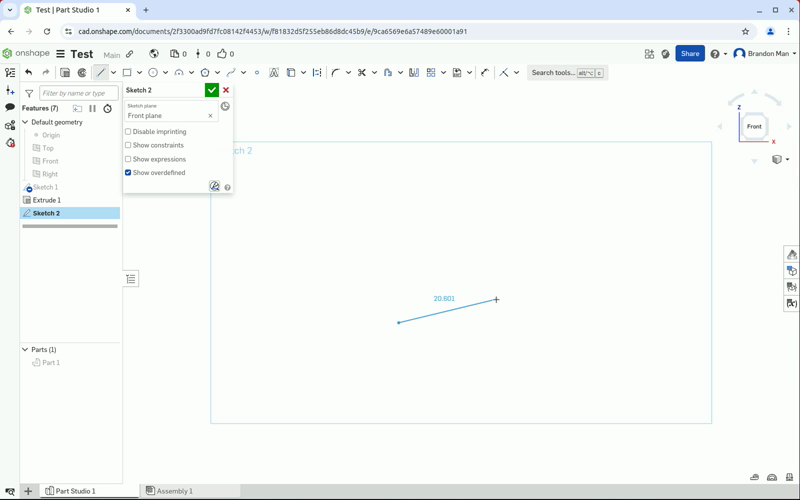
key(esc)
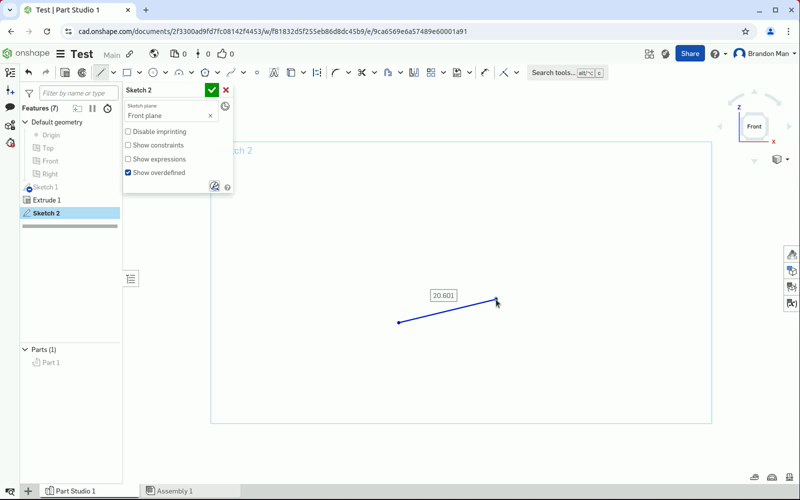
key(a)
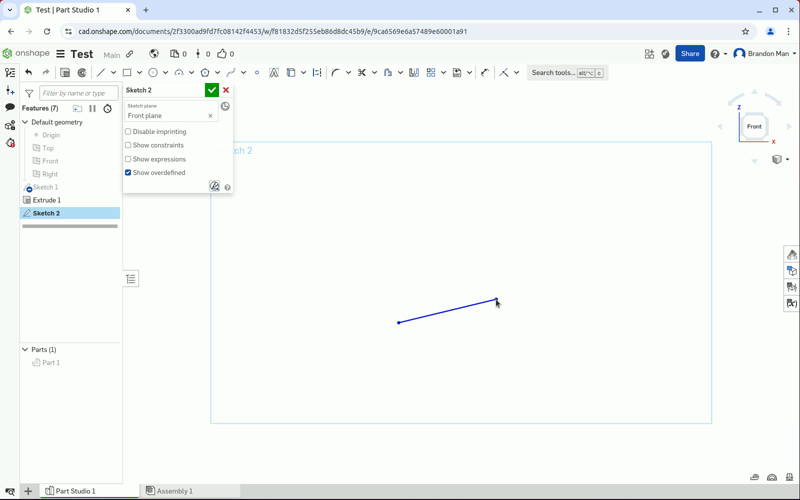
mouse_move(496, 299)
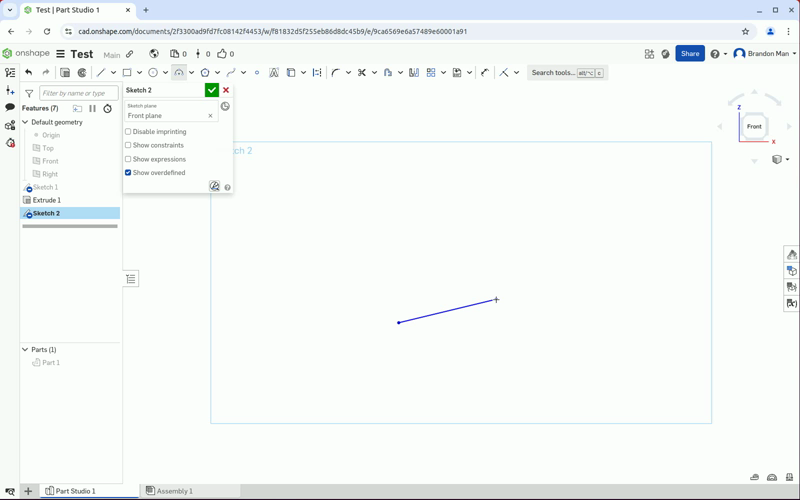
click(496, 299)
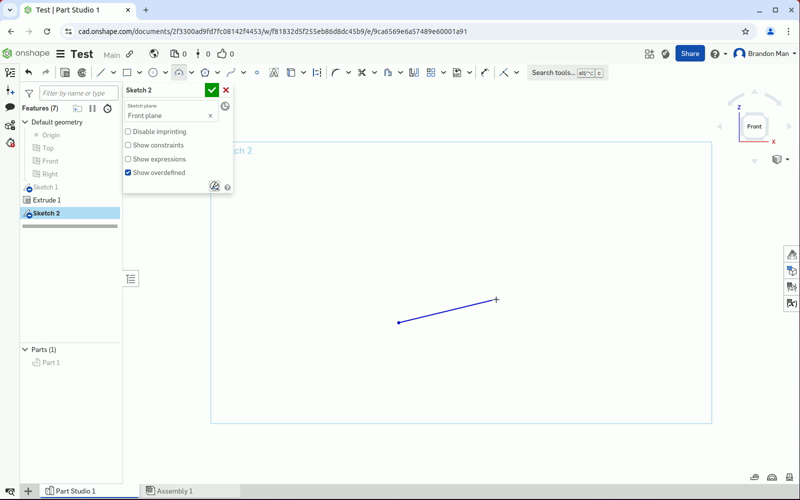
key_down(shift)
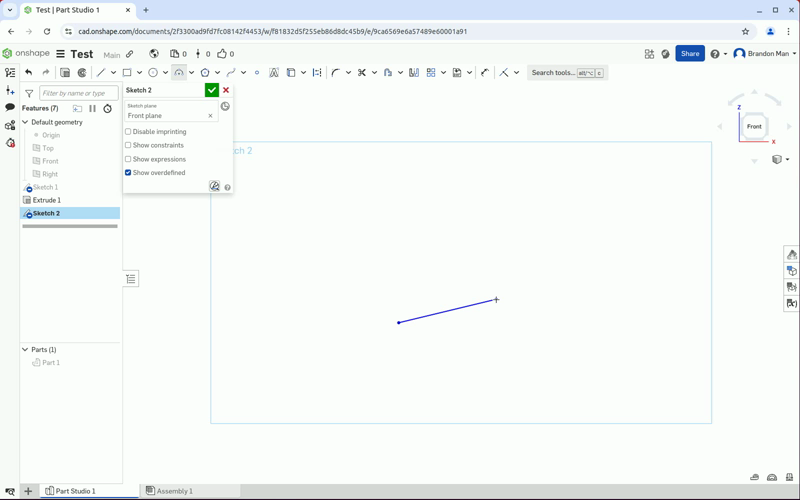
mouse_move(496, 266)
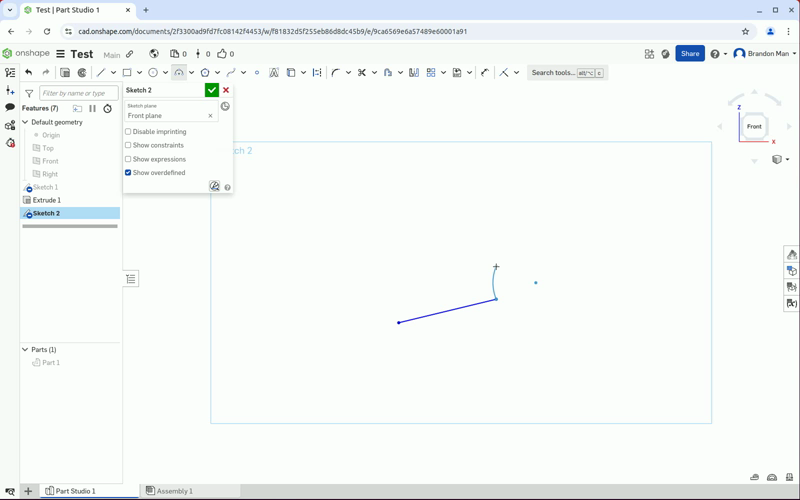
click(496, 266)
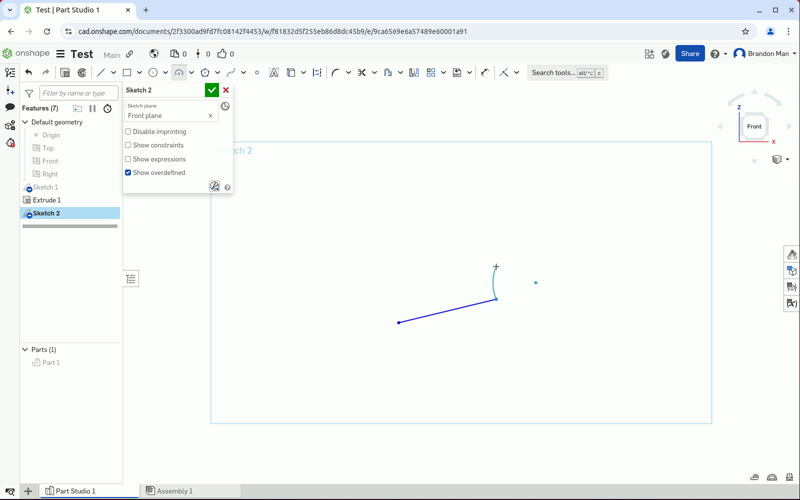
mouse_move(475, 282)
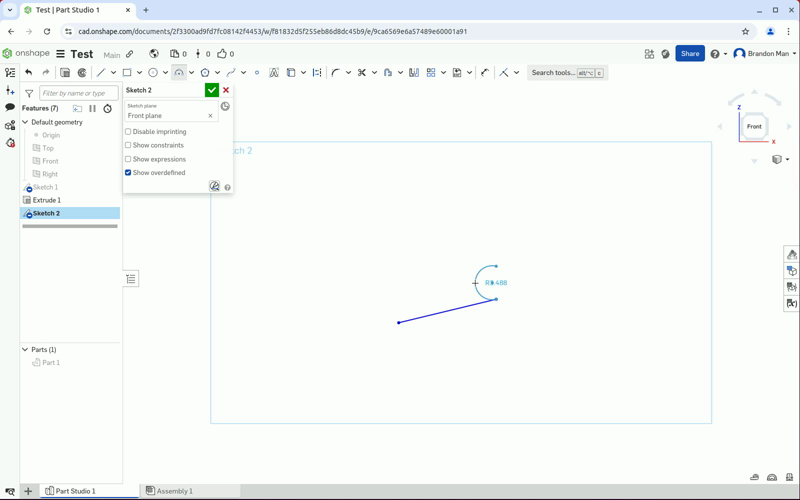
click(475, 282)
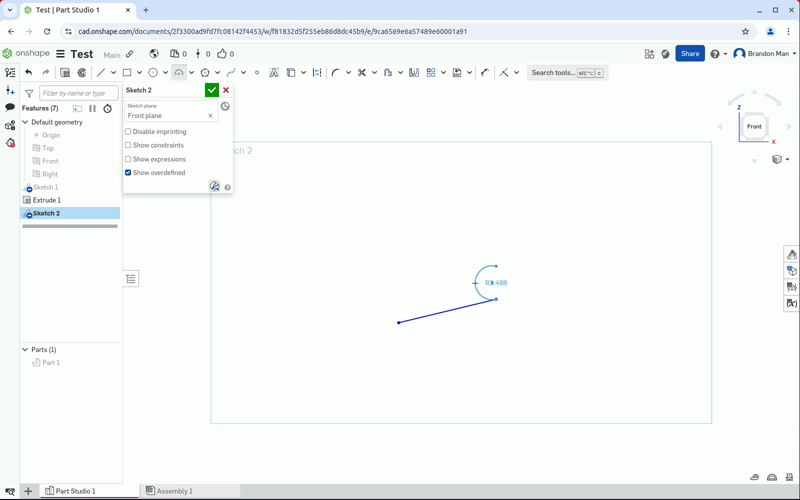
key_up(shift)
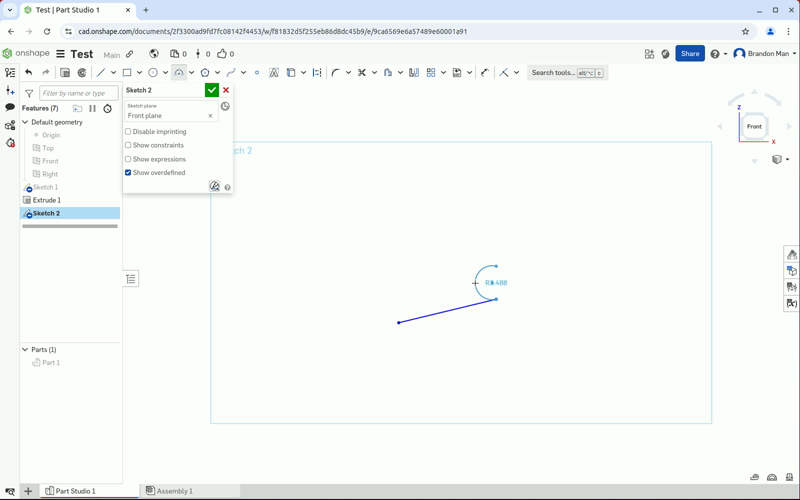
key(esc)
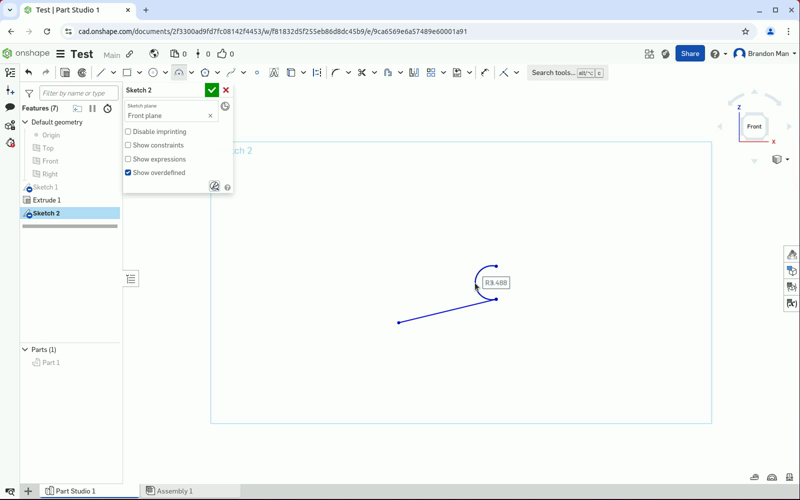
key(l)
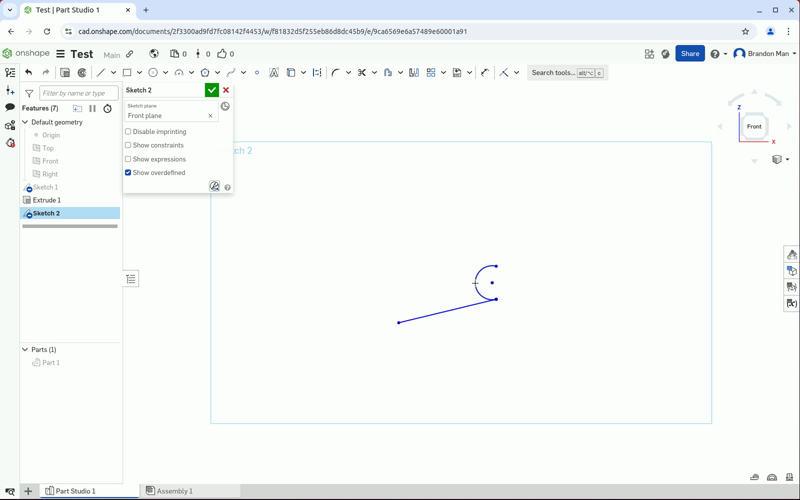
mouse_move(496, 266)
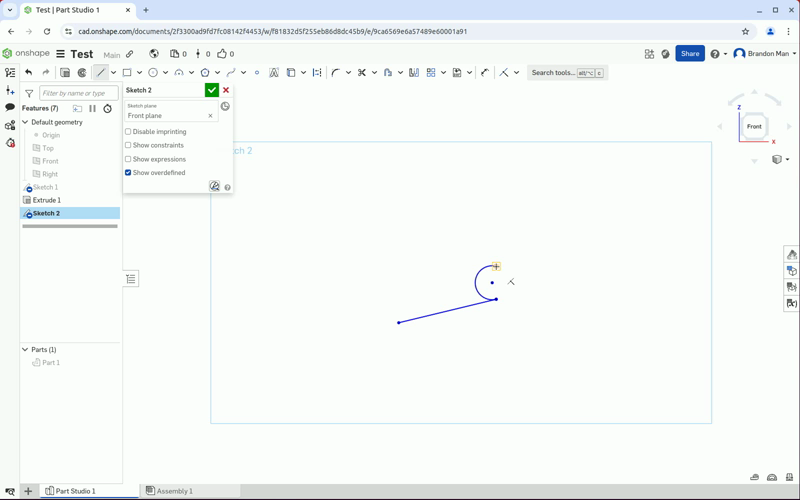
click(496, 266)
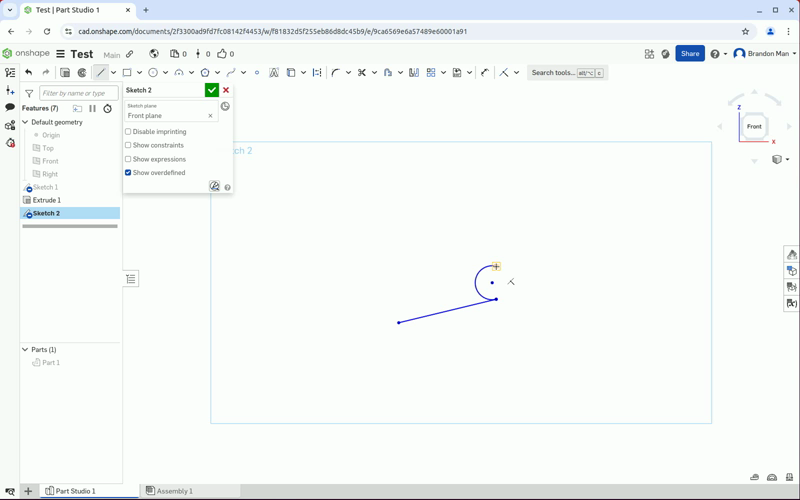
key_down(shift)
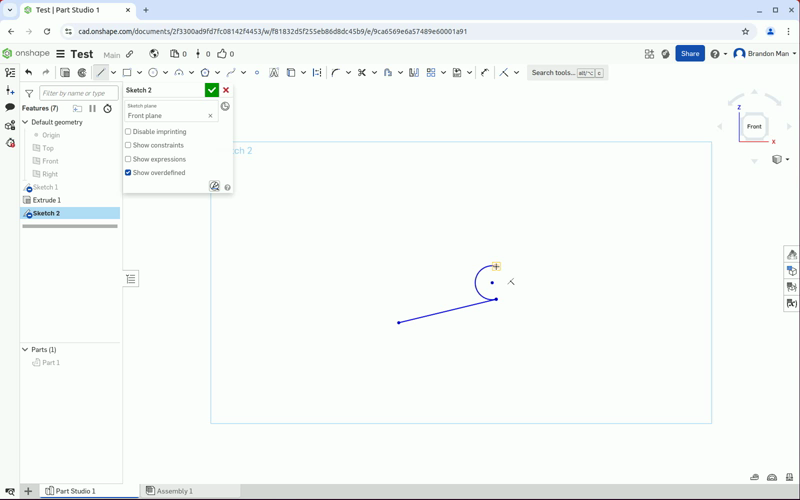
mouse_move(398, 242)
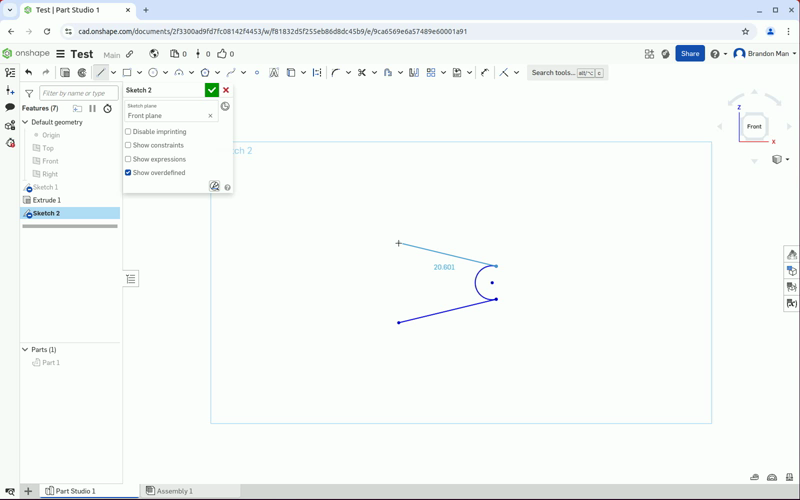
click(398, 242)
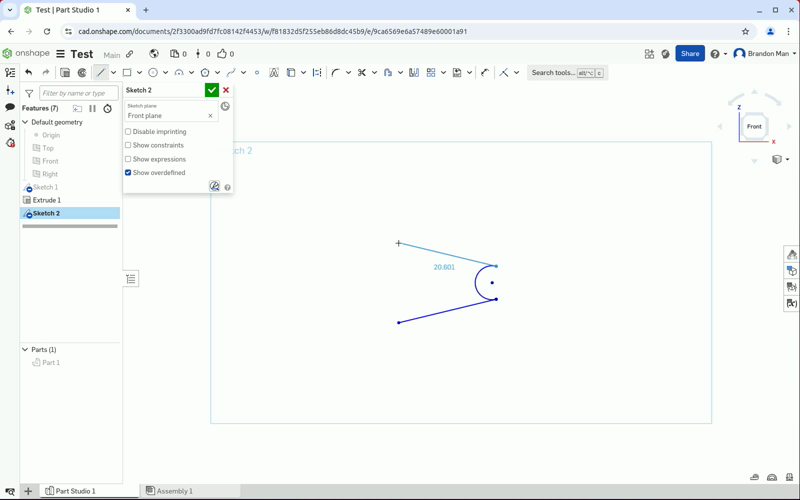
key_up(shift)
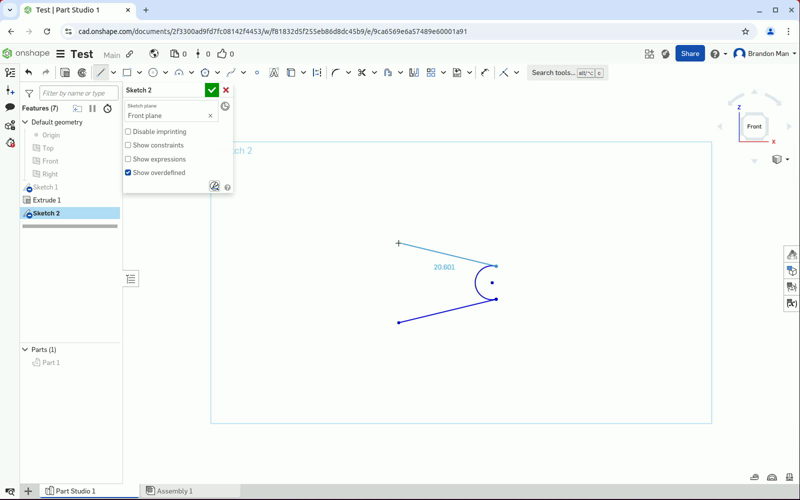
key(esc)
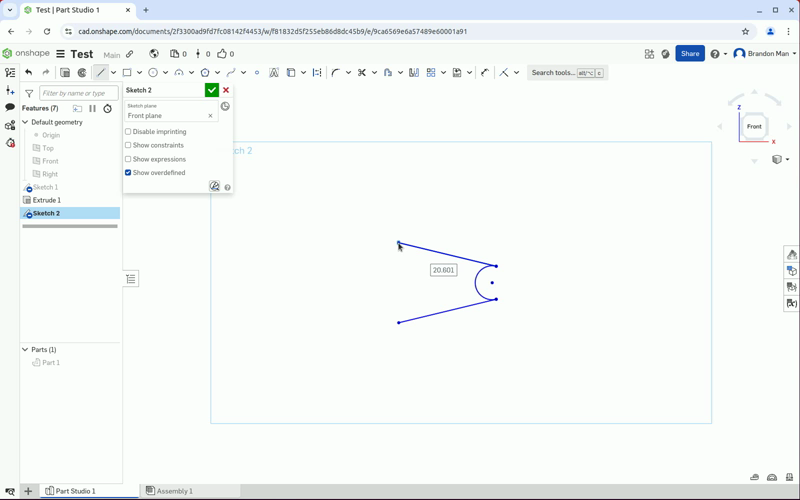
key(a)
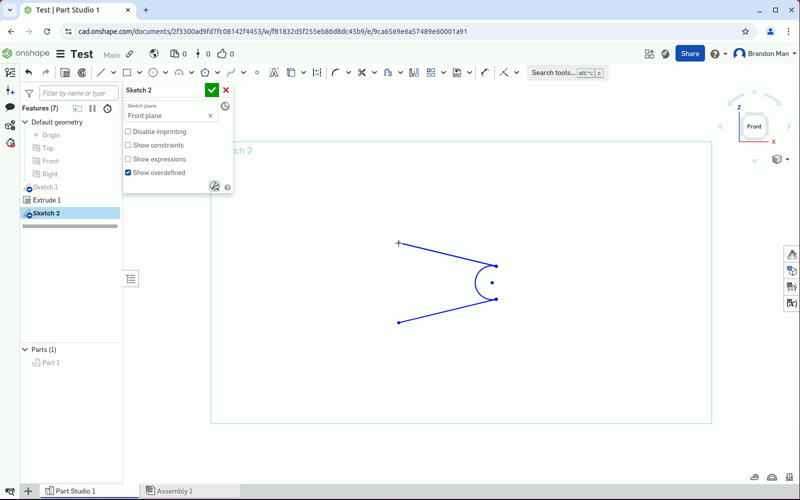
mouse_move(398, 242)
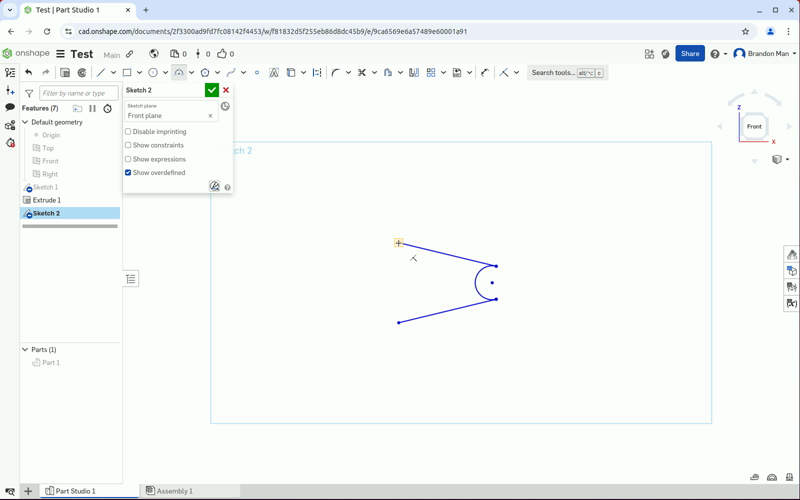
click(398, 242)
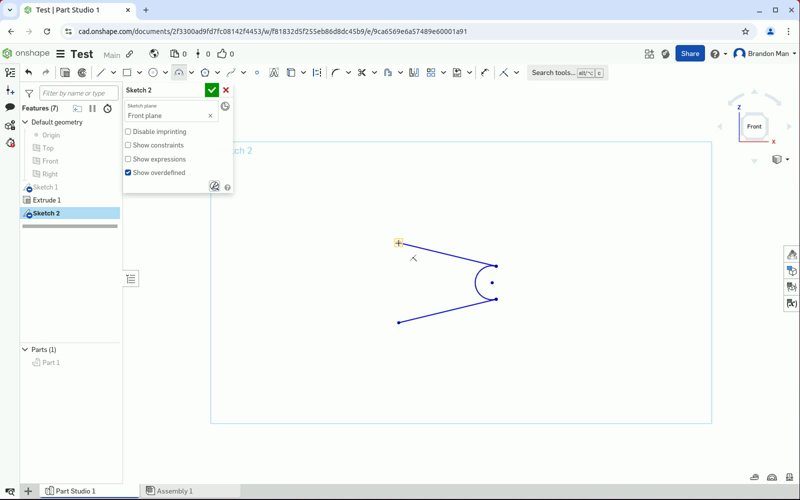
mouse_move(398, 322)
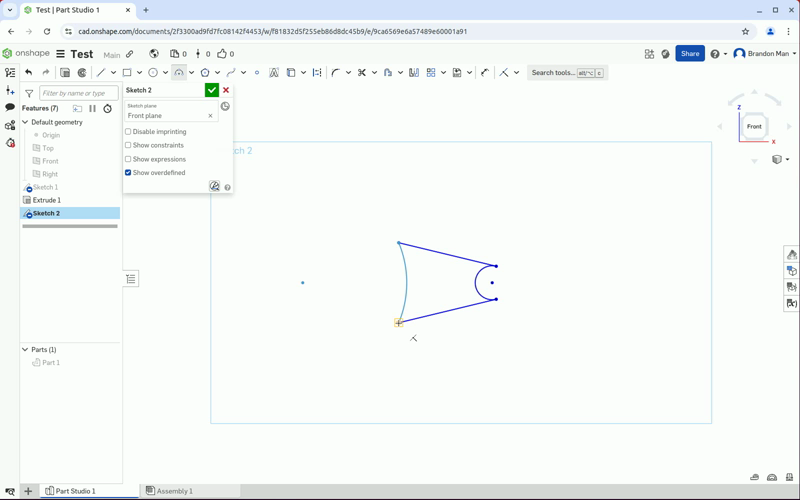
click(398, 322)
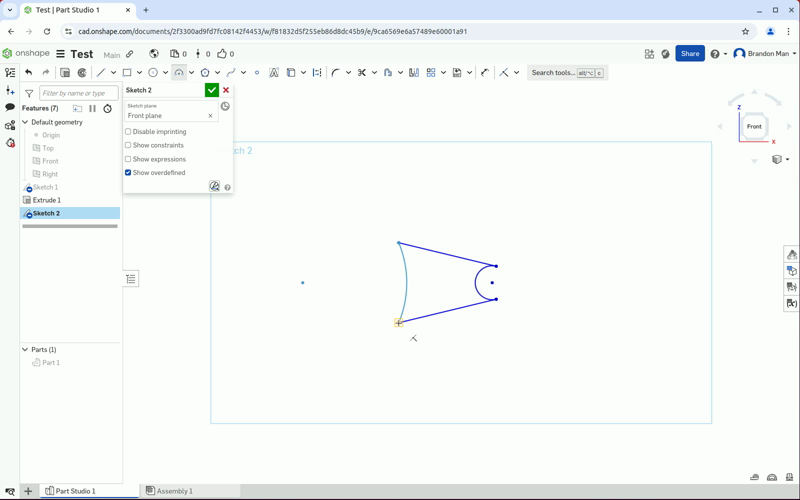
key_down(shift)
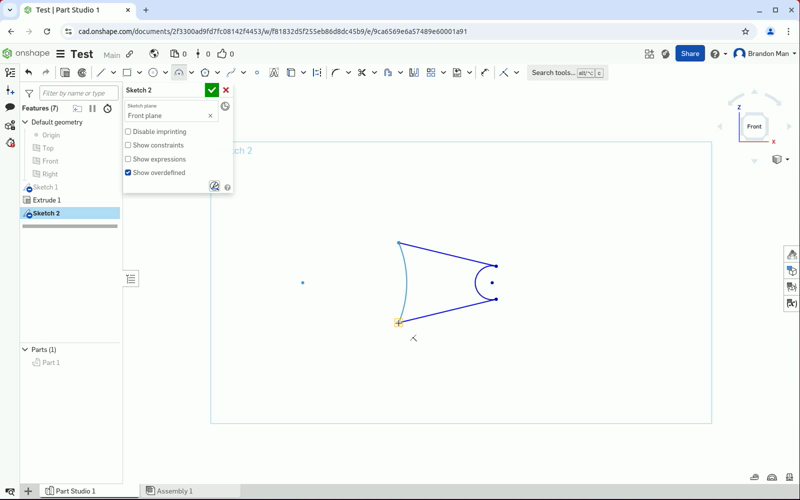
mouse_move(429, 282)
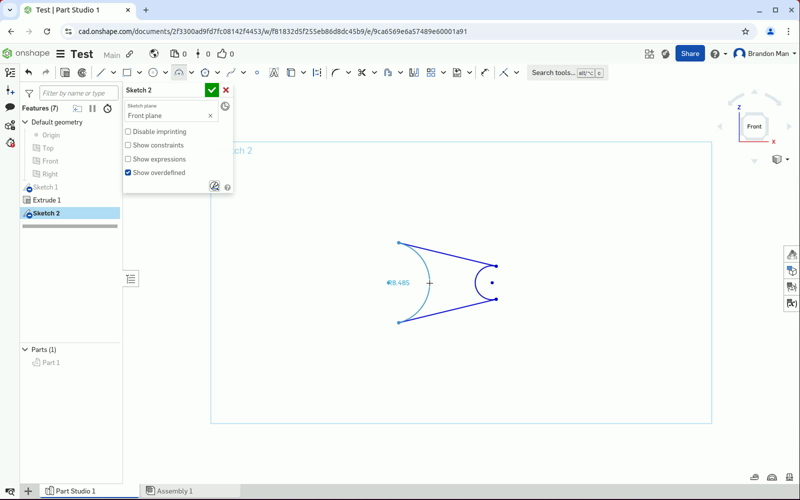
click(429, 282)
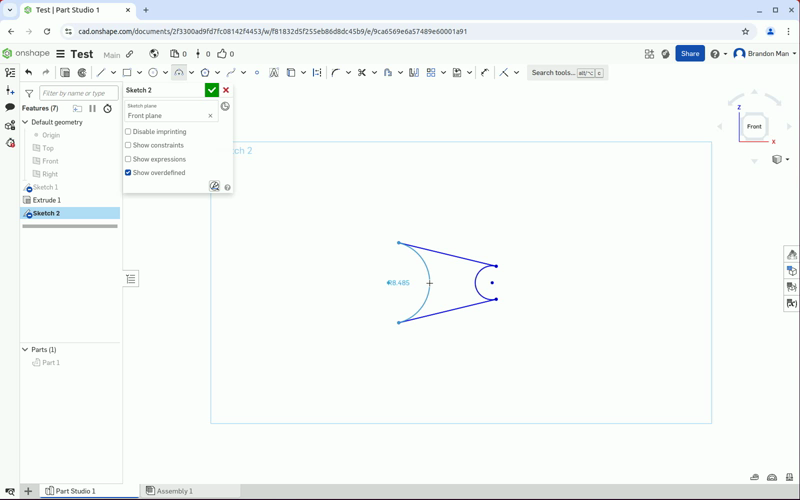
key_up(shift)
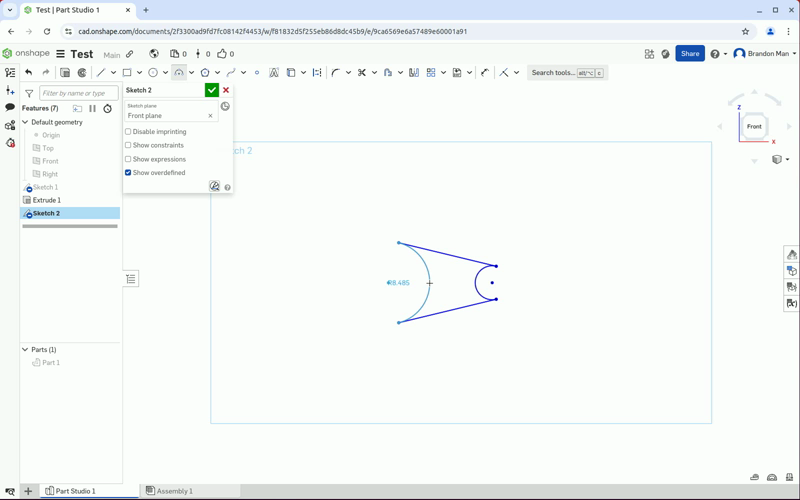
key(esc)
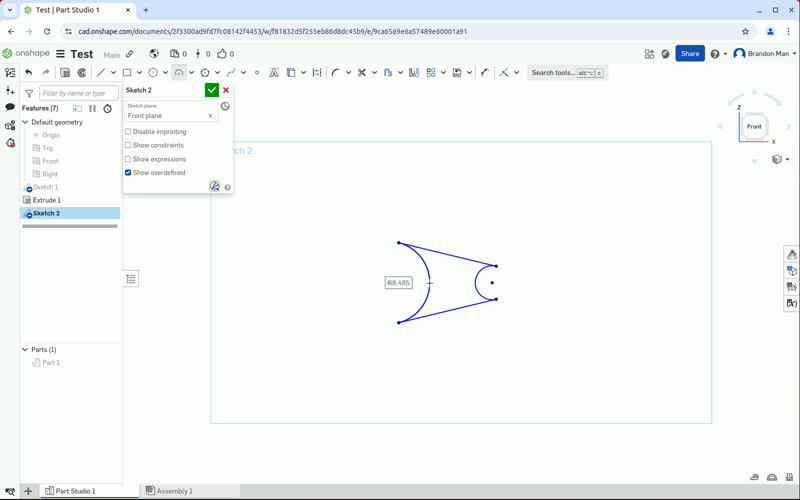
mouse_move(447, 295)
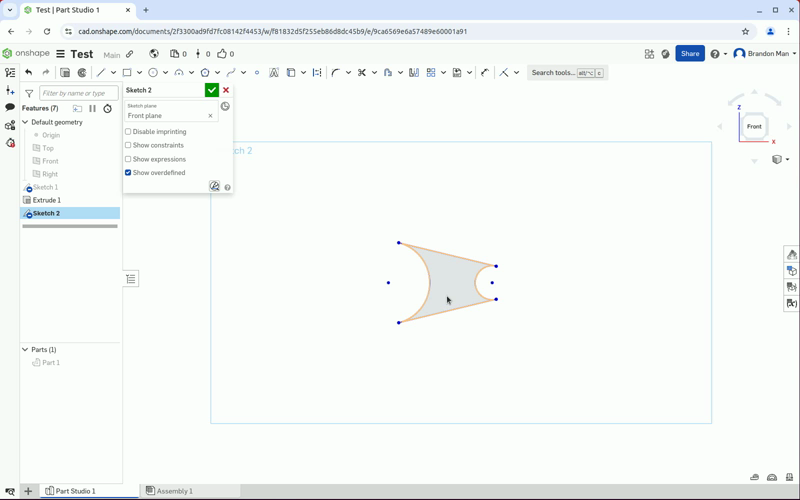
click(447, 295)
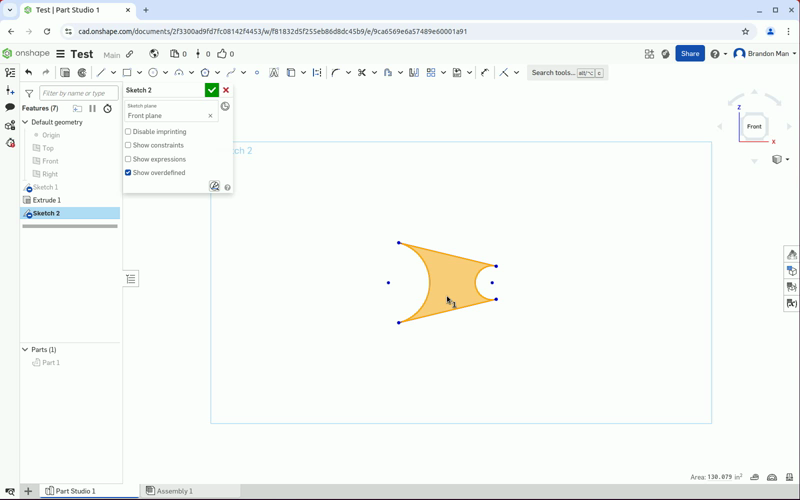
mouse_move(73, 352)
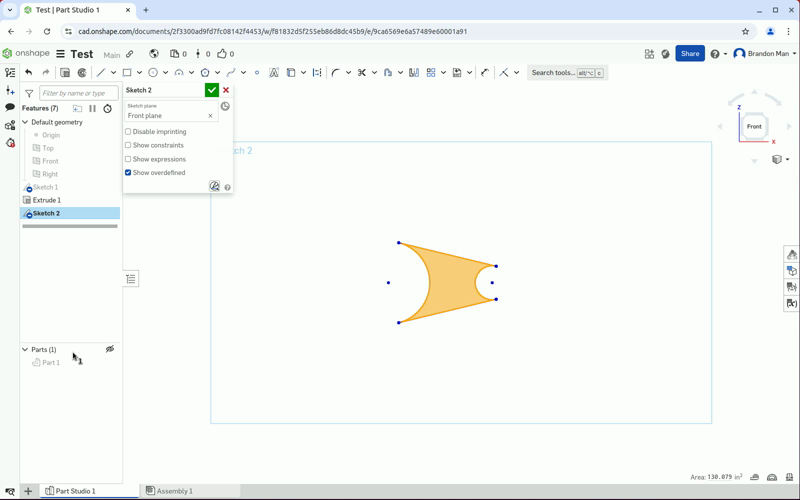
key(shift+y)
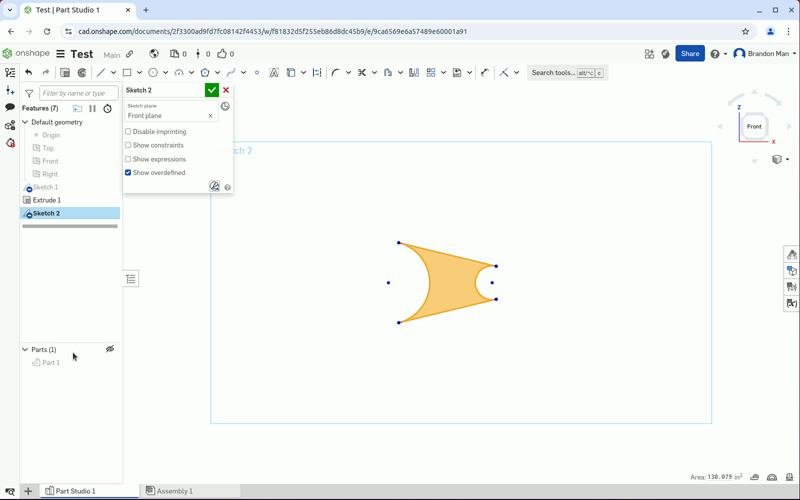
key(shift+e)
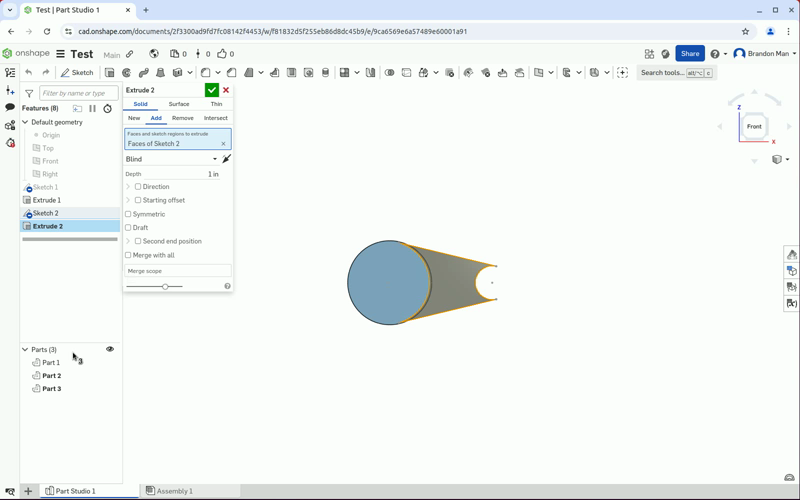
mouse_move(143, 106)
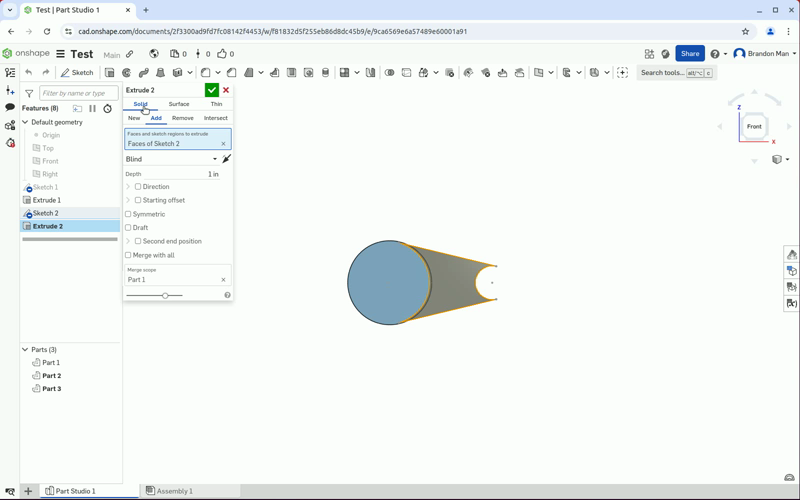
click(143, 106)
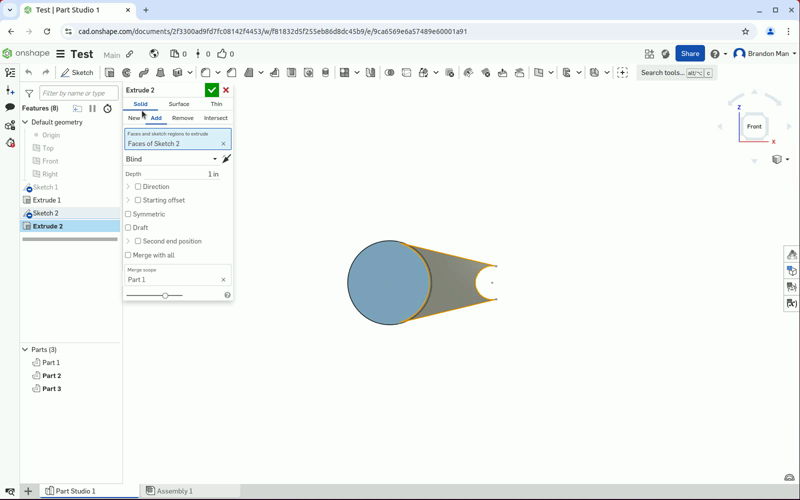
mouse_move(137, 120)
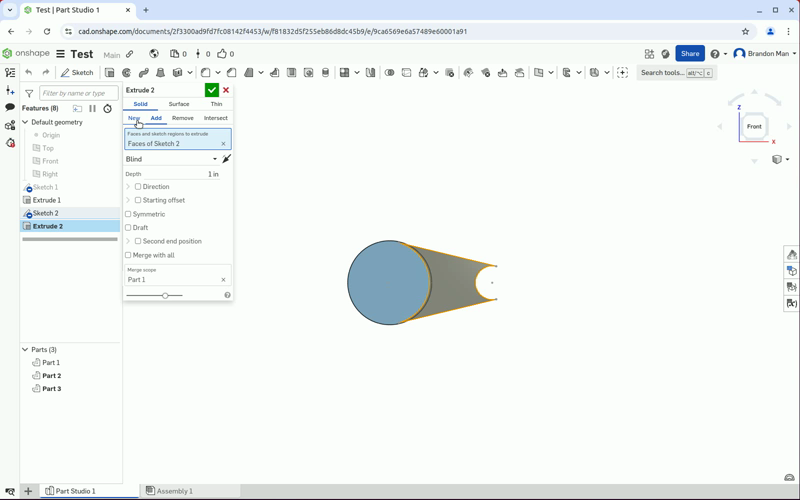
click(137, 120)
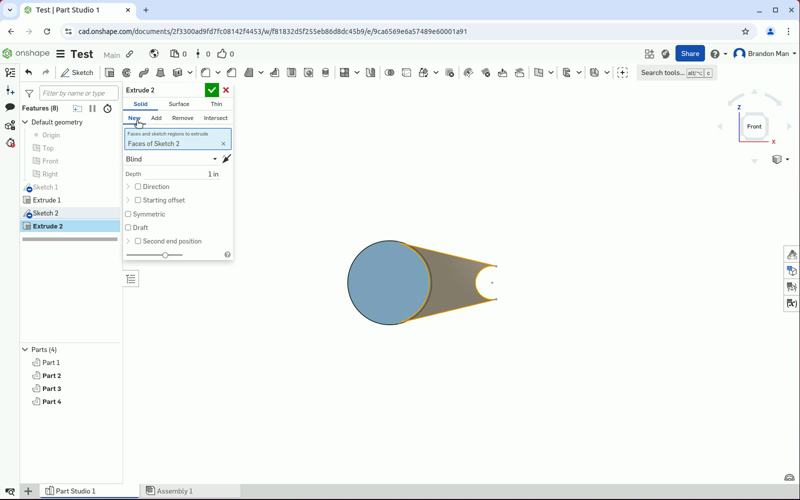
key(tab, 4)
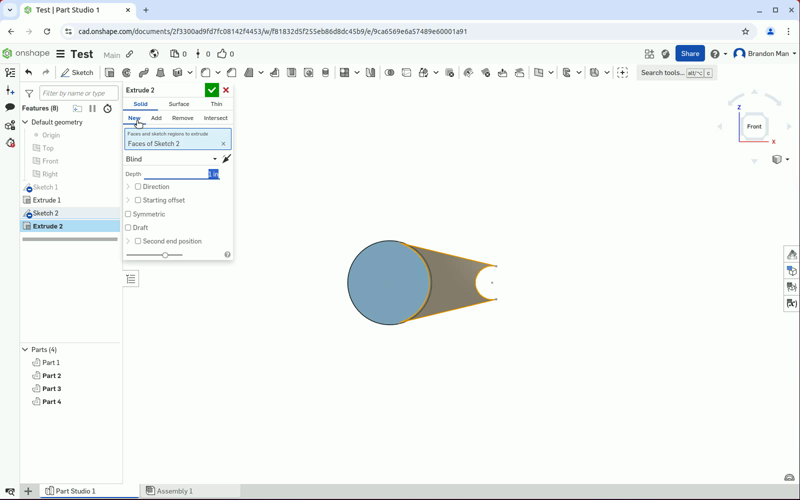
text(1.685)
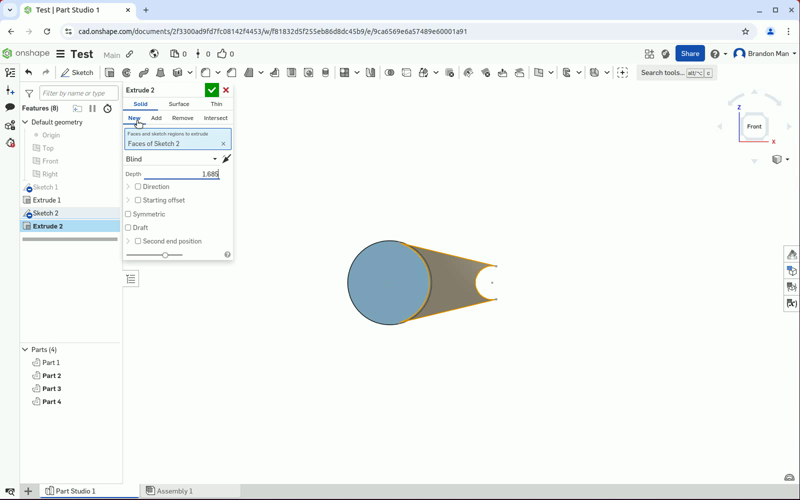
key(enter)
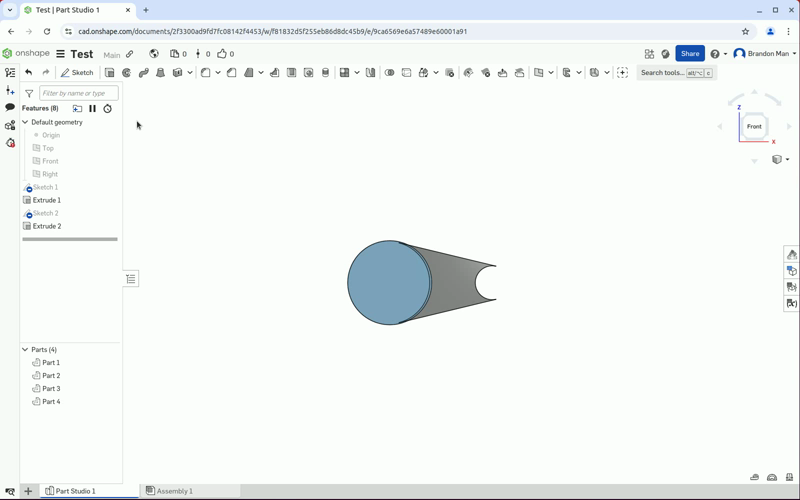
key(shift+h)
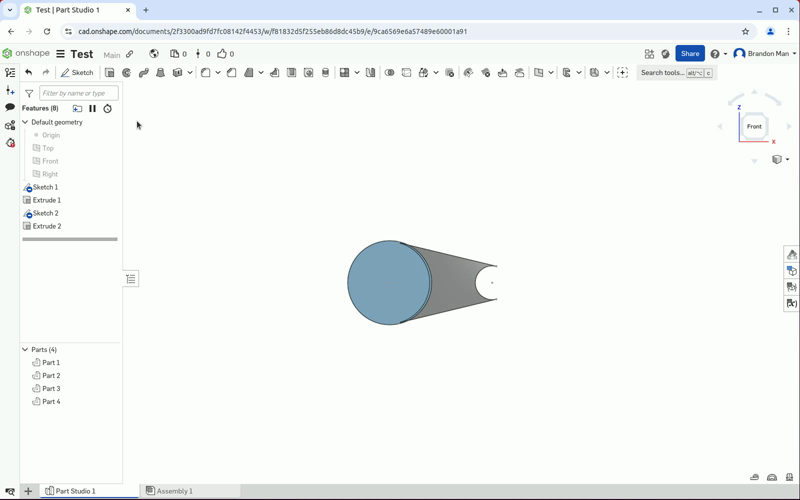
key(shift+h)
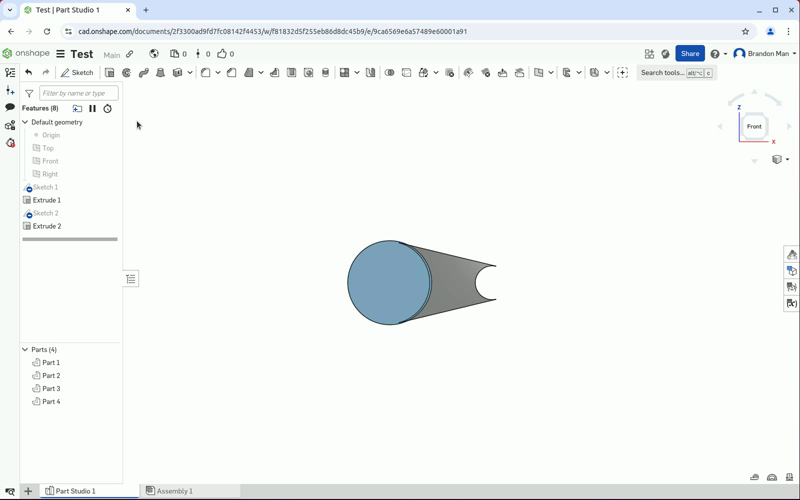
mouse_move(73, 189)
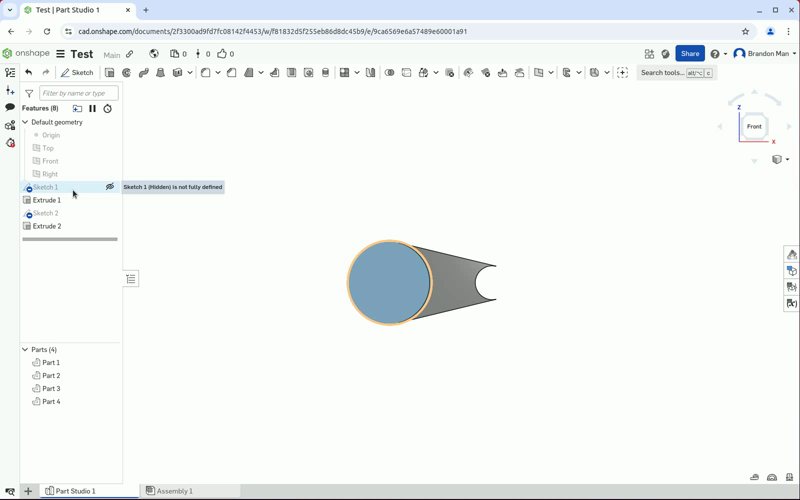
click(73, 189)
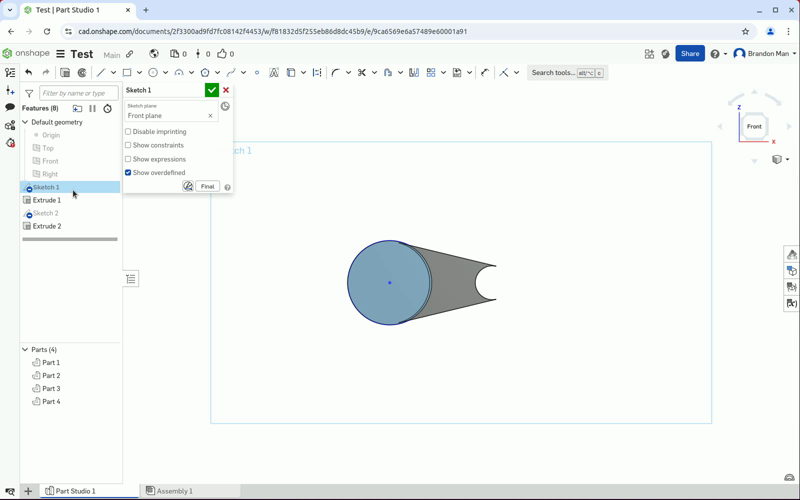
mouse_move(229, 92)
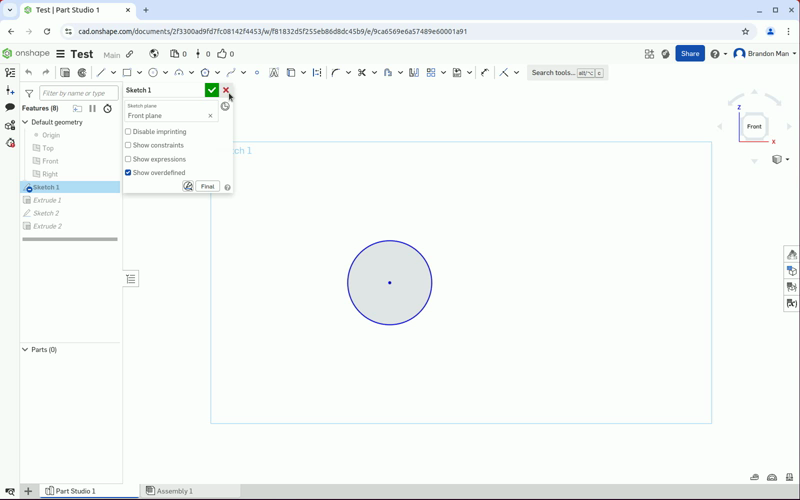
click(229, 92)
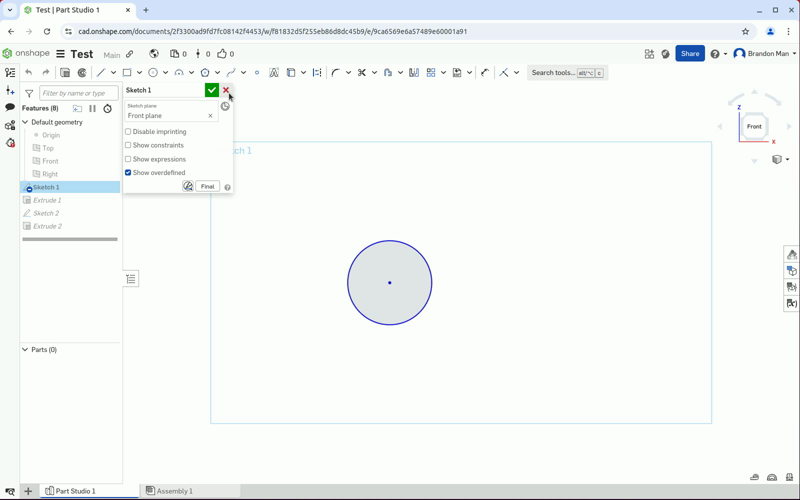
key(shift+s)
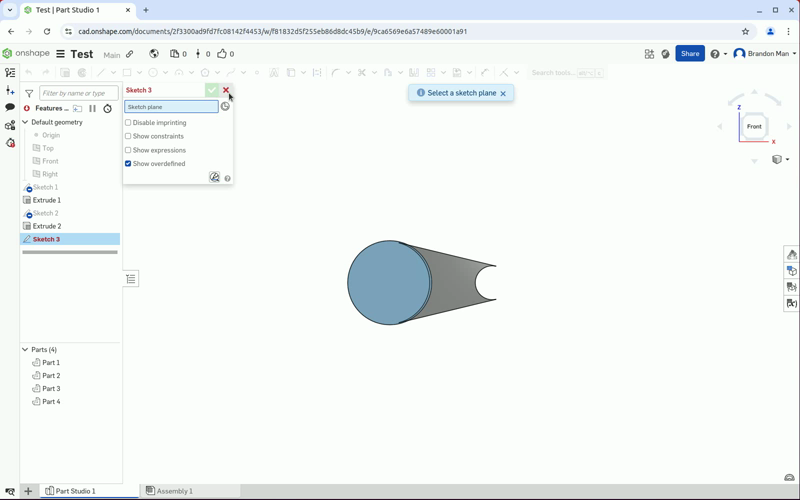
mouse_move(73, 163)
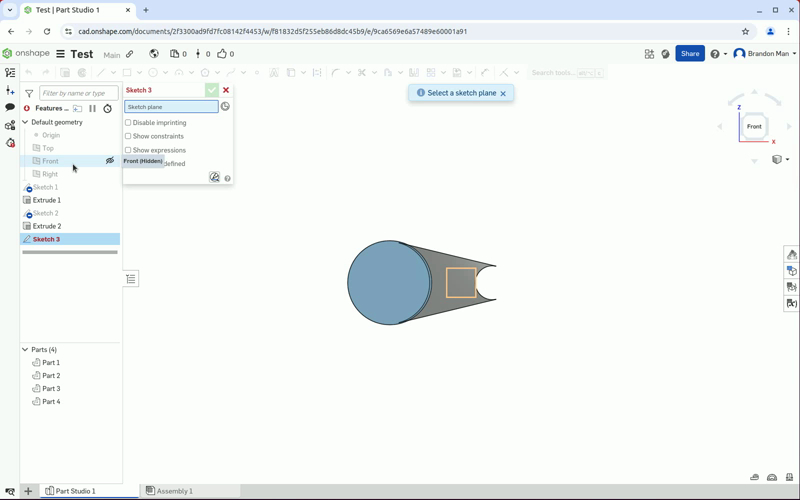
click(73, 163)
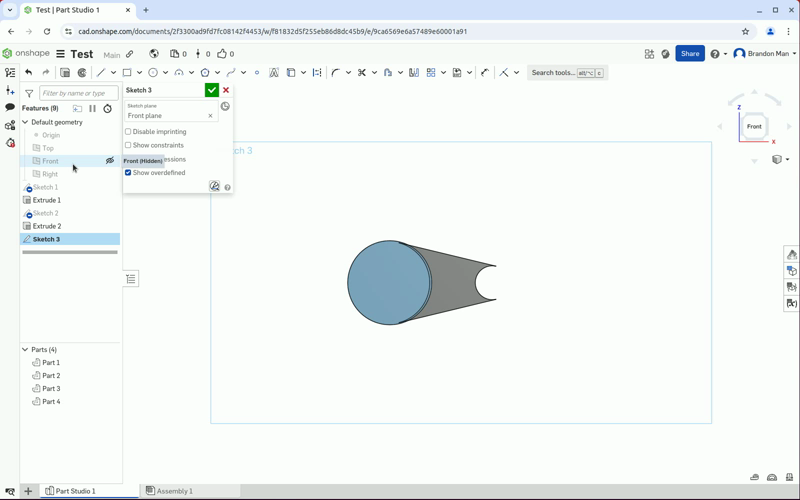
mouse_move(73, 352)
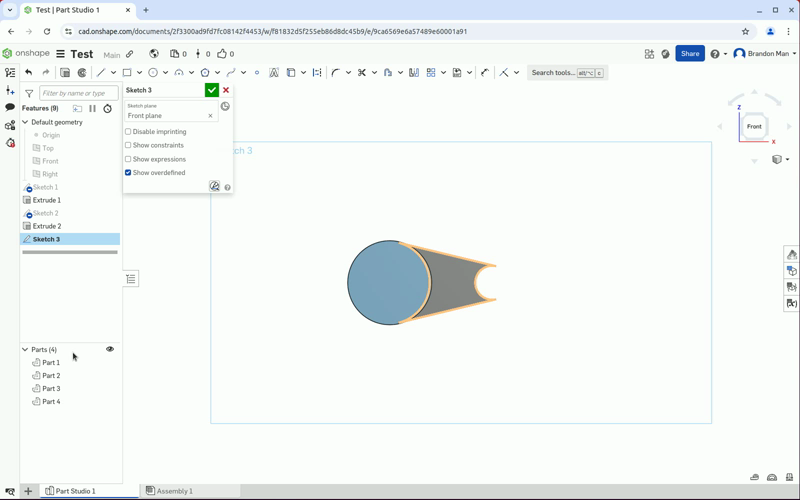
key(y)
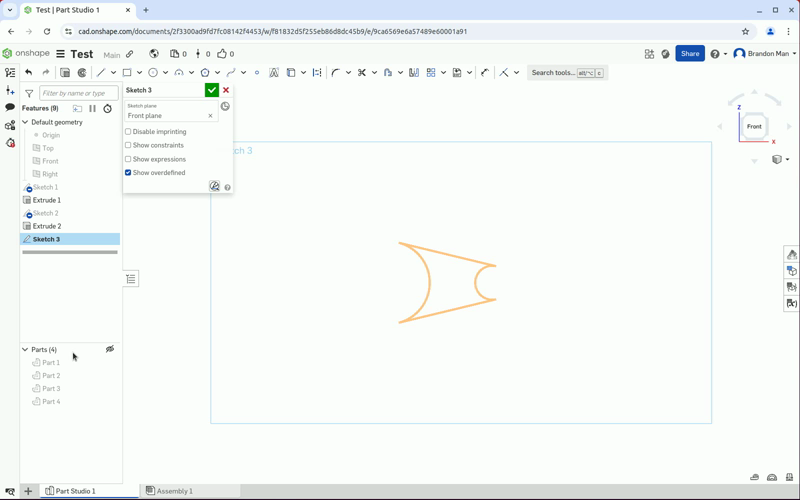
key(c)
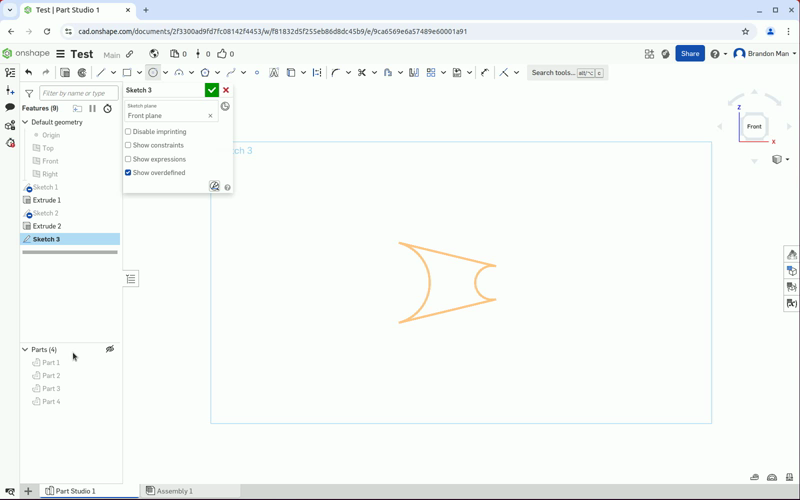
key_down(shift)
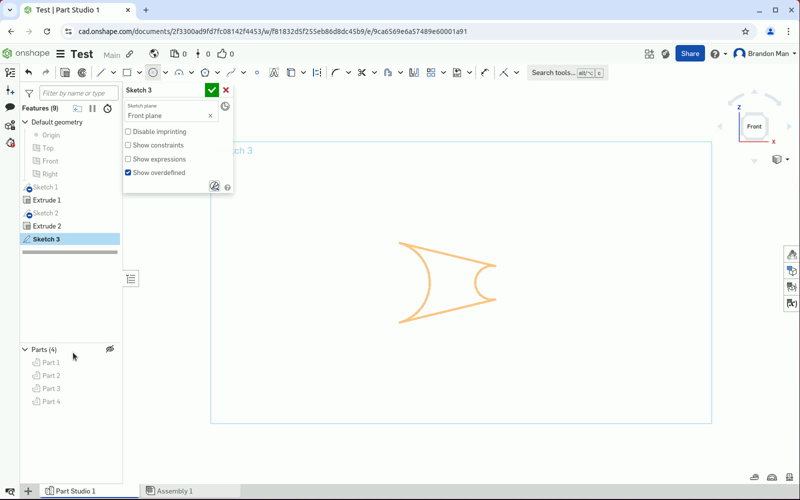
mouse_move(493, 282)
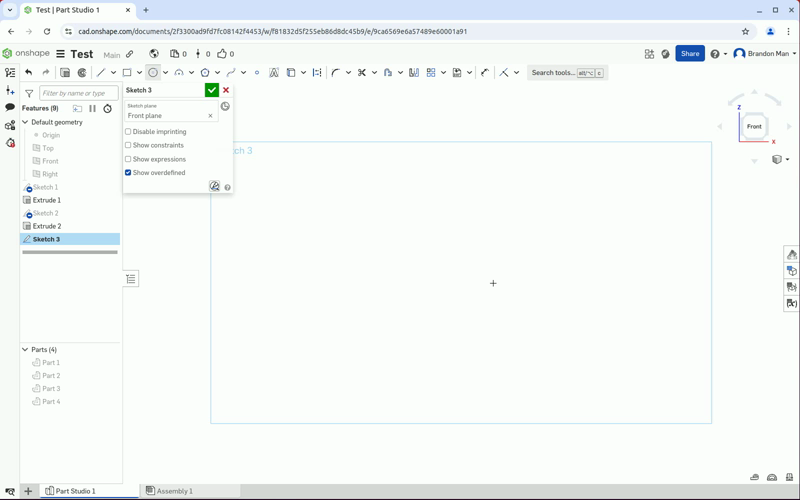
click(493, 282)
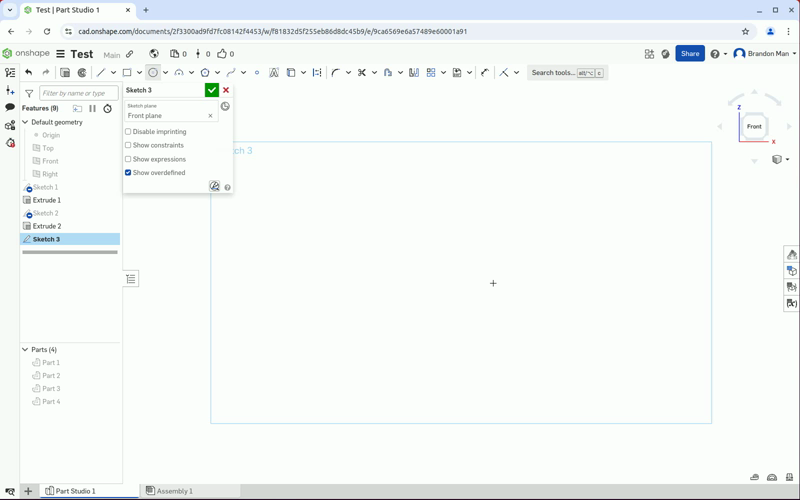
key_up(shift)
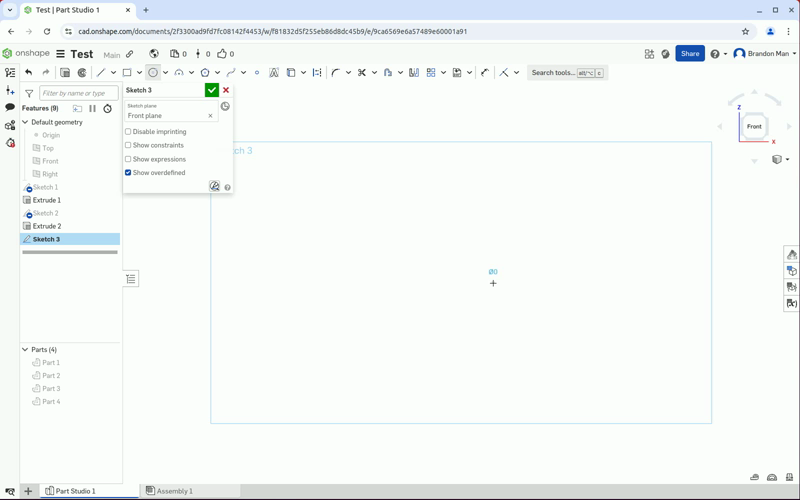
mouse_move(509, 282)
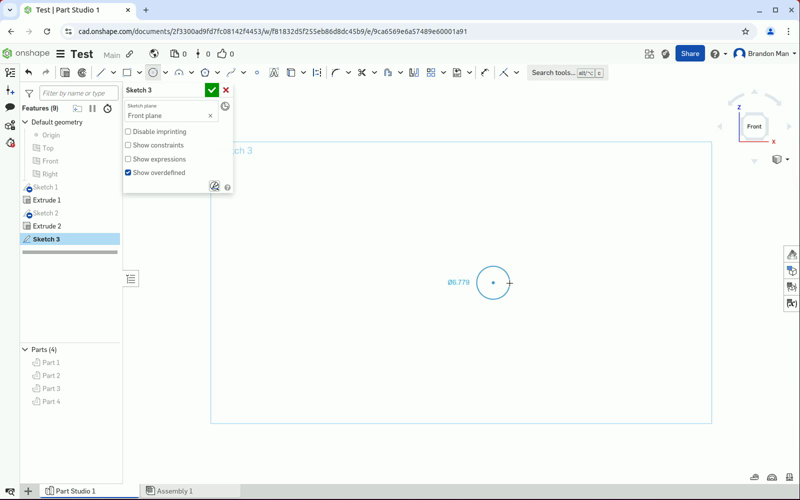
click(509, 282)
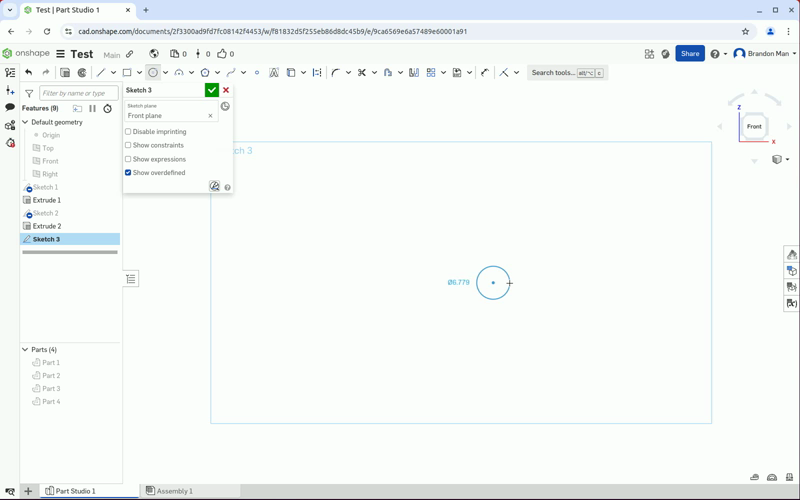
key(esc)
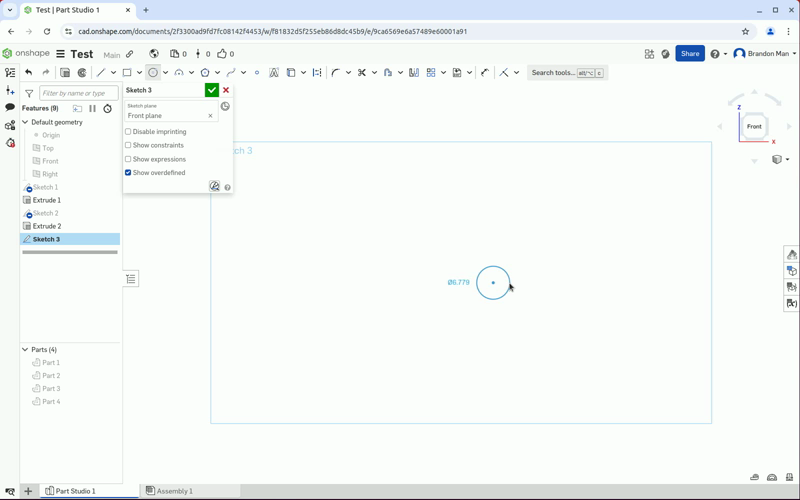
mouse_move(488, 274)
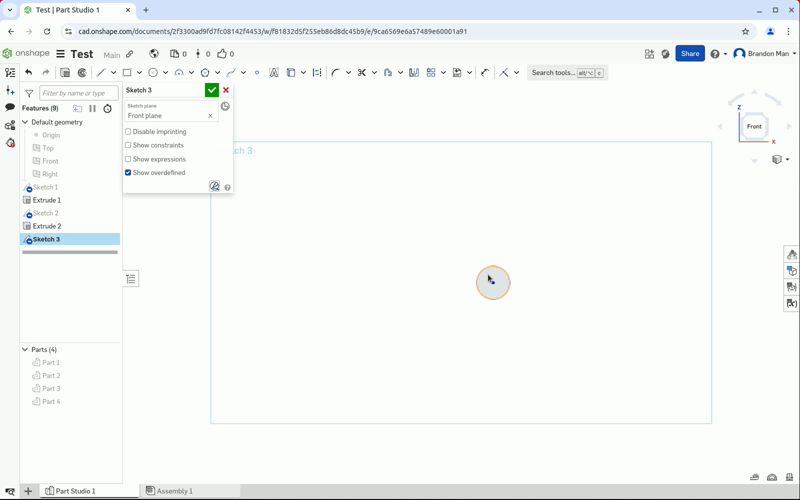
scroll(6)
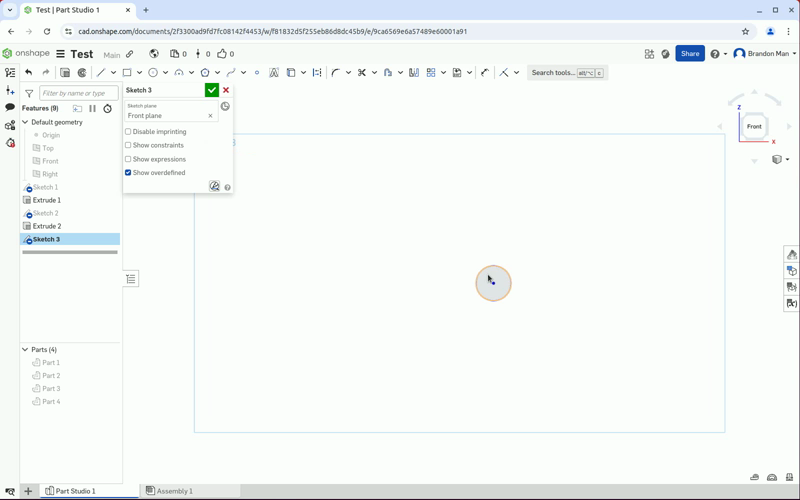
scroll(6)
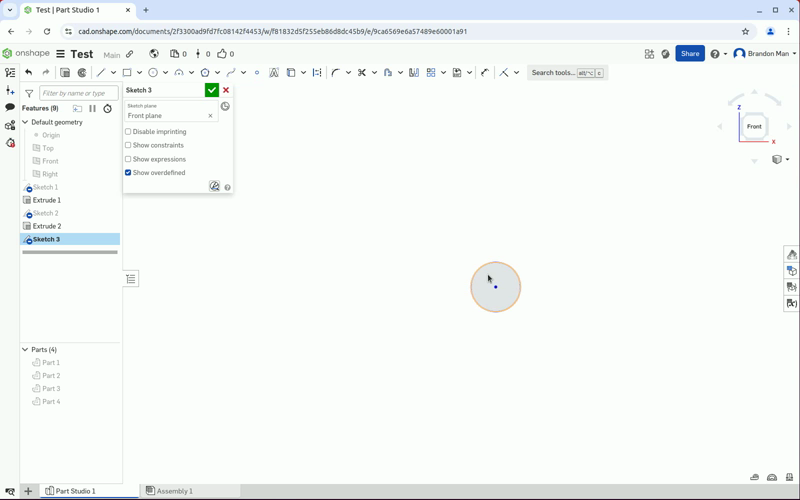
scroll(6)
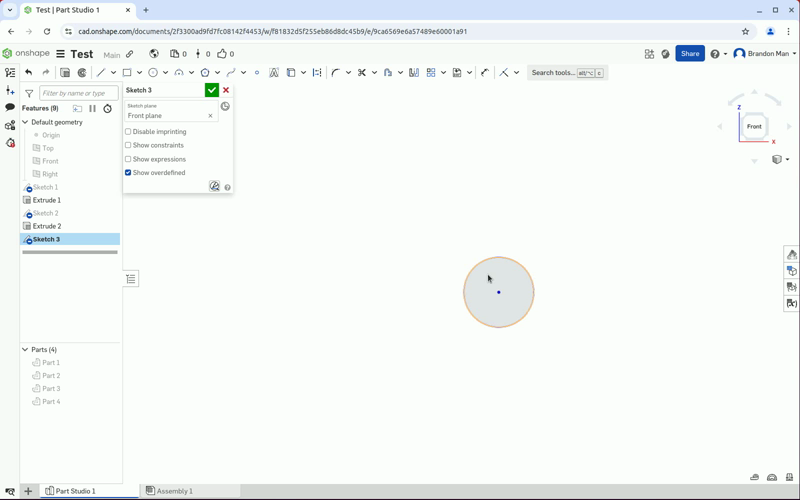
scroll(6)
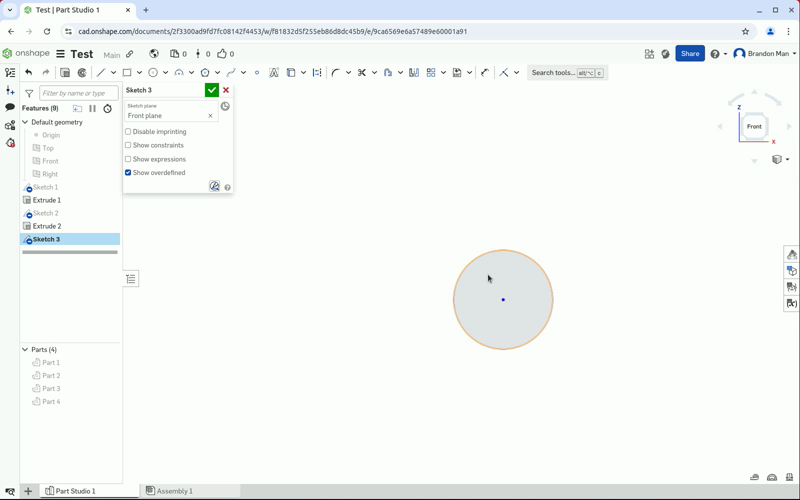
scroll(6)
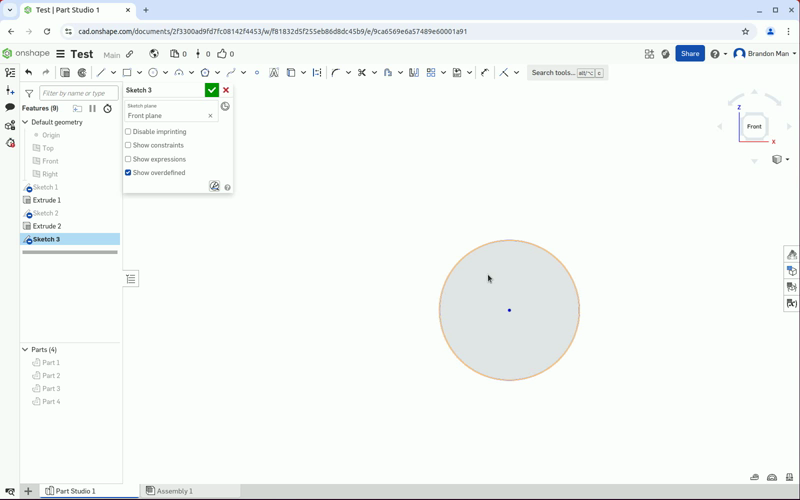
scroll(6)
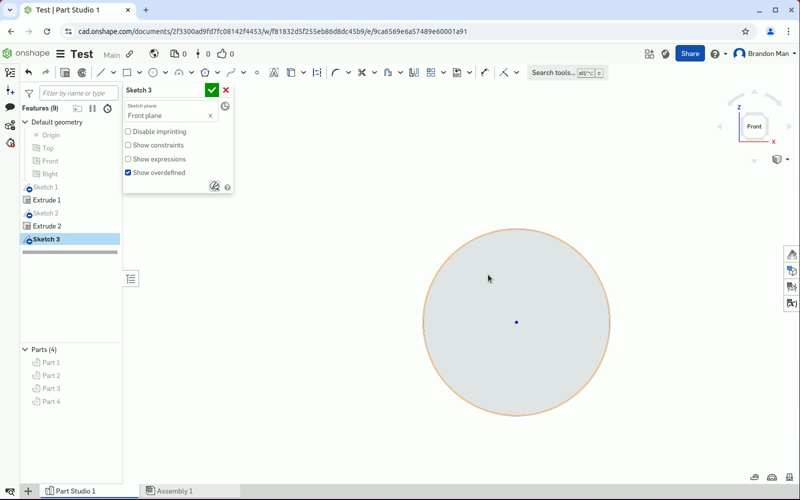
scroll(6)
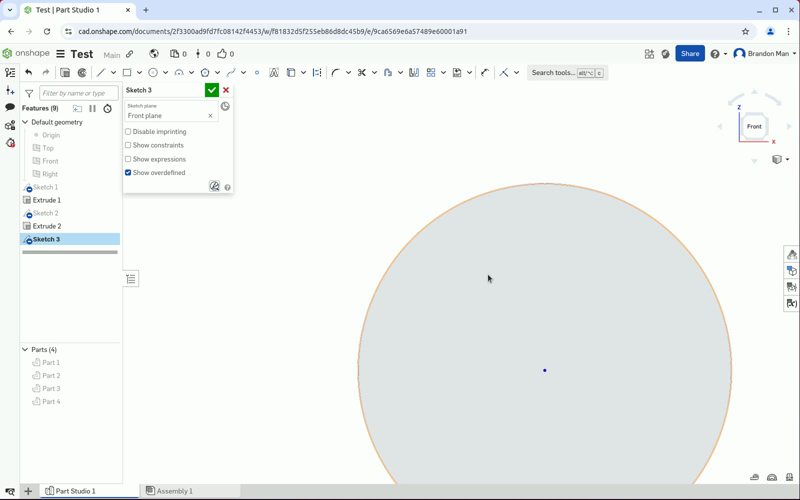
click(488, 274)
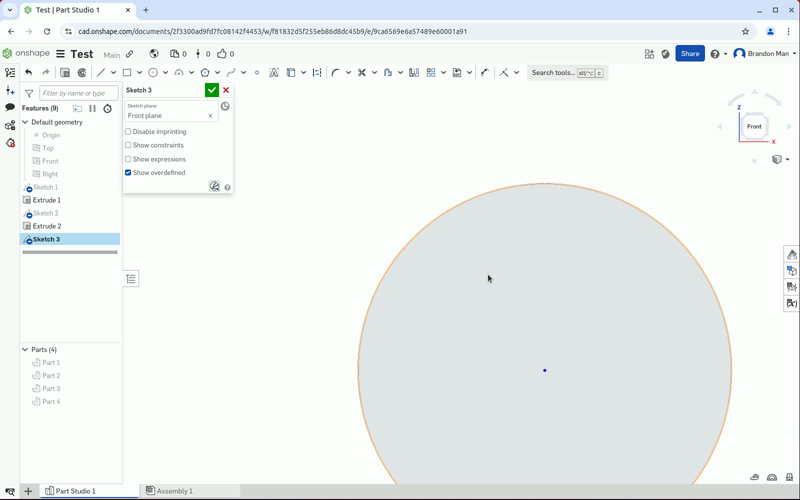
scroll(-6)
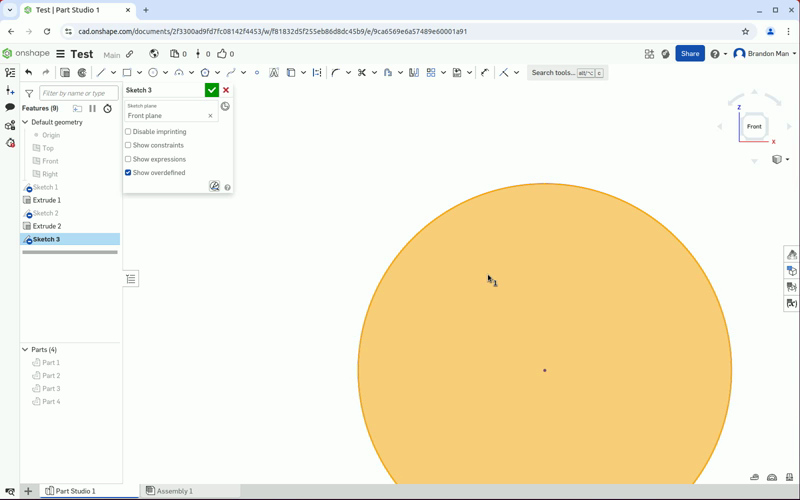
scroll(-6)
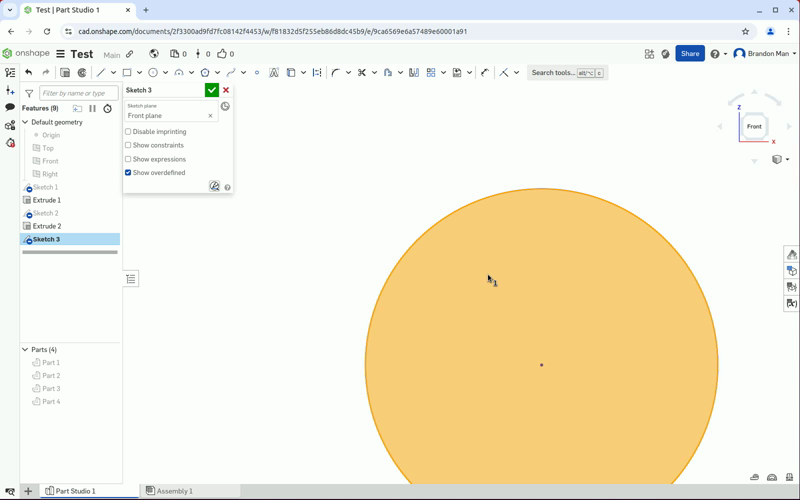
scroll(-6)
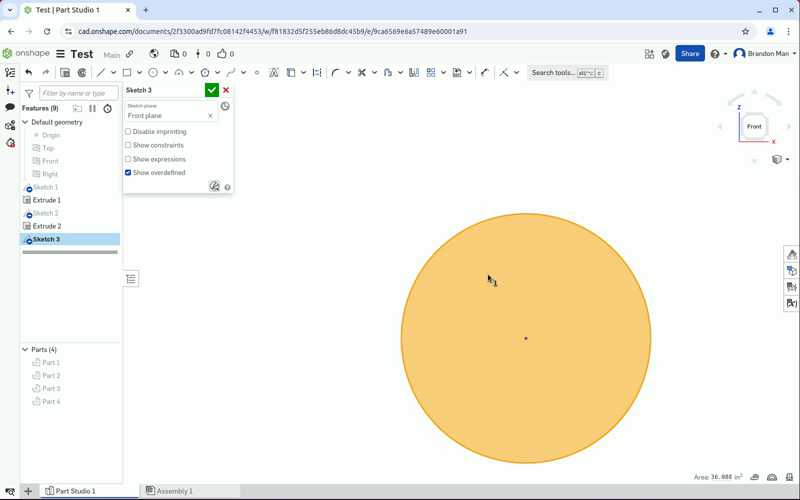
scroll(-6)
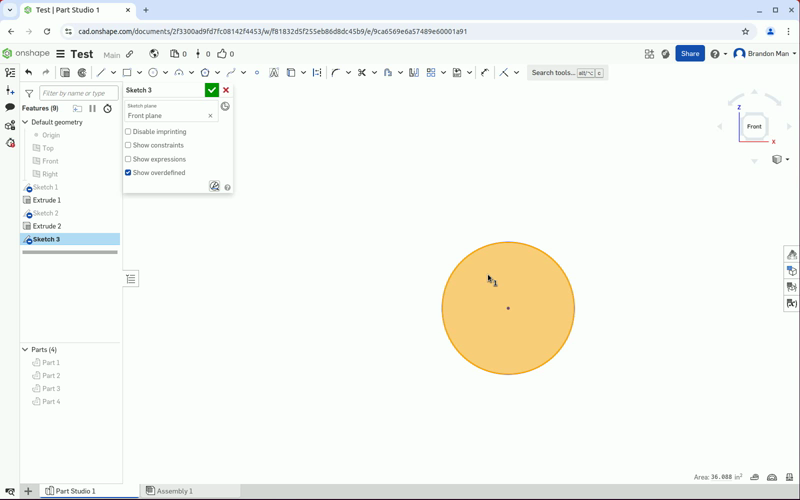
scroll(-6)
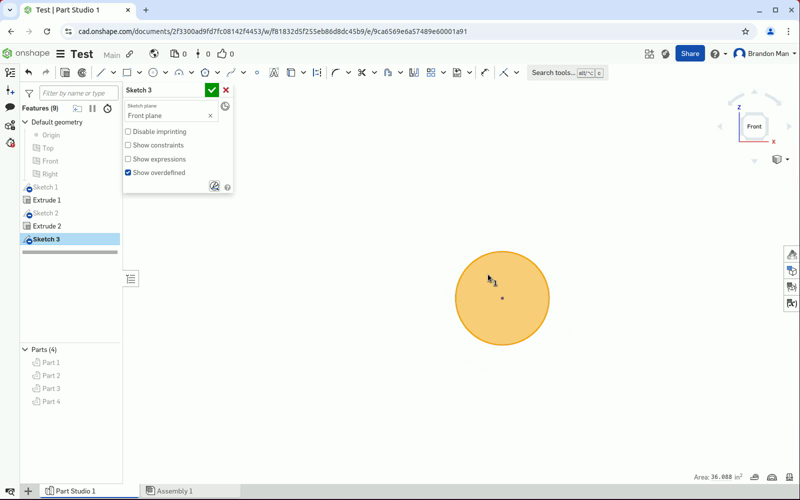
scroll(-6)
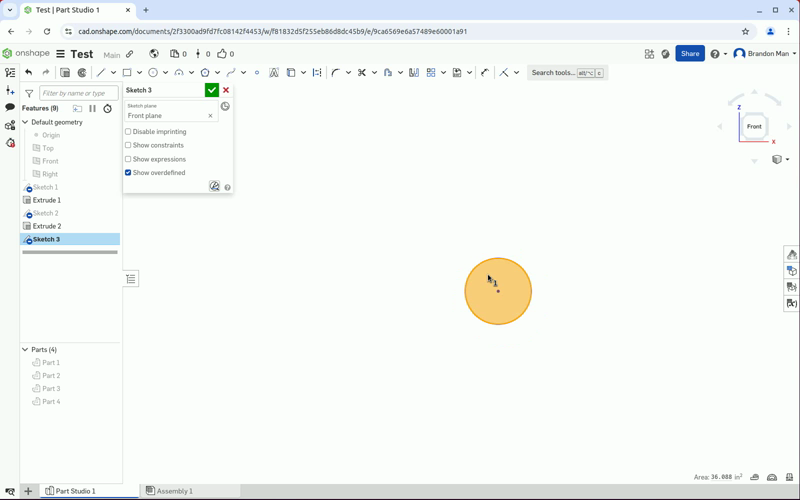
scroll(-6)
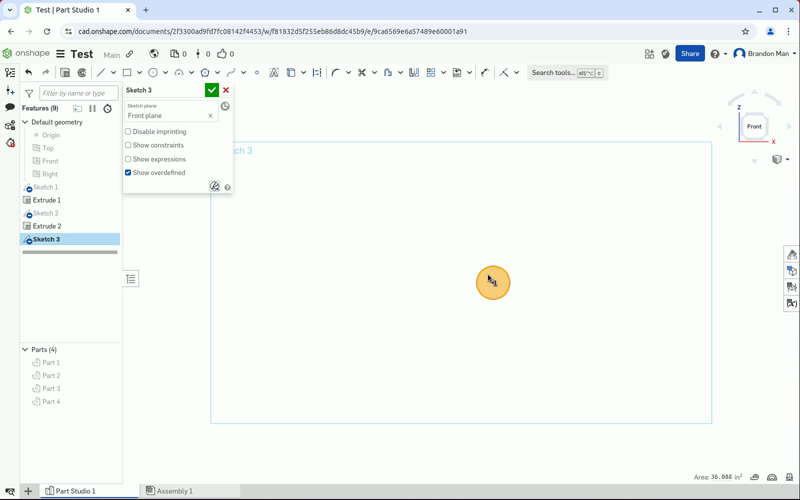
mouse_move(73, 352)
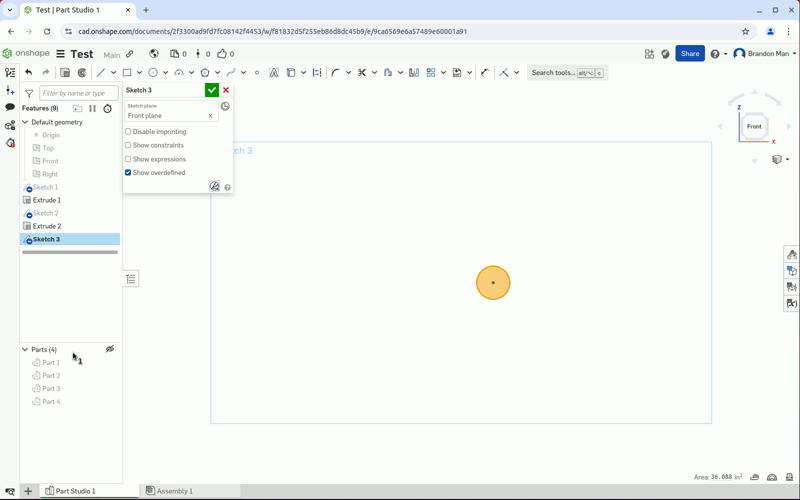
key(shift+y)
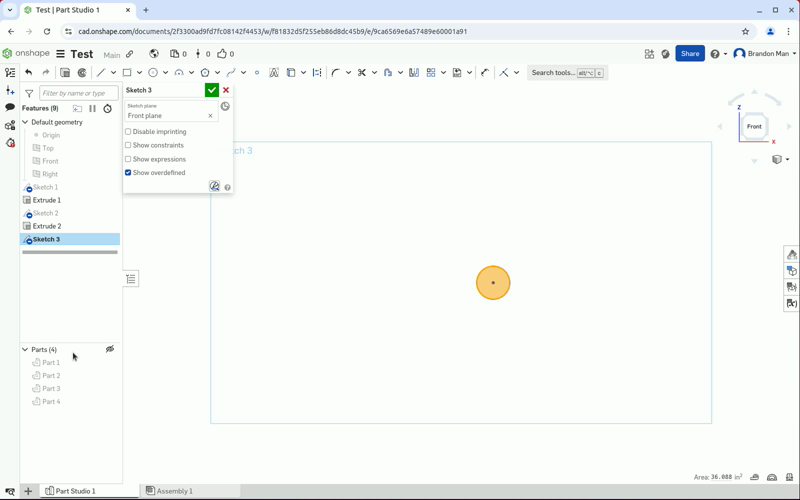
key(shift+e)
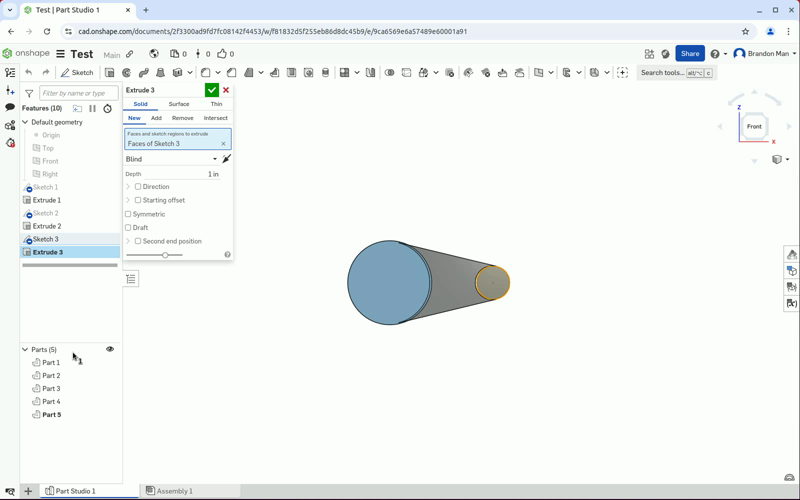
mouse_move(143, 106)
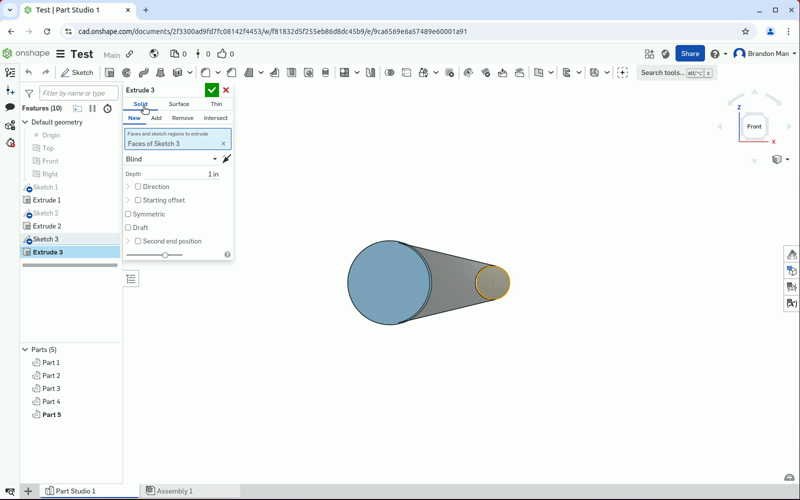
click(143, 106)
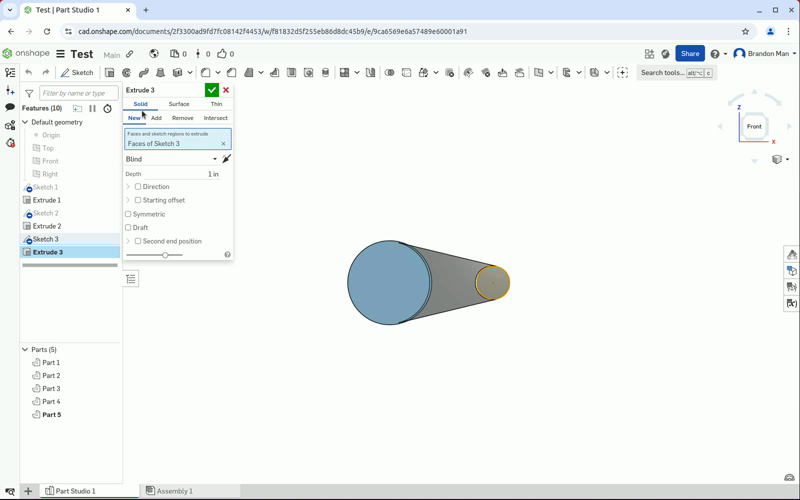
mouse_move(137, 120)
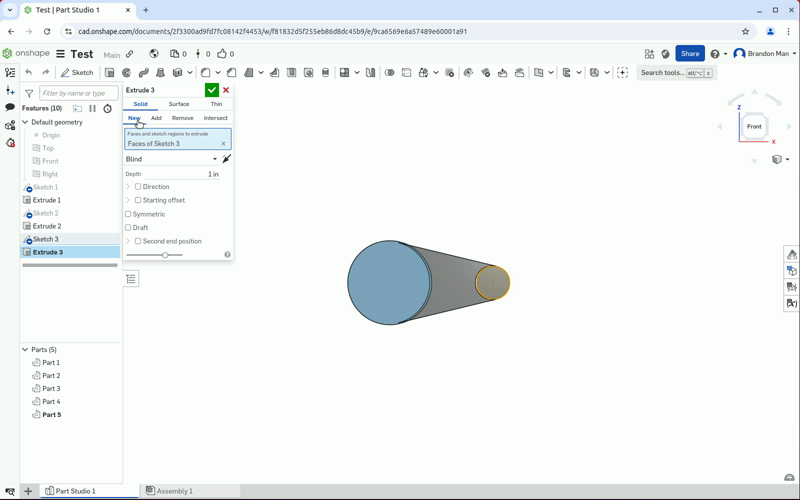
click(137, 120)
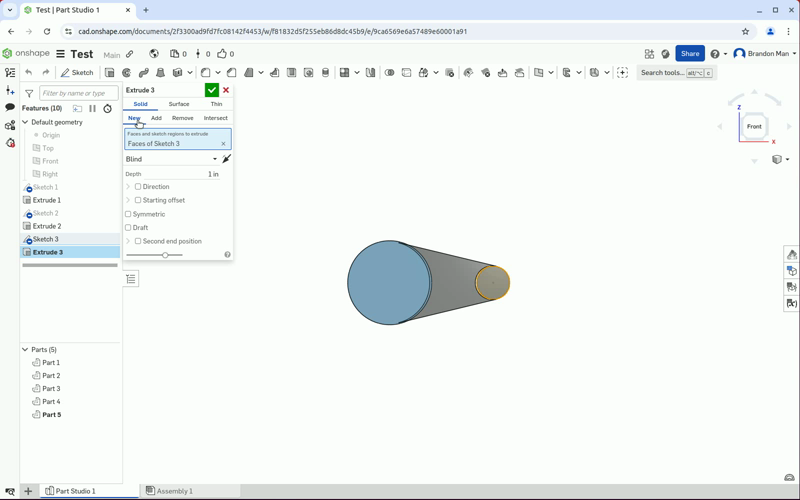
key(tab, 4)
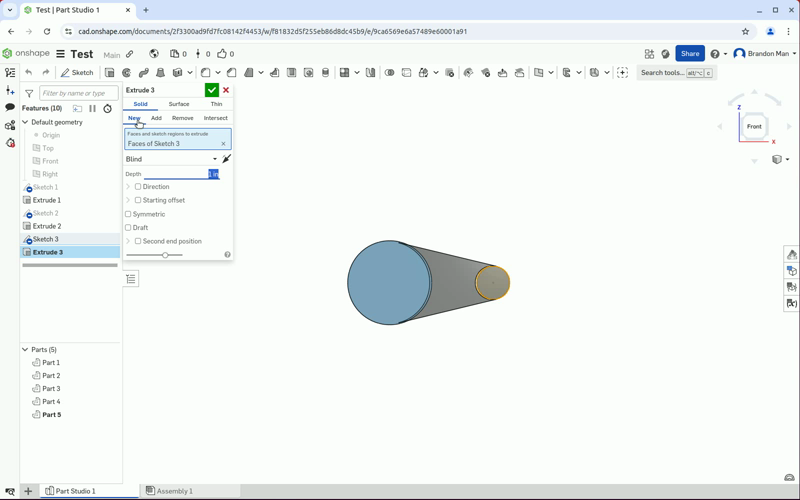
text(1.685)
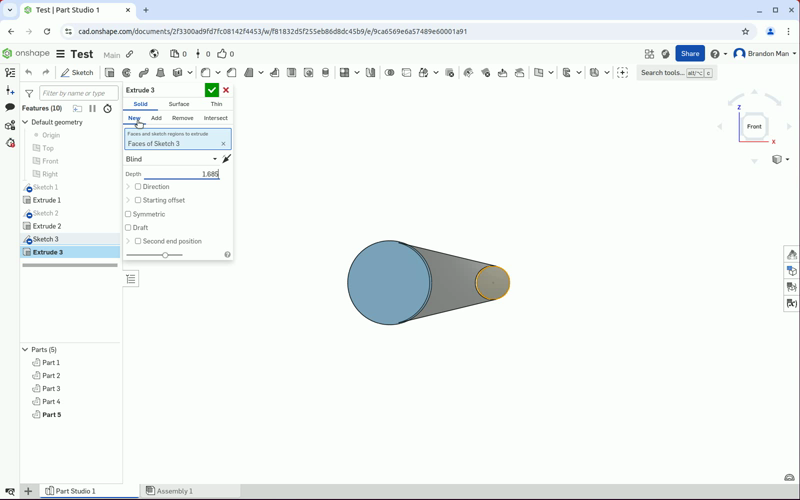
key(enter)
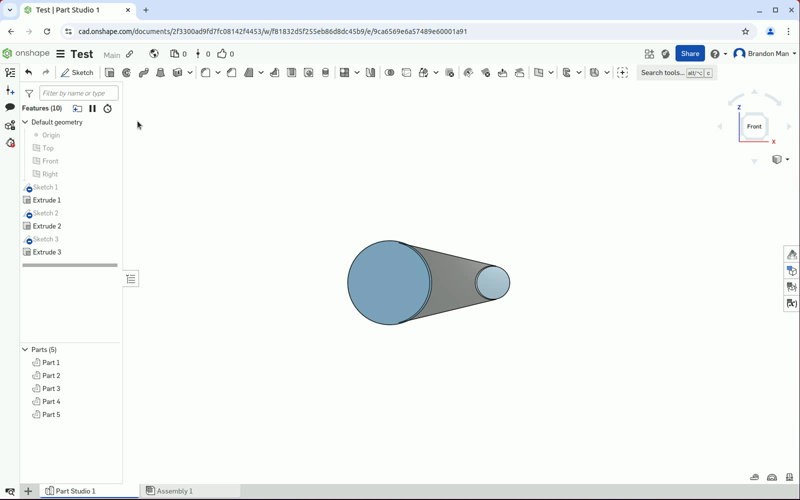
key(shift+h)
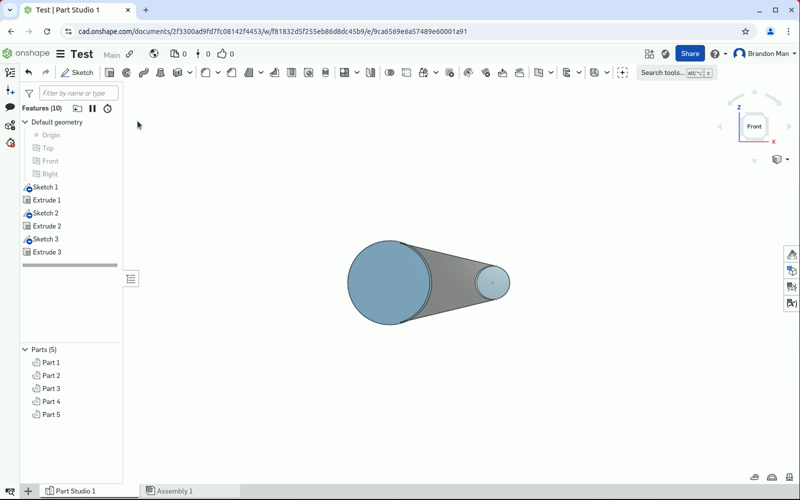
key(shift+h)
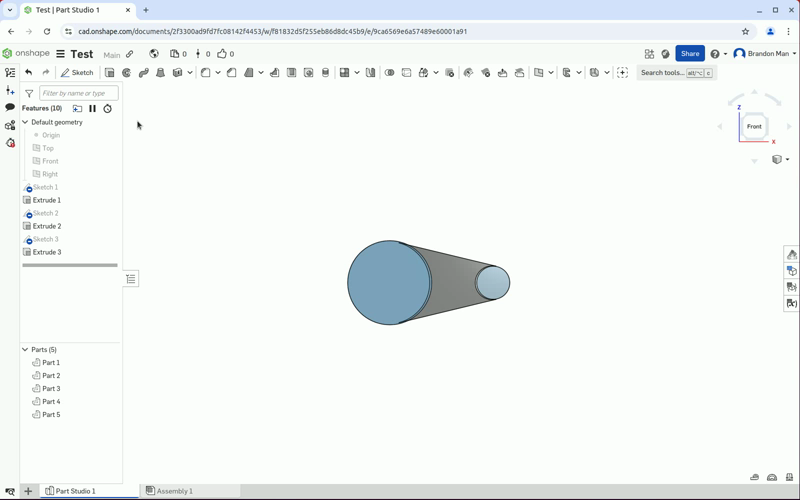
mouse_move(73, 189)
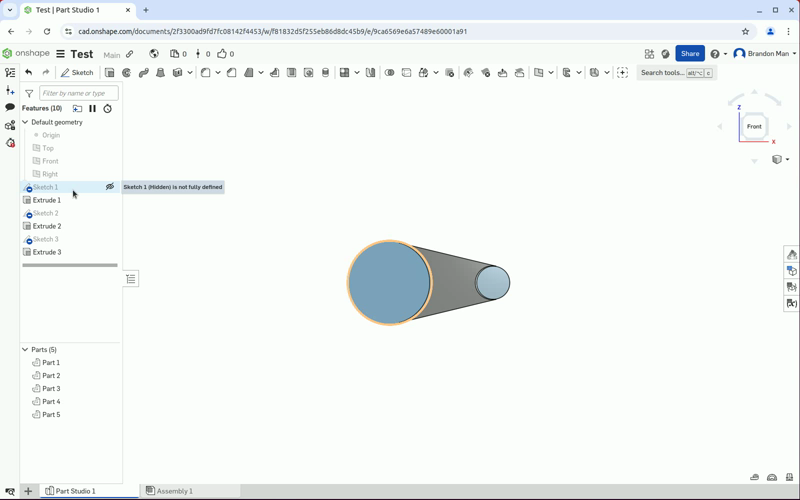
click(73, 189)
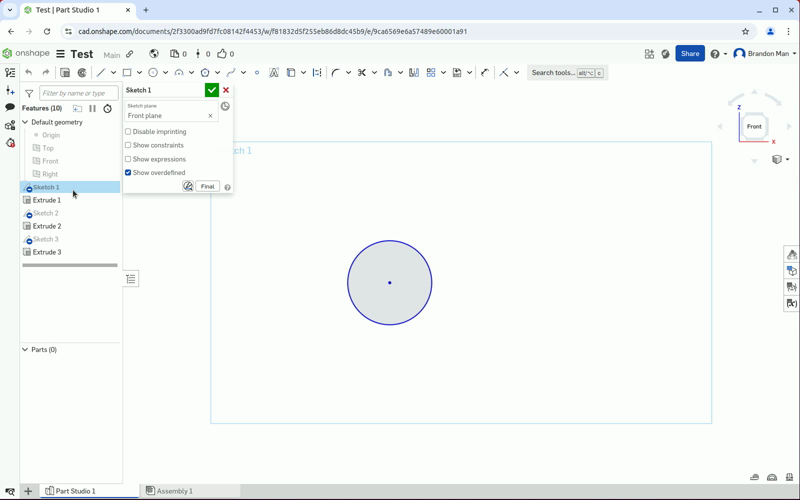
mouse_move(229, 92)
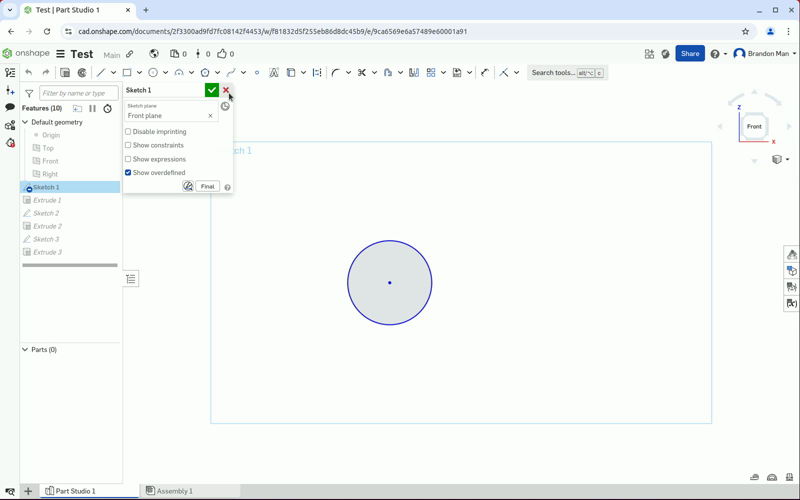
click(229, 92)
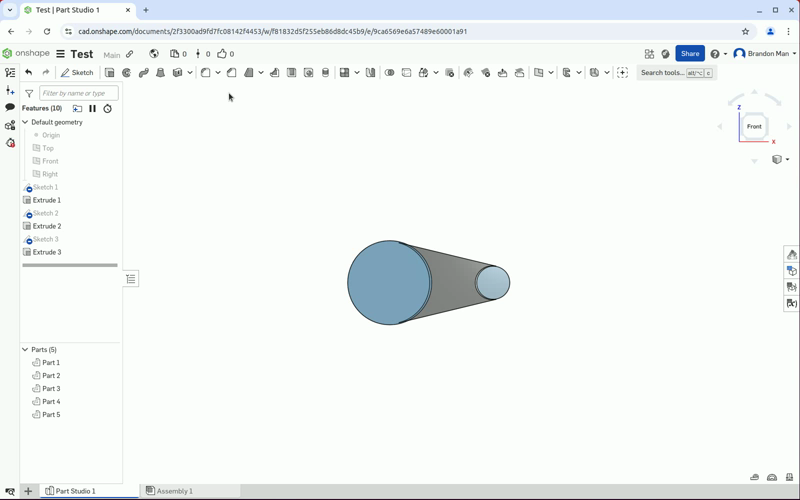
mouse_move(541, 75)
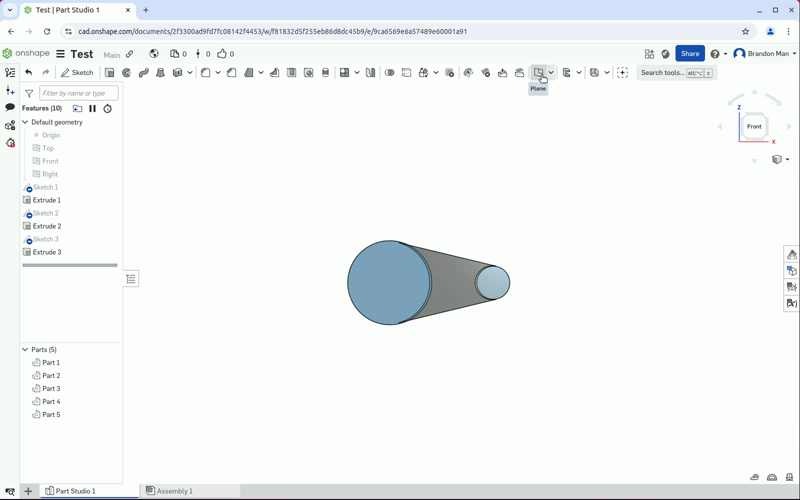
click(541, 75)
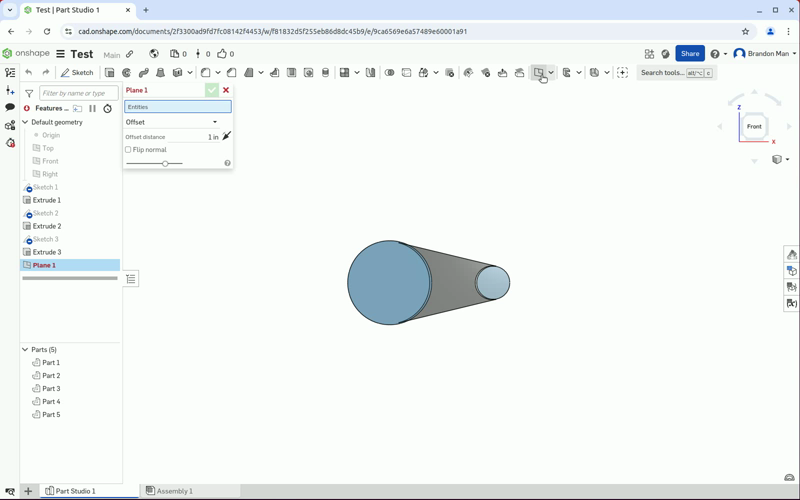
mouse_move(73, 163)
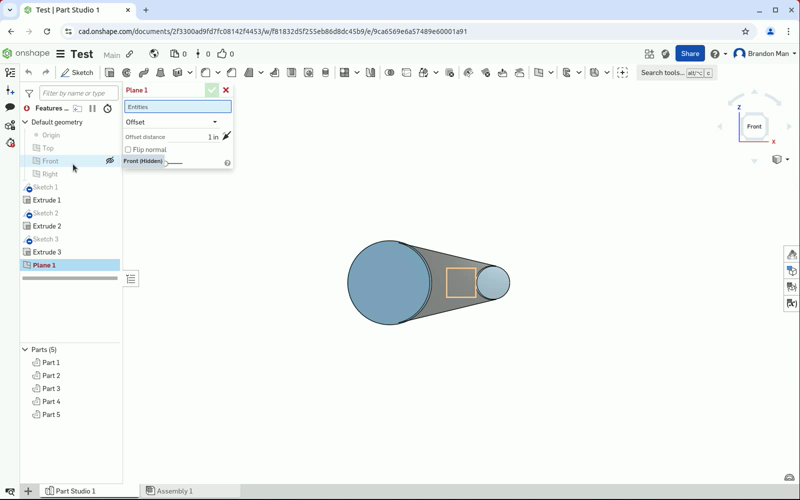
click(73, 163)
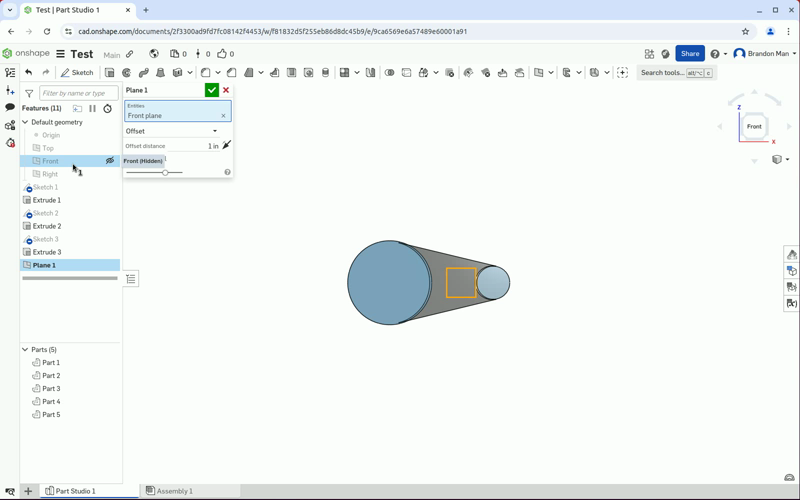
key(tab, 2)
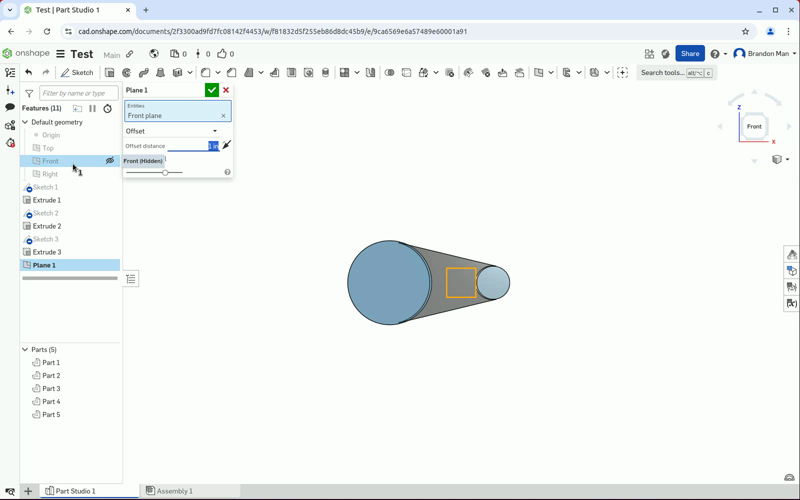
text(1.695)
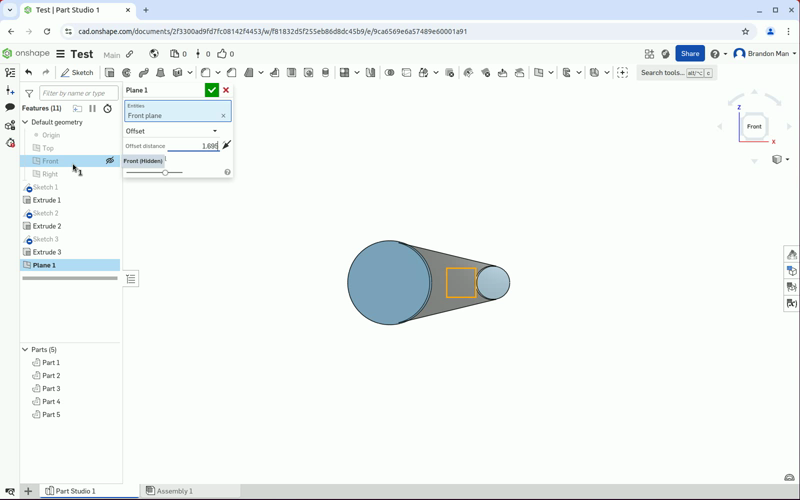
key(enter, 2)
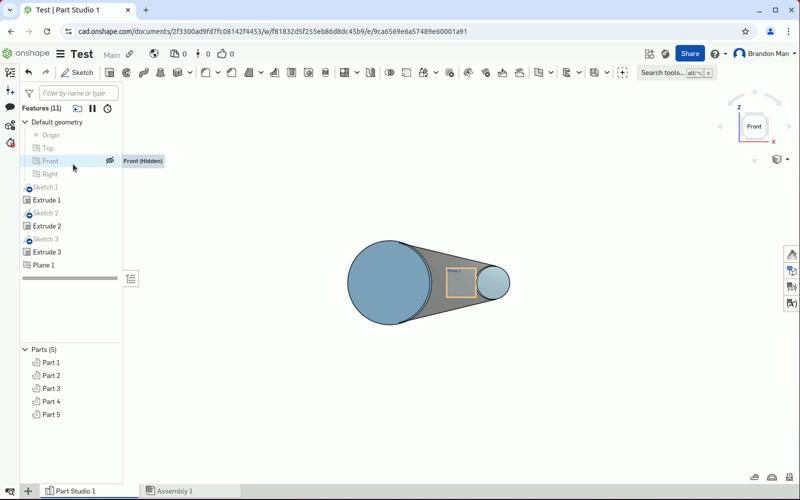
key(shift+s)
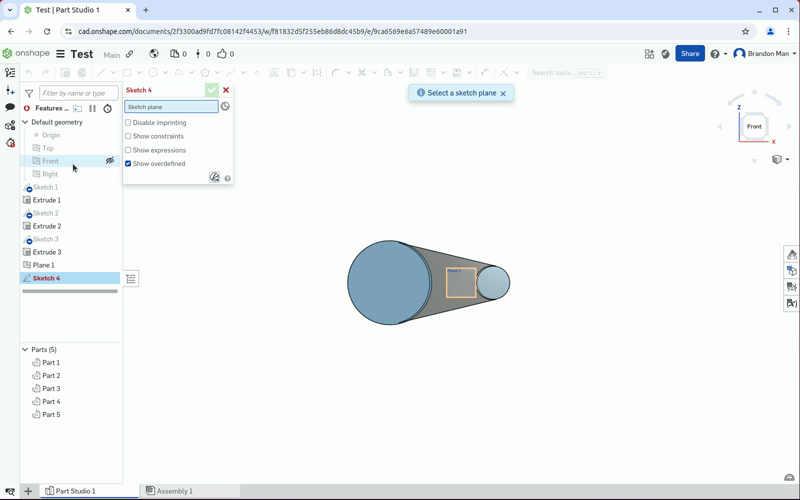
mouse_move(73, 267)
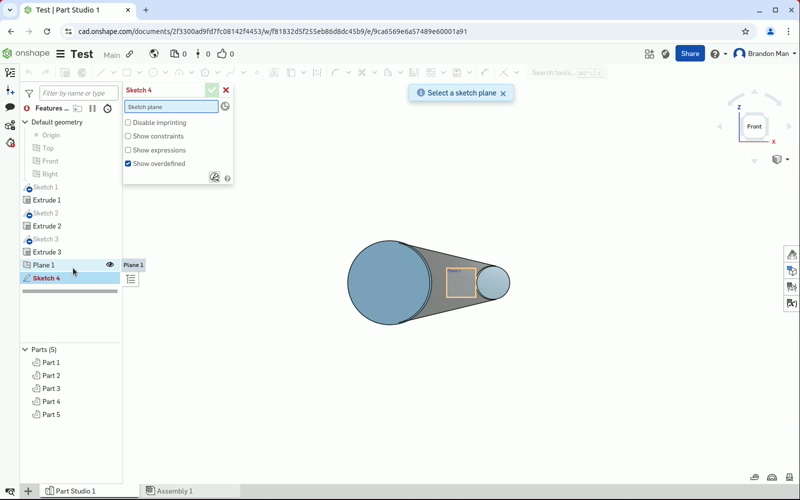
click(73, 267)
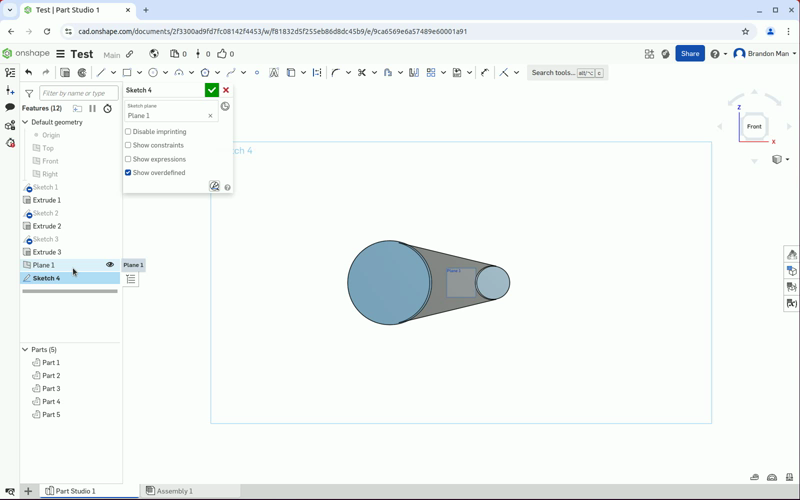
mouse_move(73, 352)
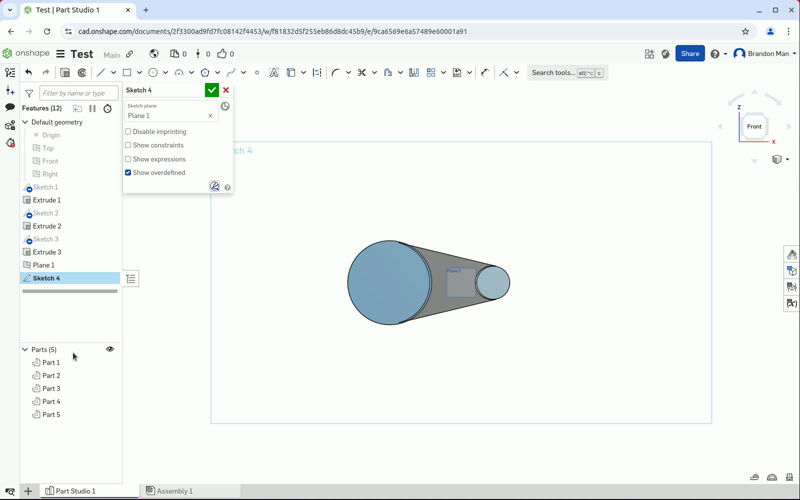
key(y)
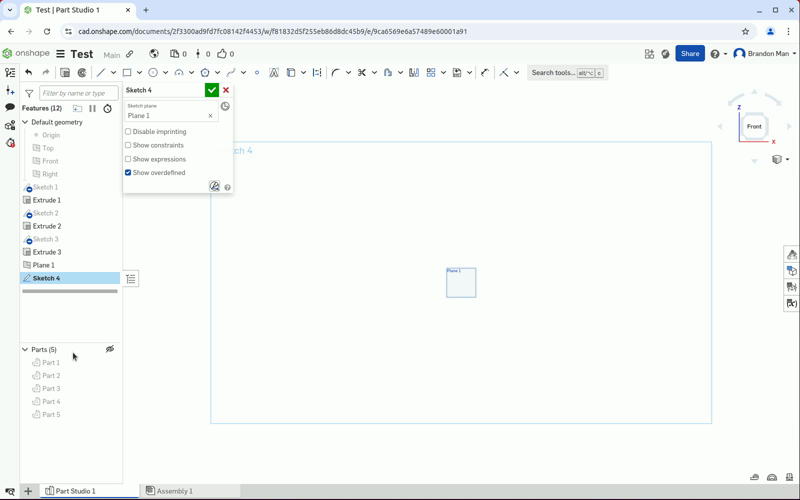
key(c)
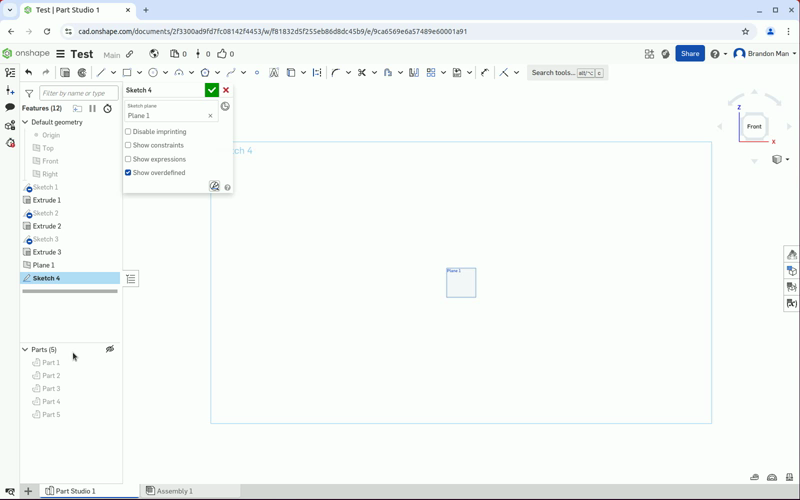
key_down(shift)
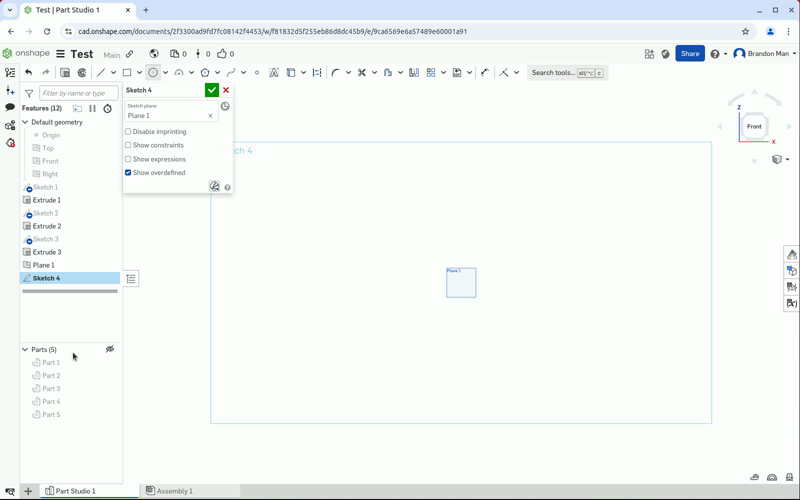
mouse_move(492, 282)
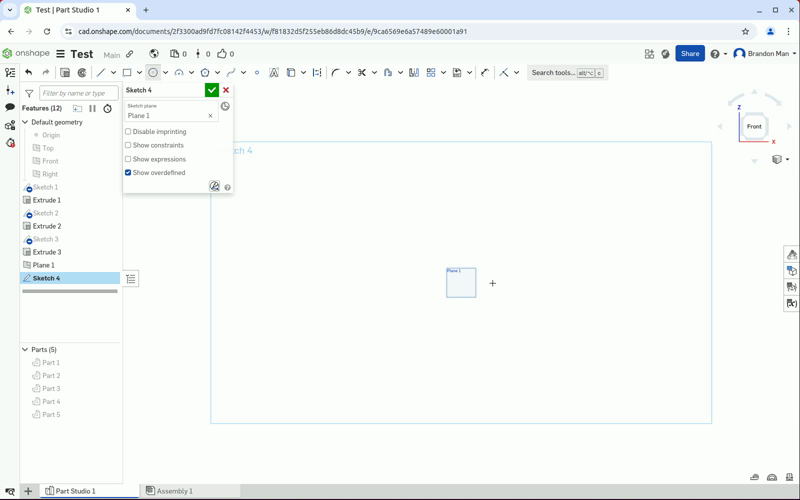
click(492, 282)
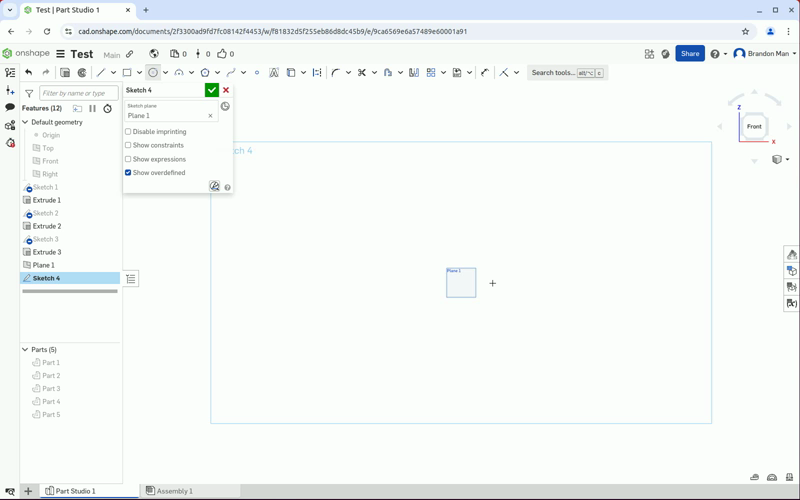
key_up(shift)
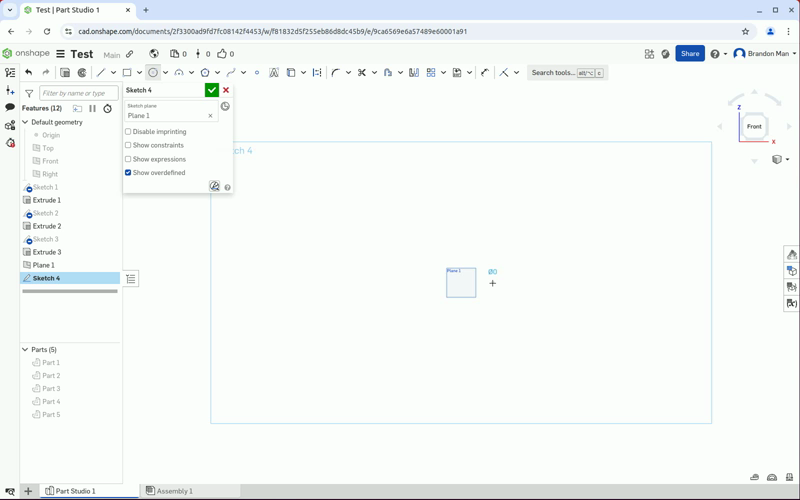
mouse_move(501, 282)
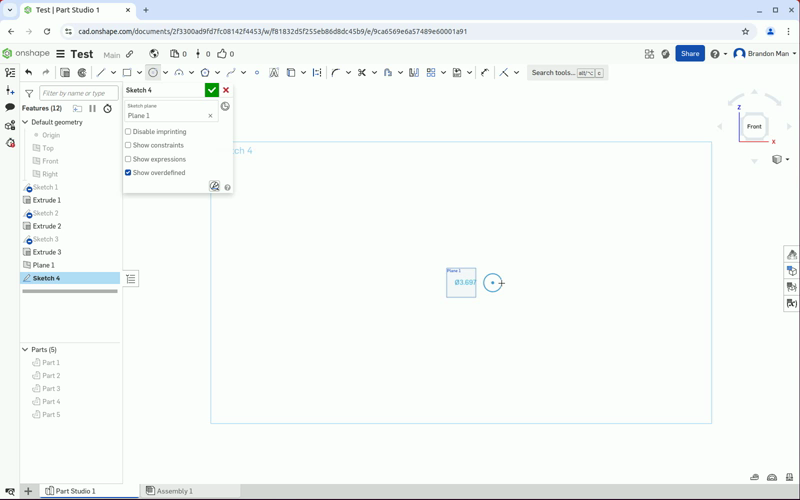
click(501, 282)
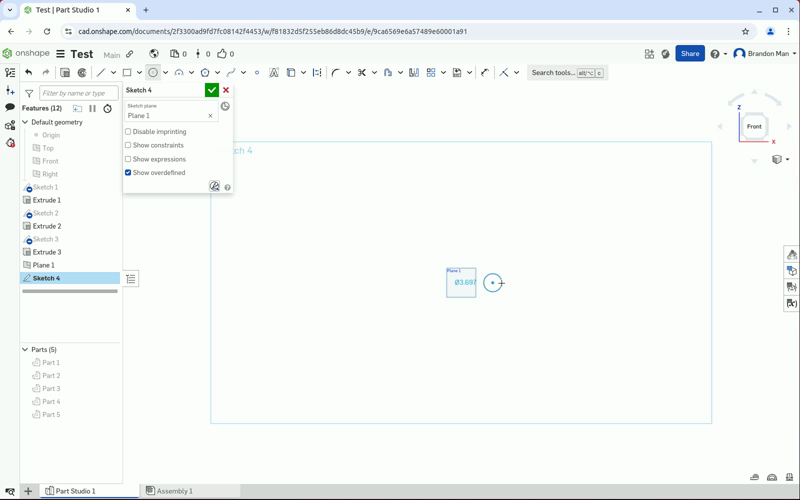
key(esc)
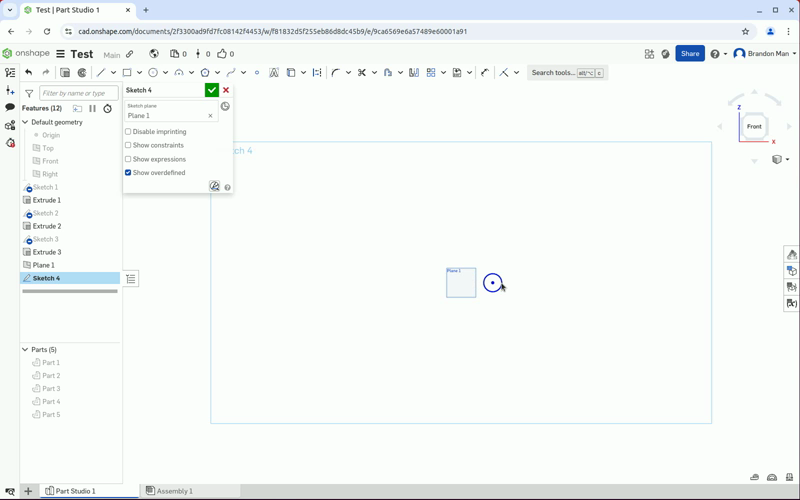
mouse_move(497, 282)
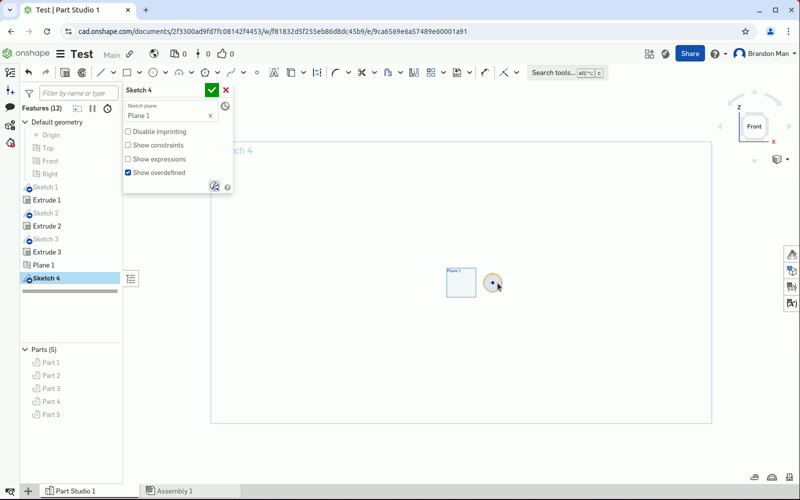
scroll(6)
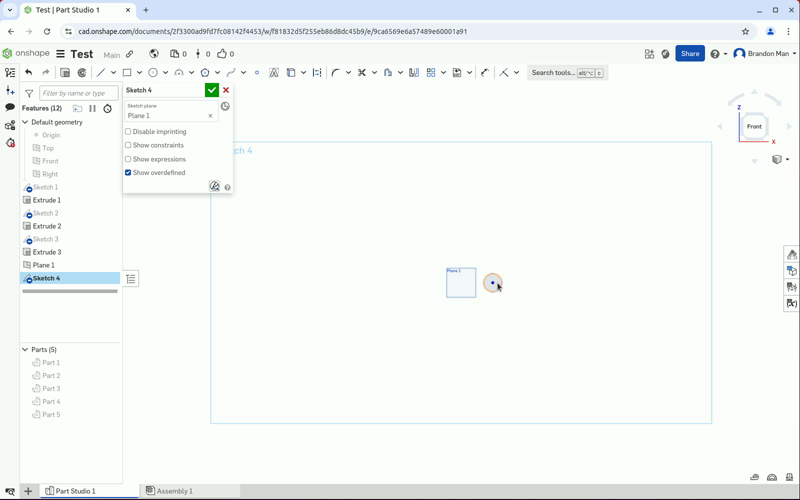
scroll(6)
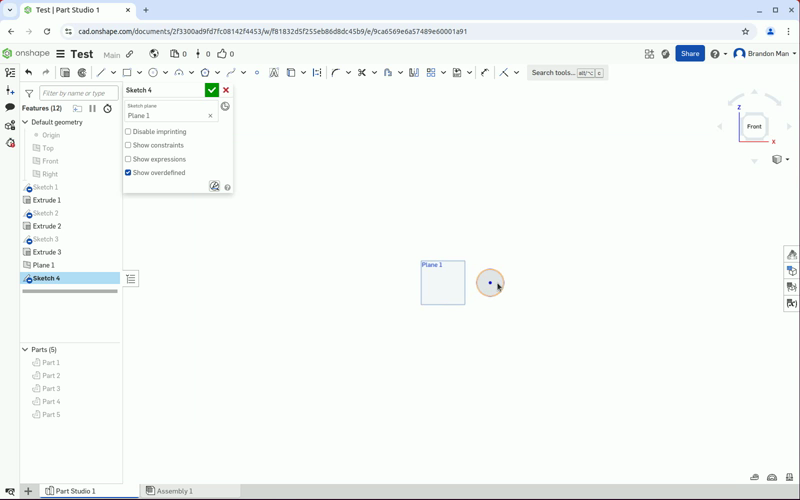
scroll(6)
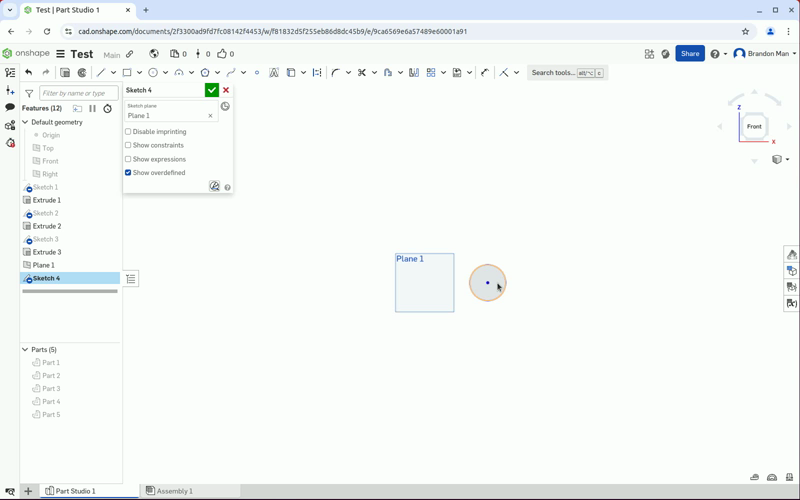
scroll(6)
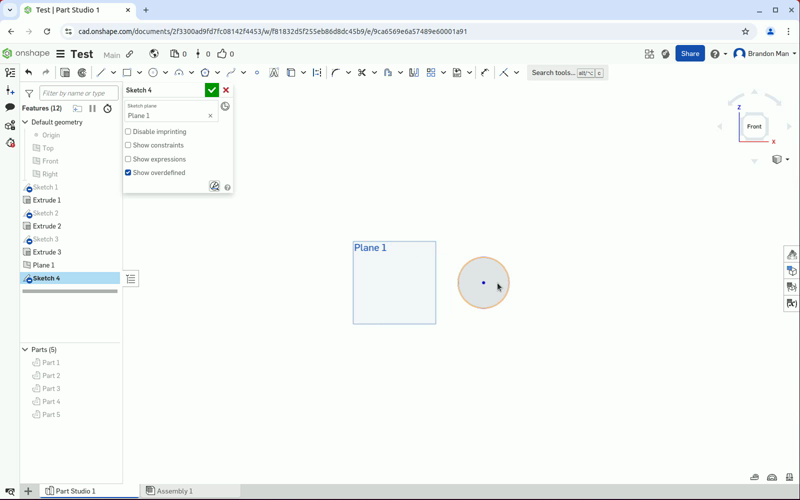
scroll(6)
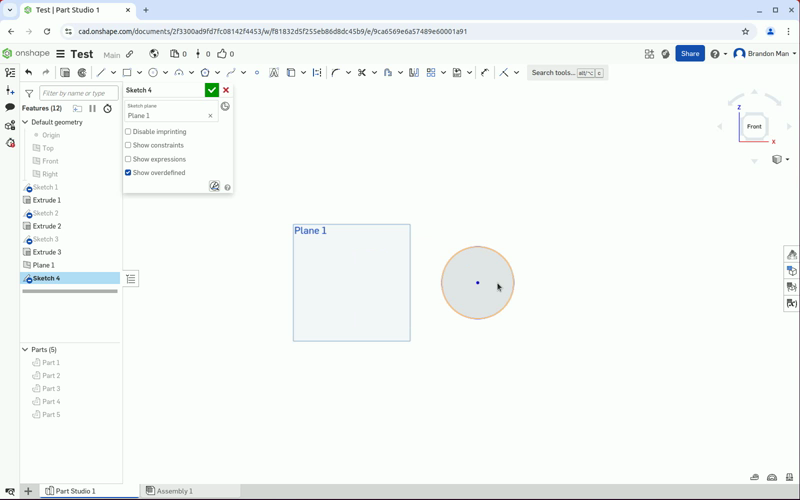
scroll(6)
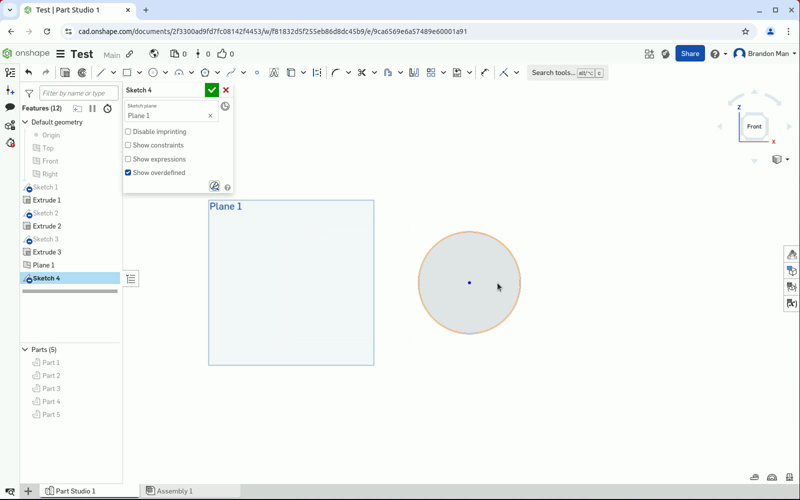
scroll(6)
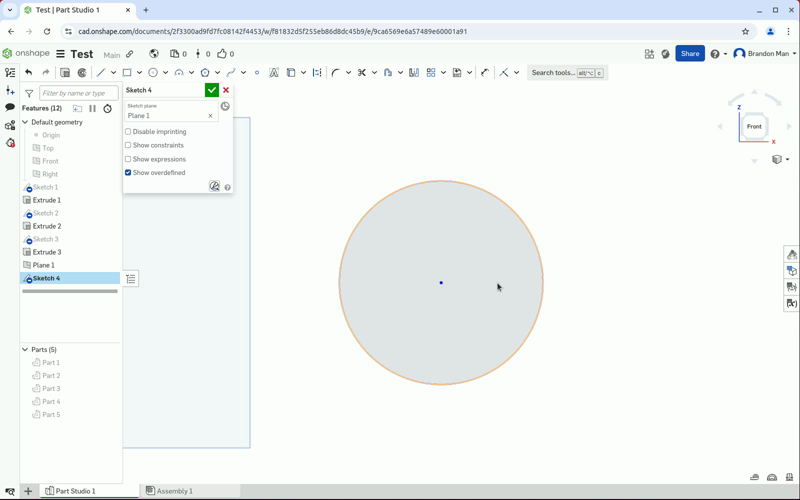
click(497, 282)
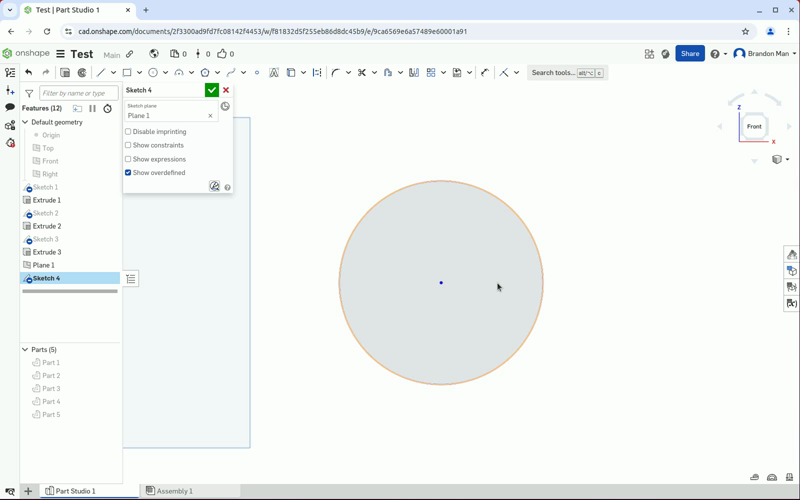
scroll(-6)
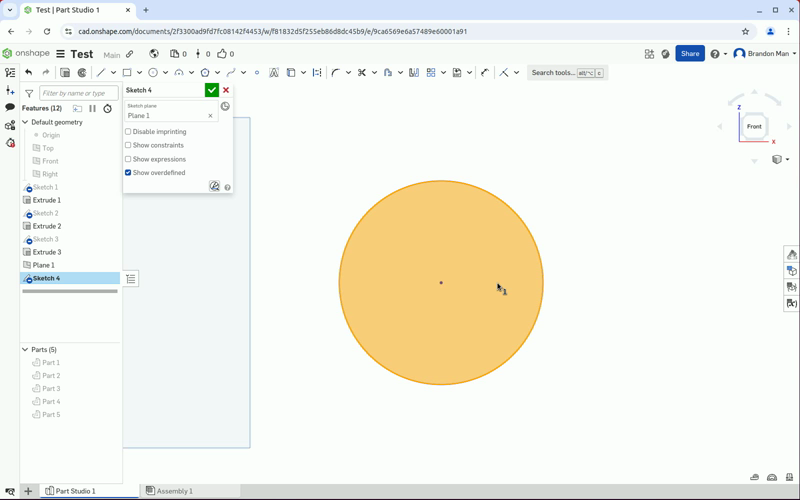
scroll(-6)
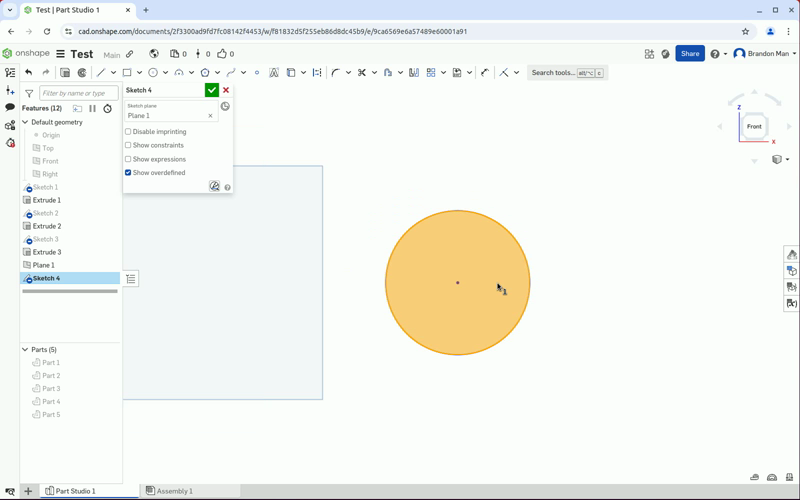
scroll(-6)
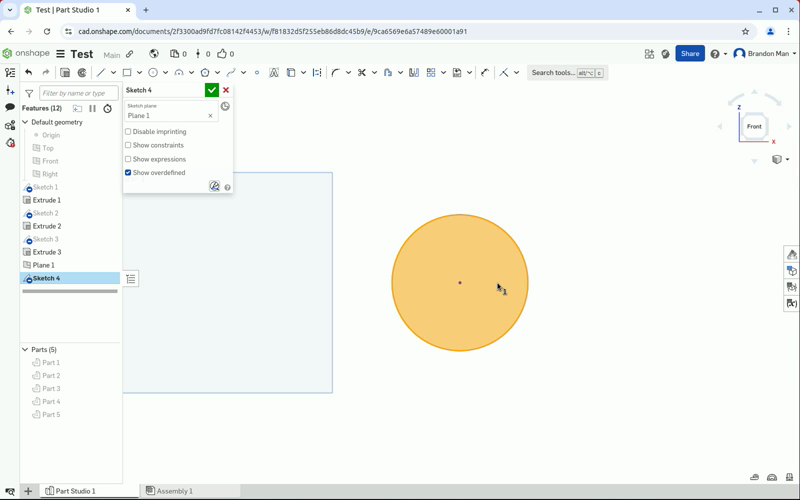
scroll(-6)
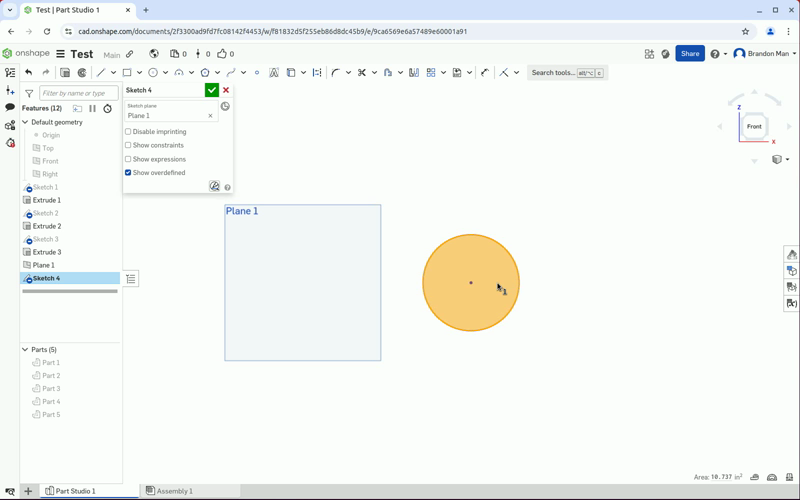
scroll(-6)
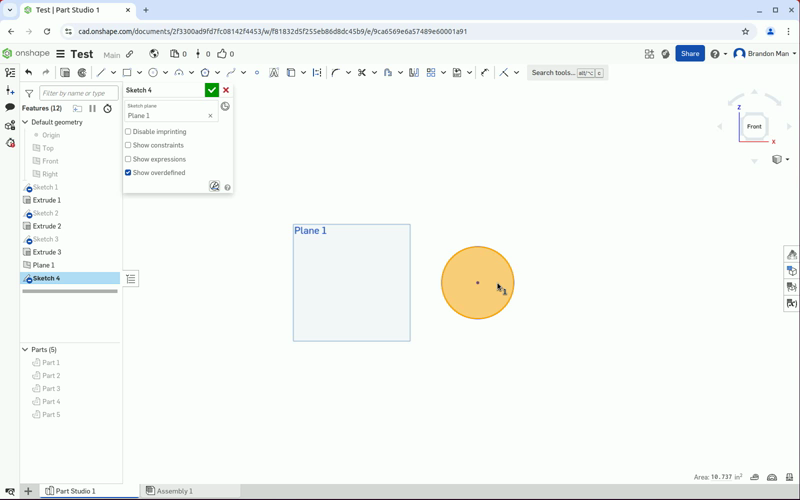
scroll(-6)
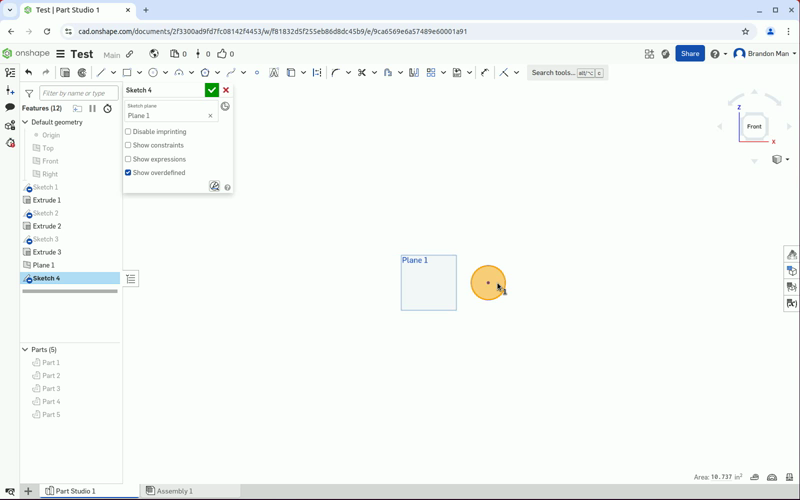
scroll(-6)
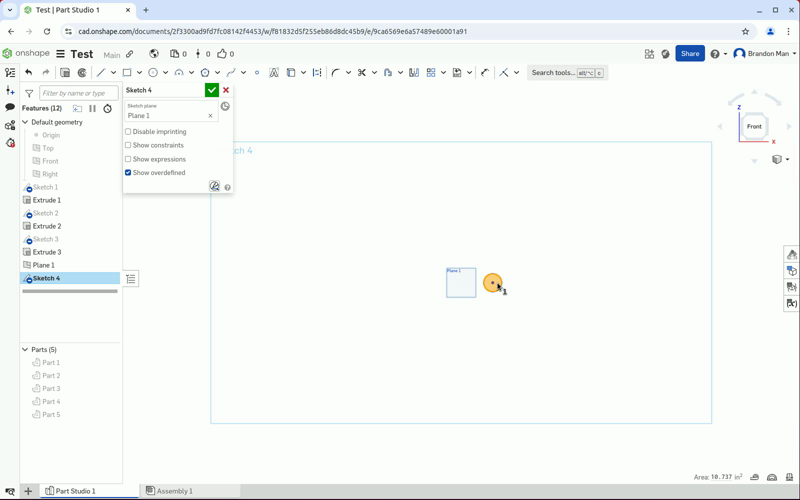
mouse_move(73, 352)
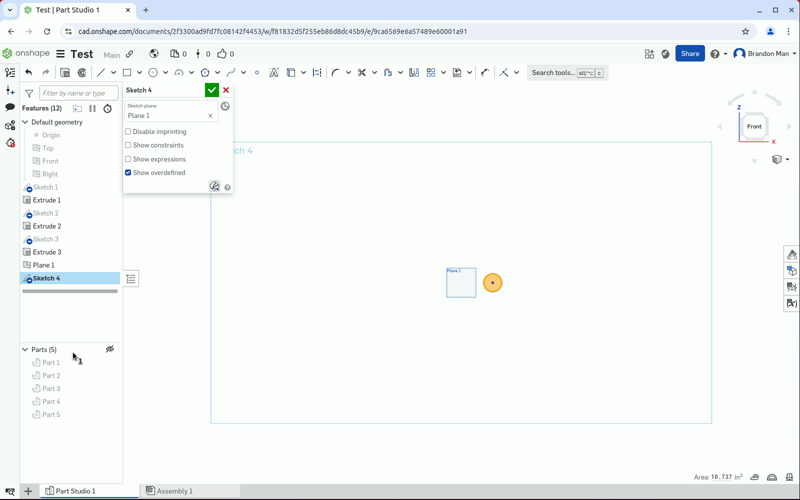
key(shift+y)
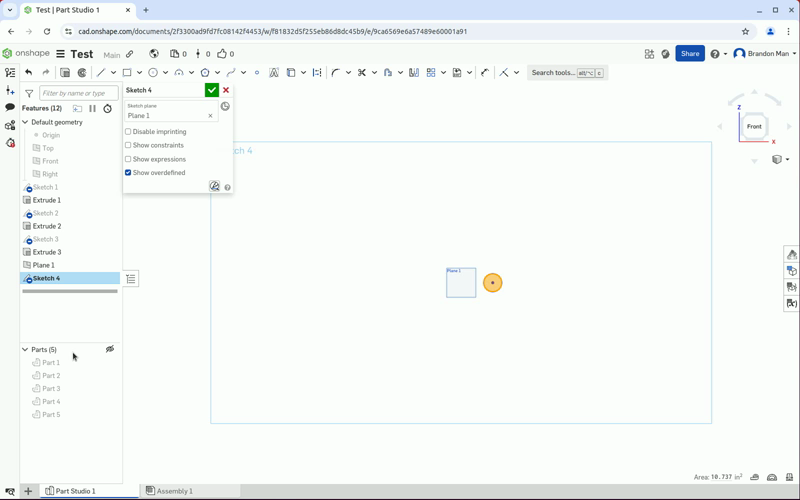
key(shift+e)
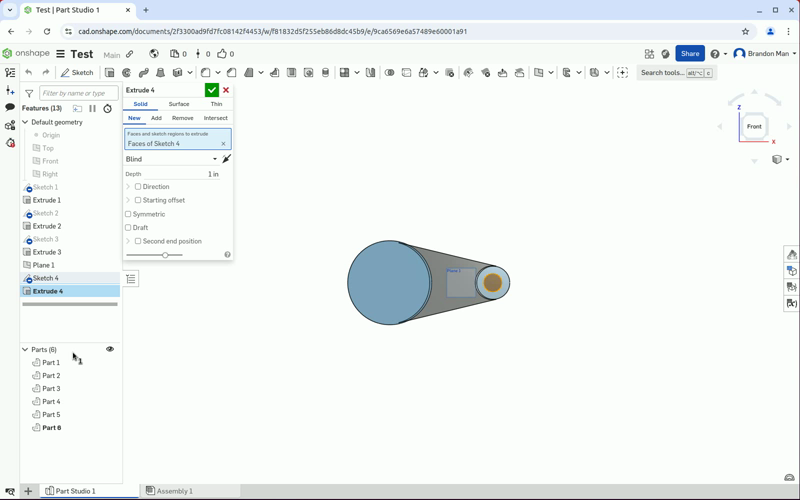
mouse_move(143, 106)
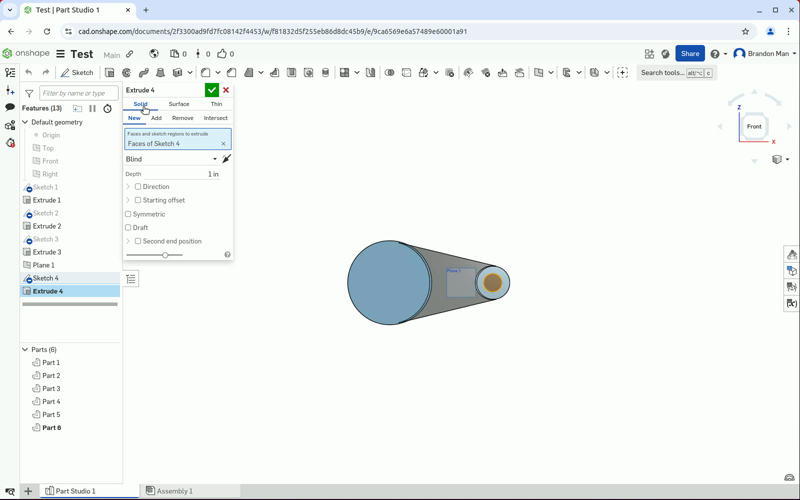
click(143, 106)
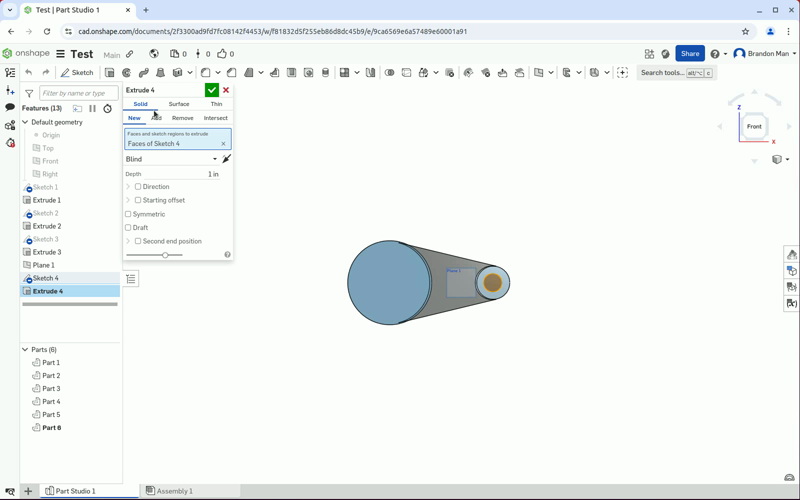
mouse_move(186, 120)
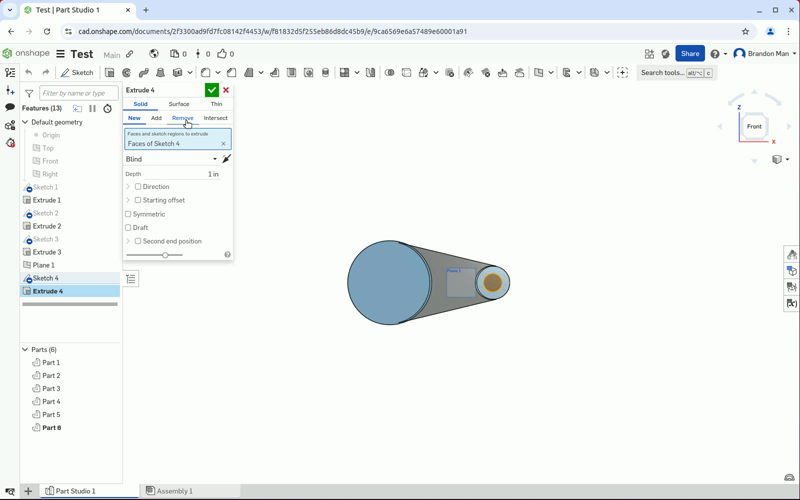
click(186, 120)
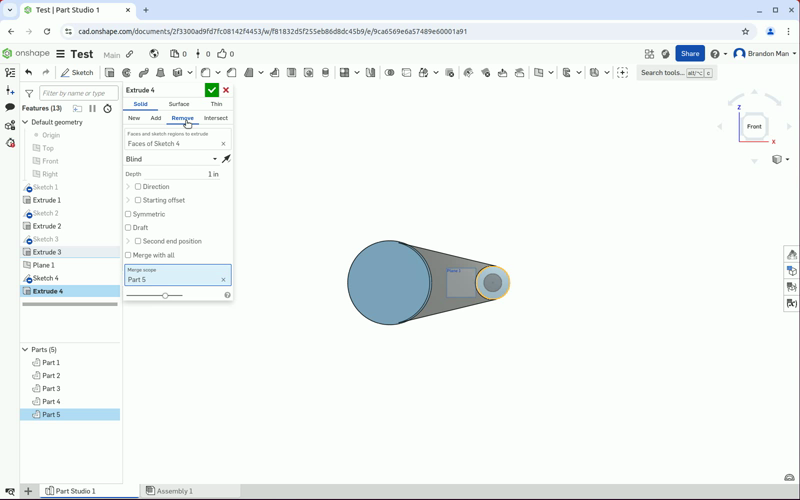
key(tab, 4)
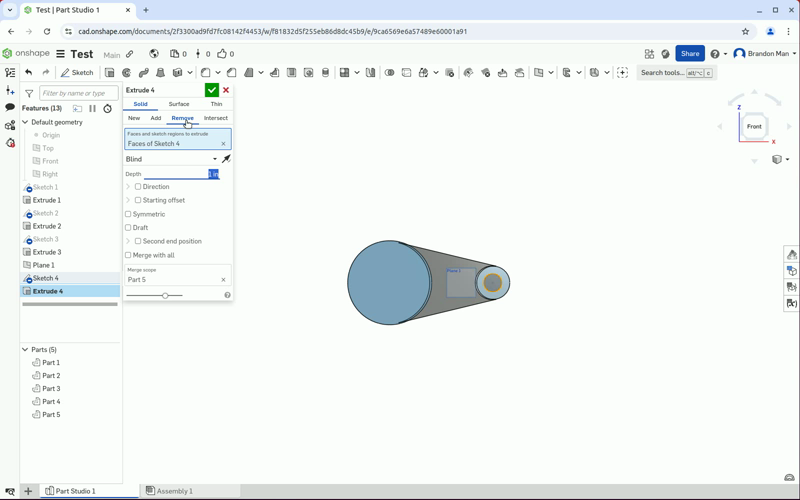
text(13.961)
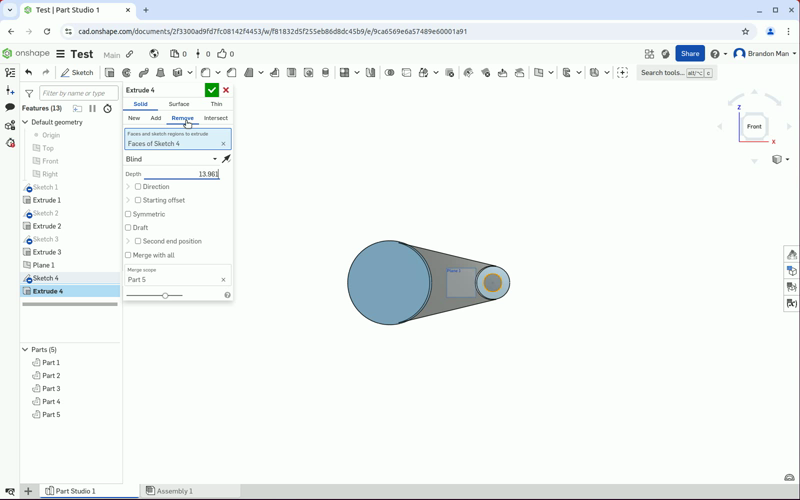
key(tab, 6)
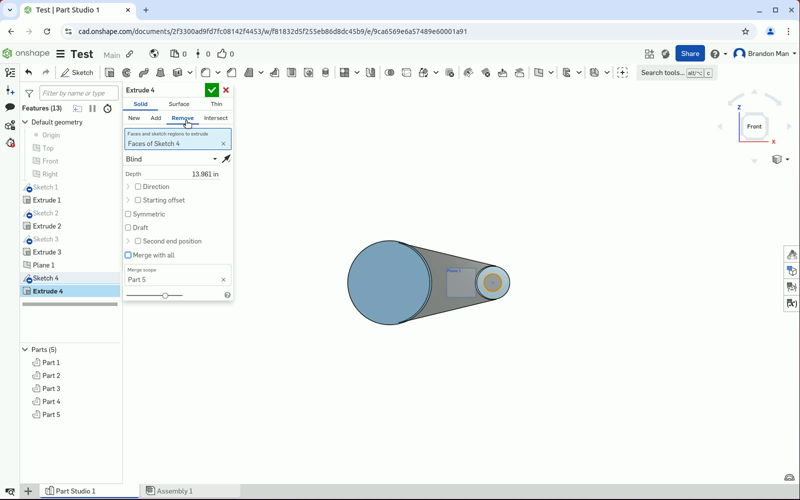
key(space)
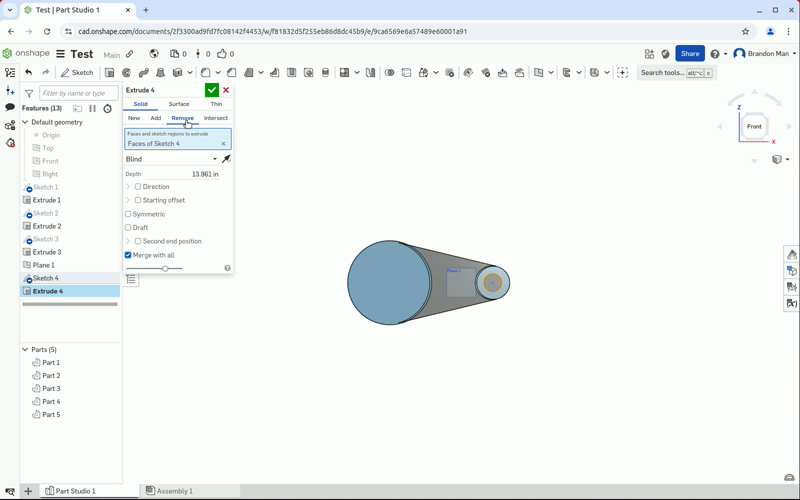
key(enter)
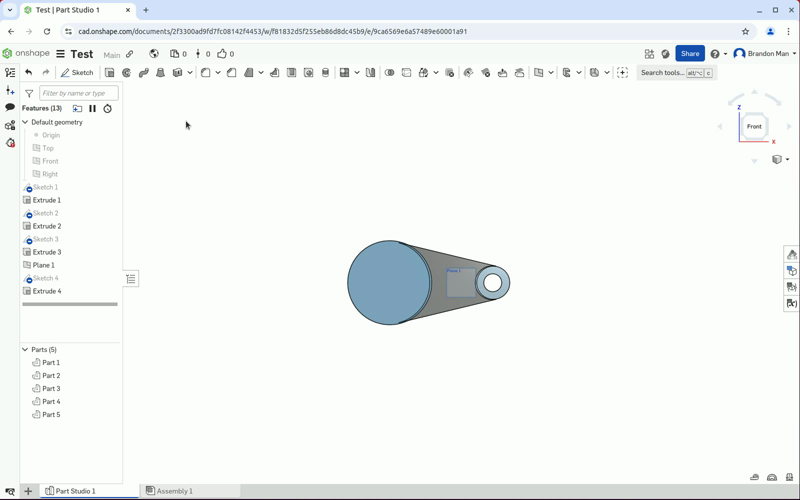
key(shift+h)
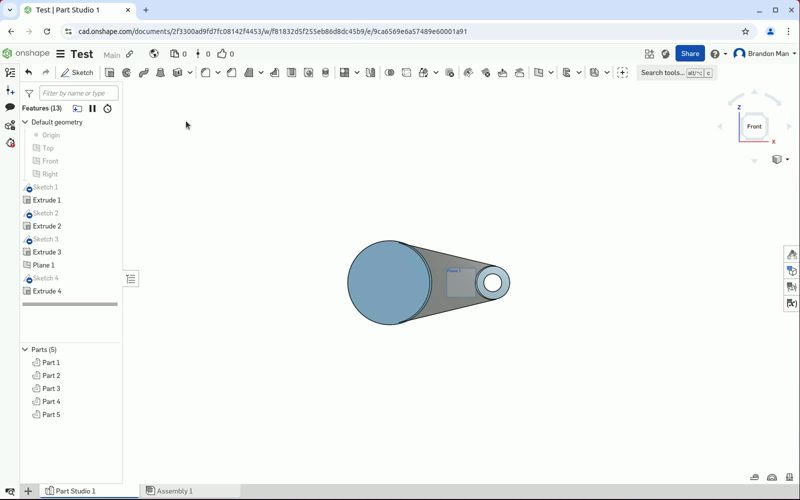
key(shift+h)
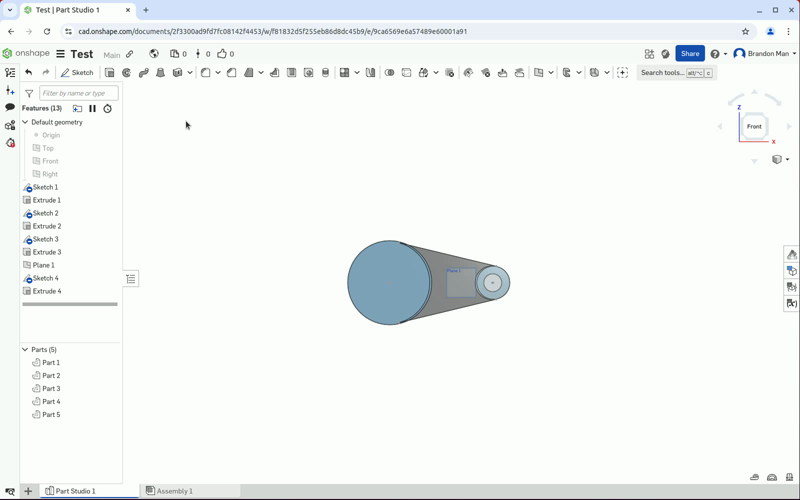
key(shift+7)
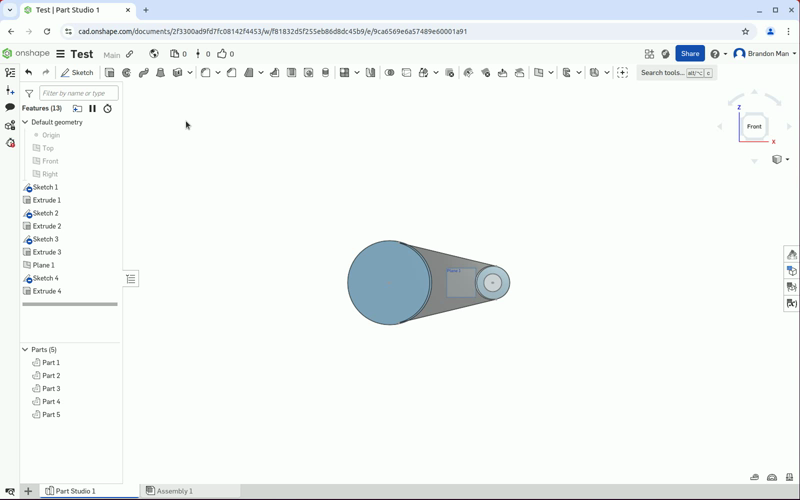
key(left, 2)
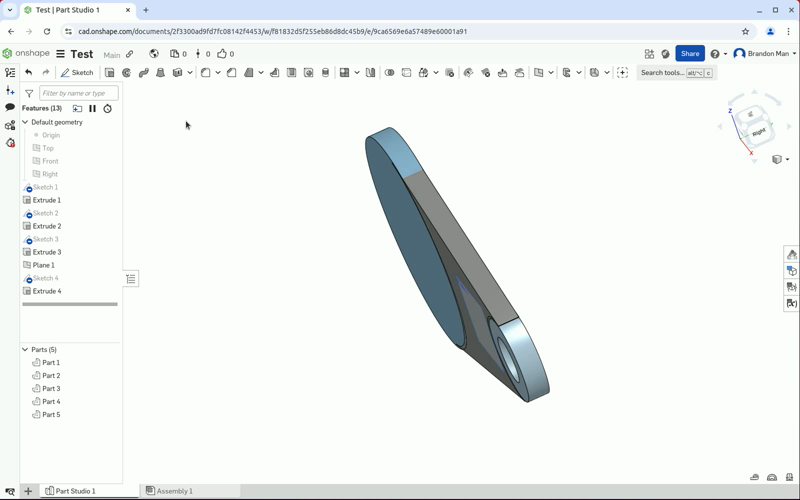
key(down, 2)
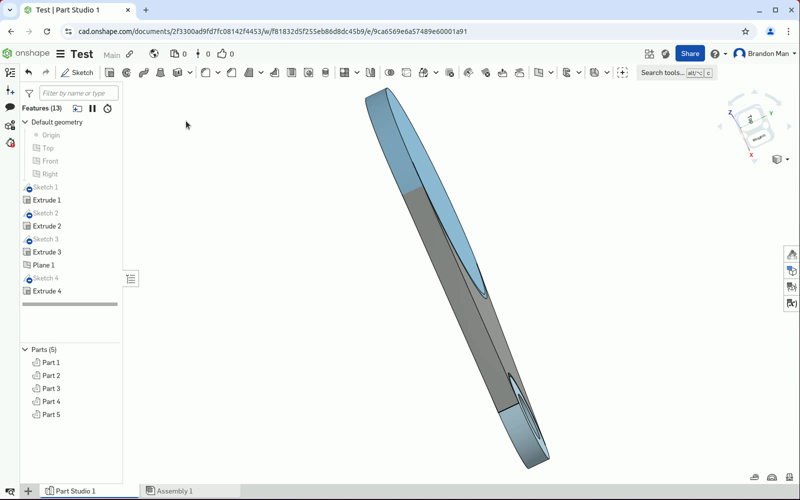
key(up, 2)
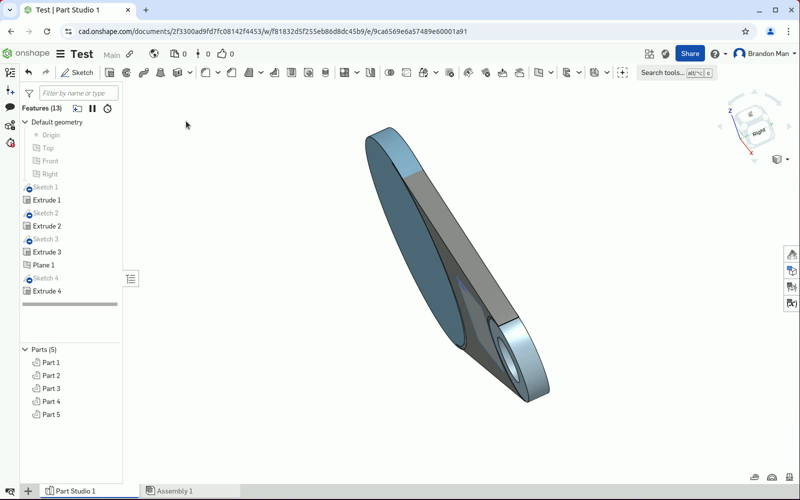
key(right, 2)
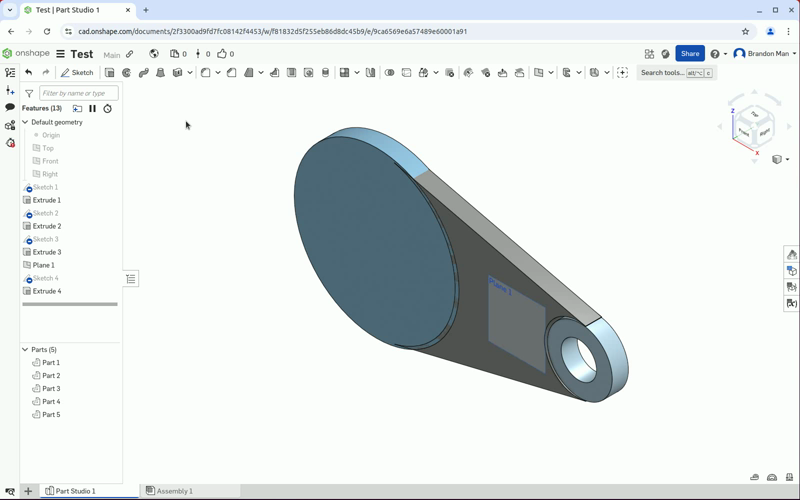
mouse_move(73, 189)
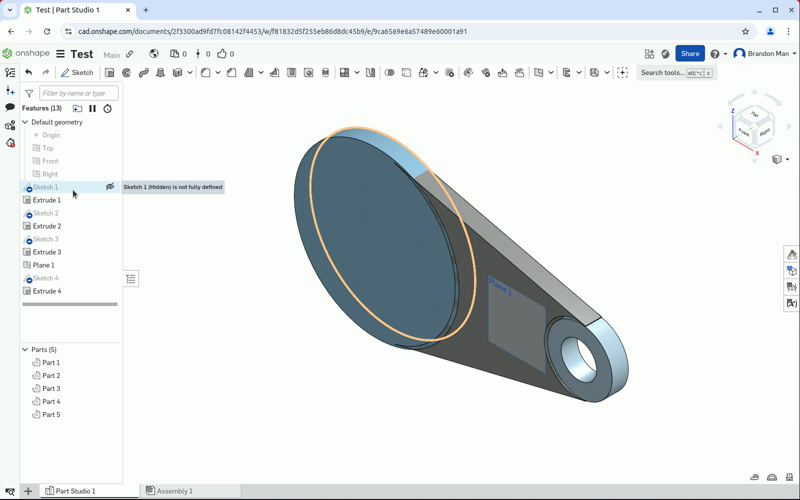
click(73, 189)